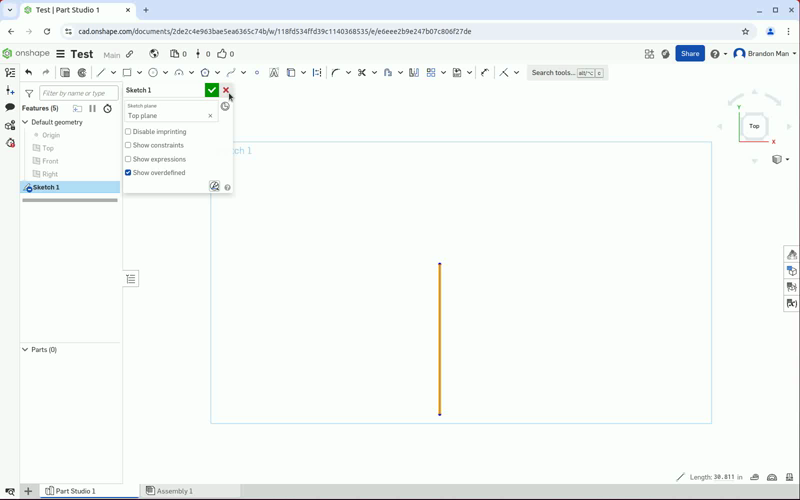
key(shift+h)
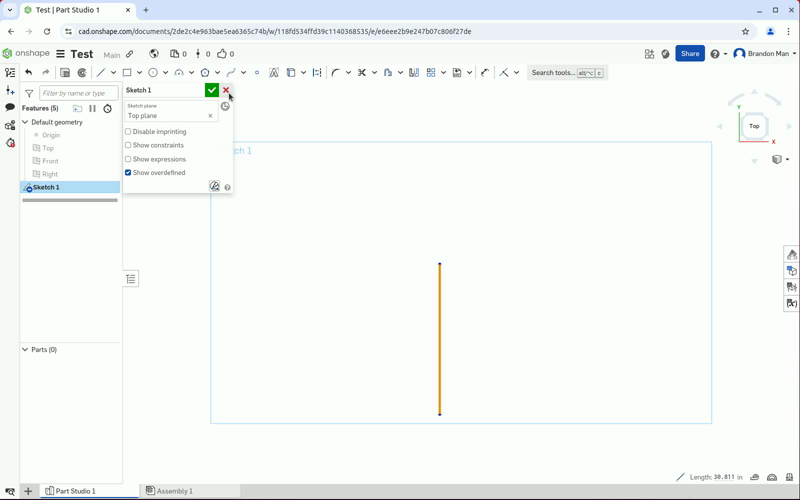
key(shift+s)
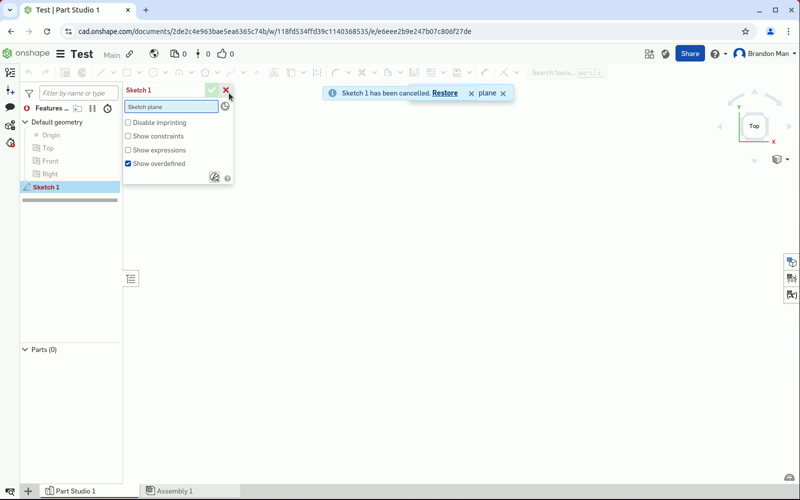
mouse_move(73, 150)
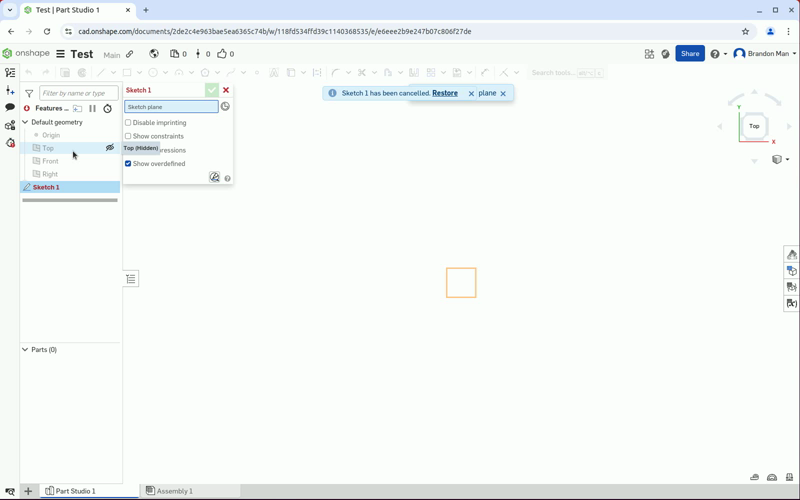
click(73, 150)
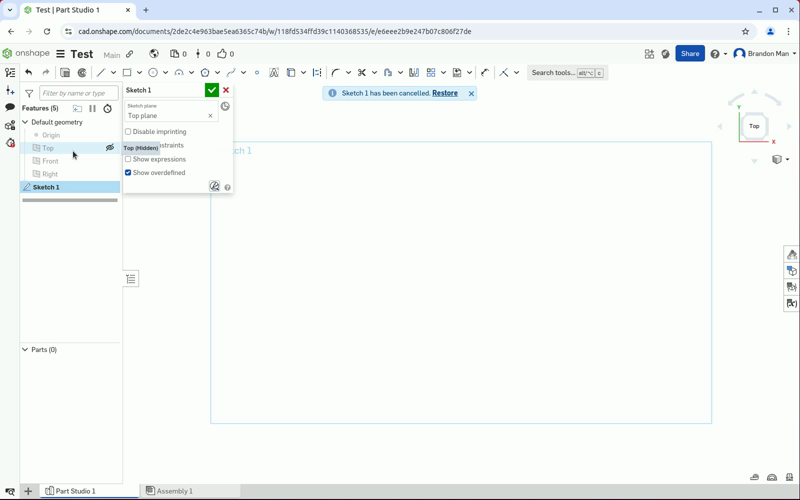
mouse_move(73, 352)
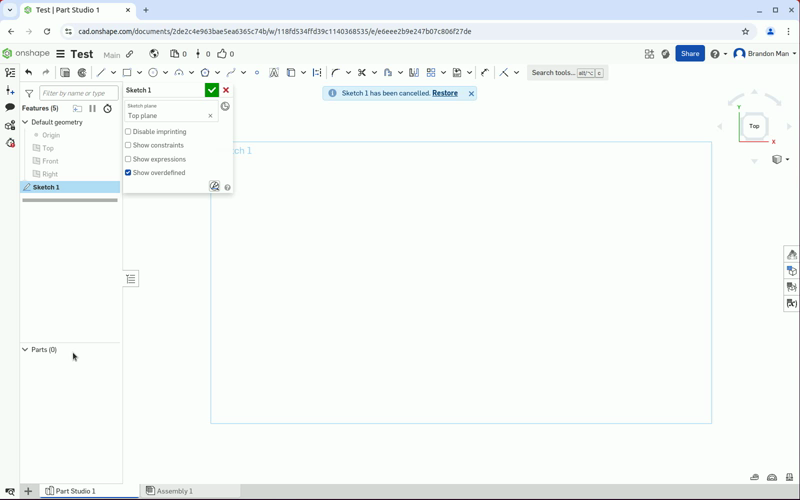
key(y)
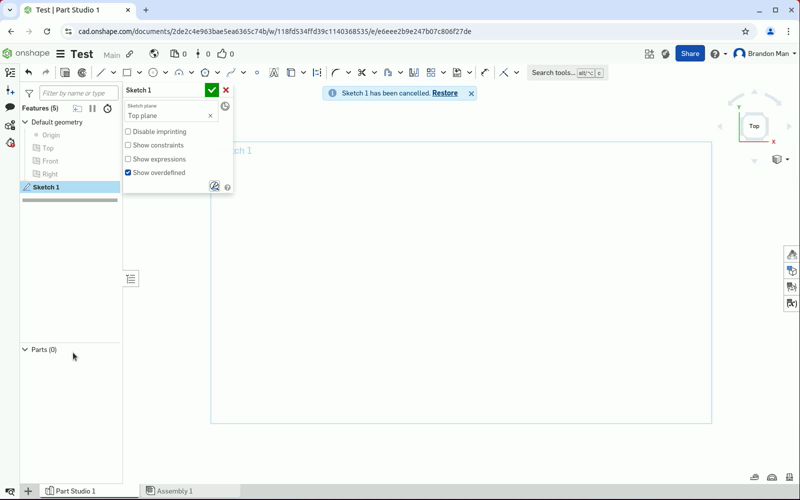
key(l)
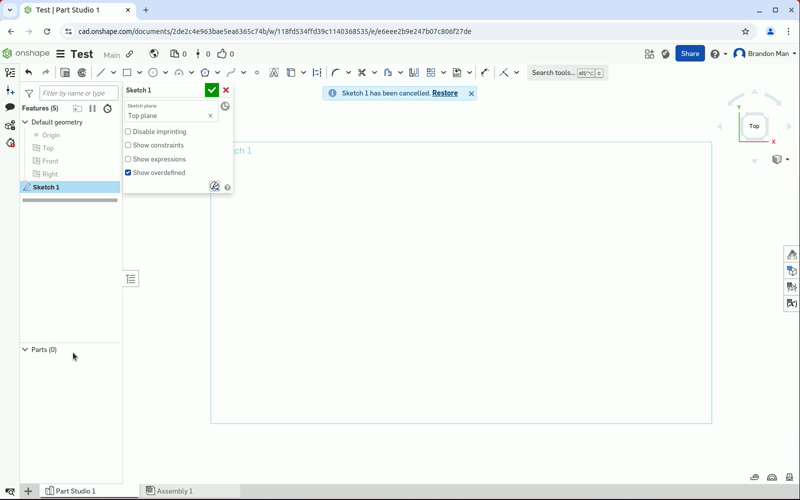
key_down(shift)
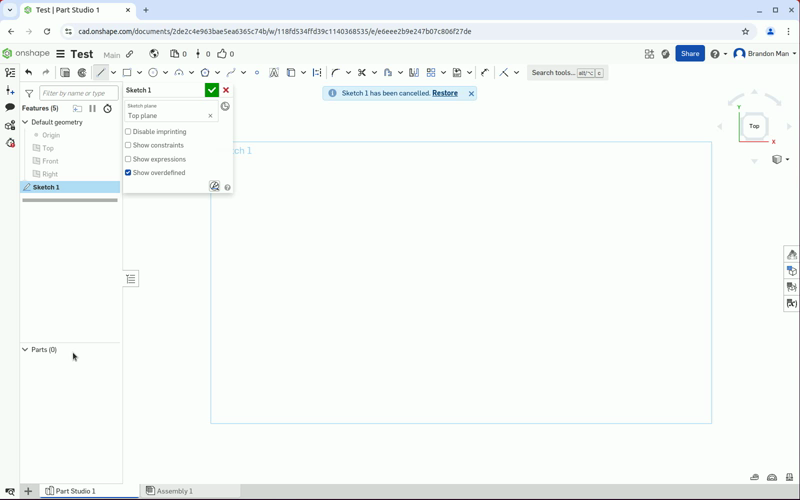
mouse_move(348, 365)
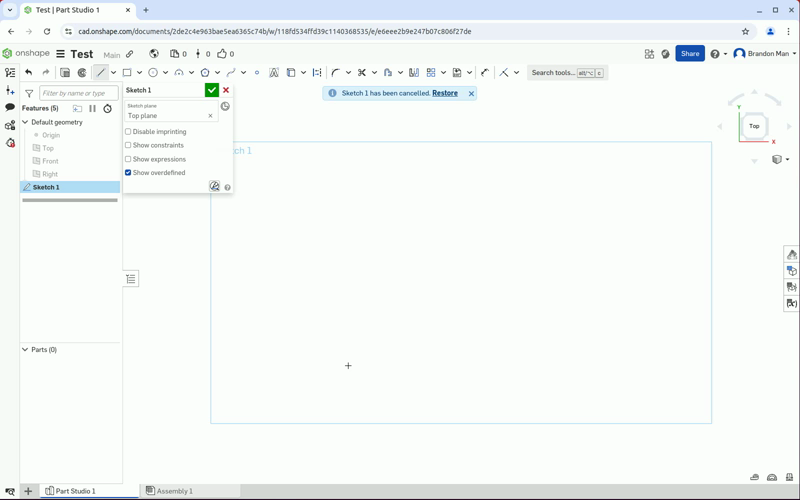
click(348, 365)
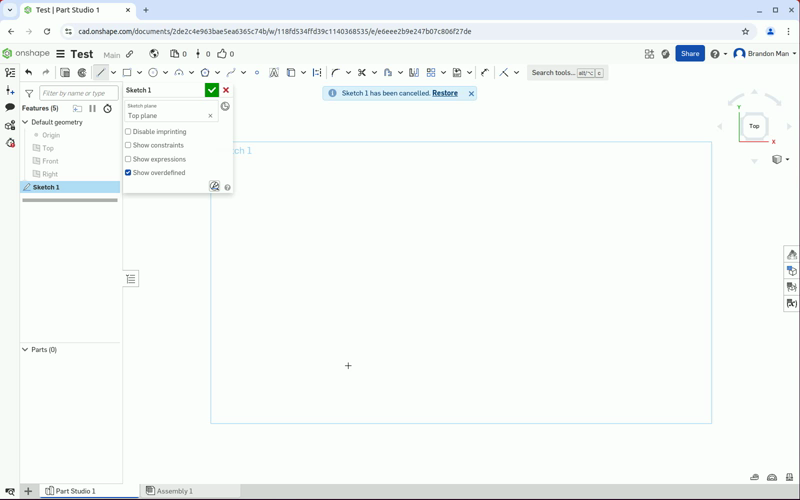
key_up(shift)
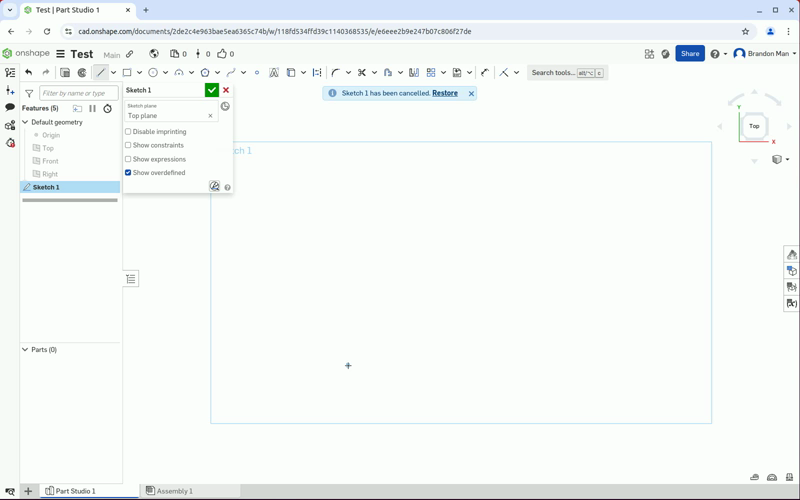
key_down(shift)
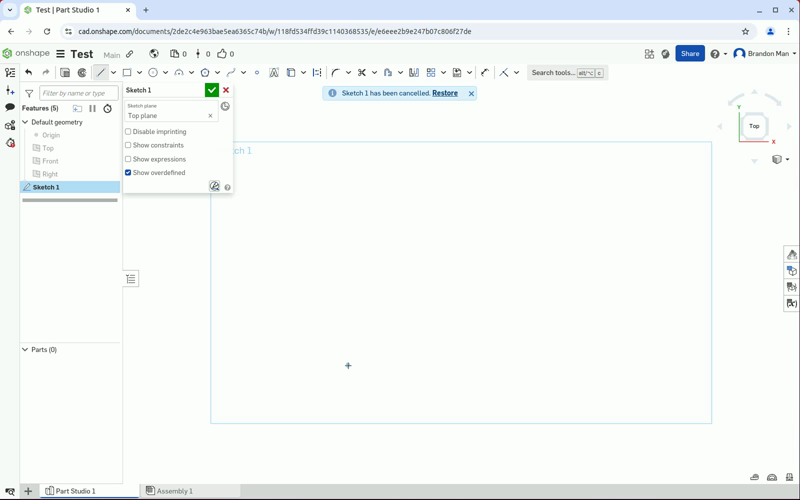
mouse_move(572, 365)
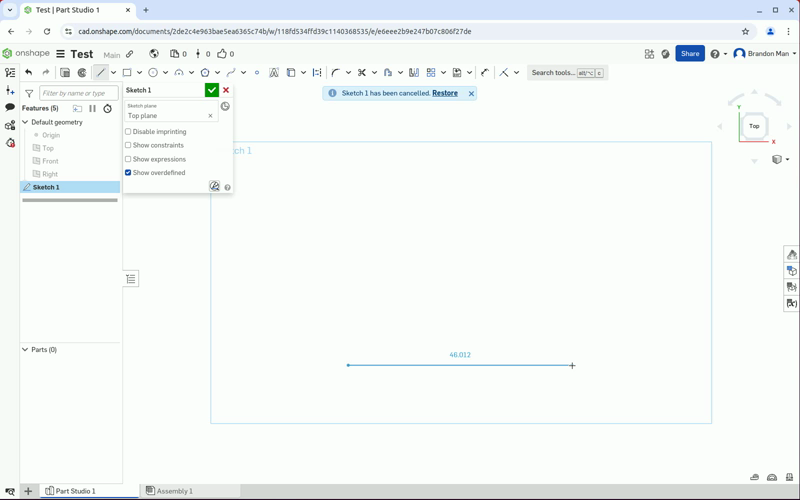
click(572, 365)
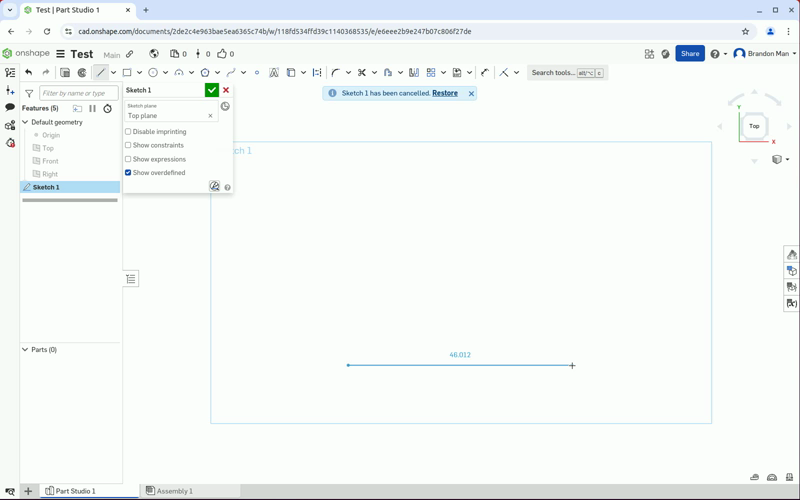
key_up(shift)
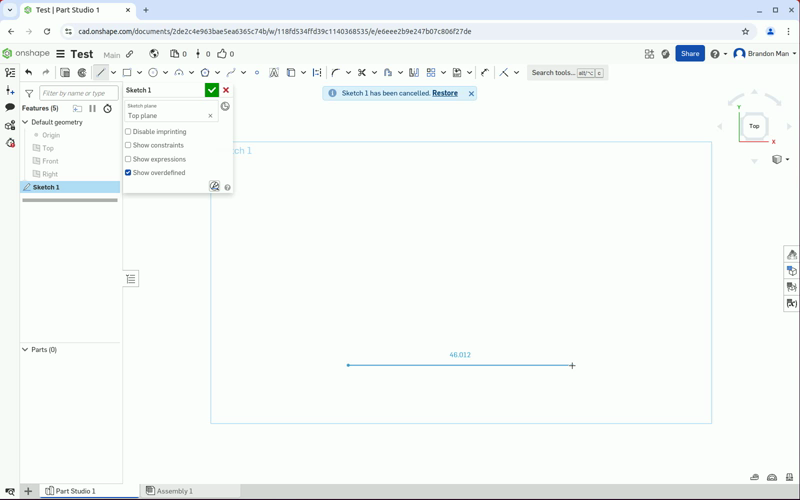
key_down(shift)
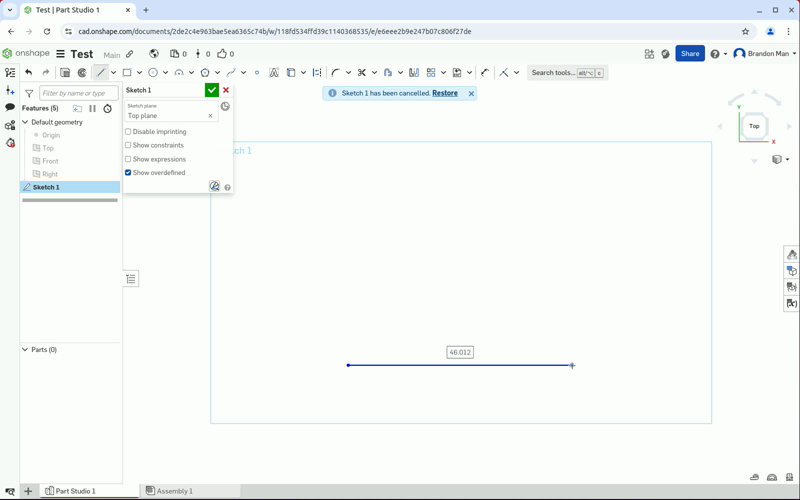
mouse_move(572, 202)
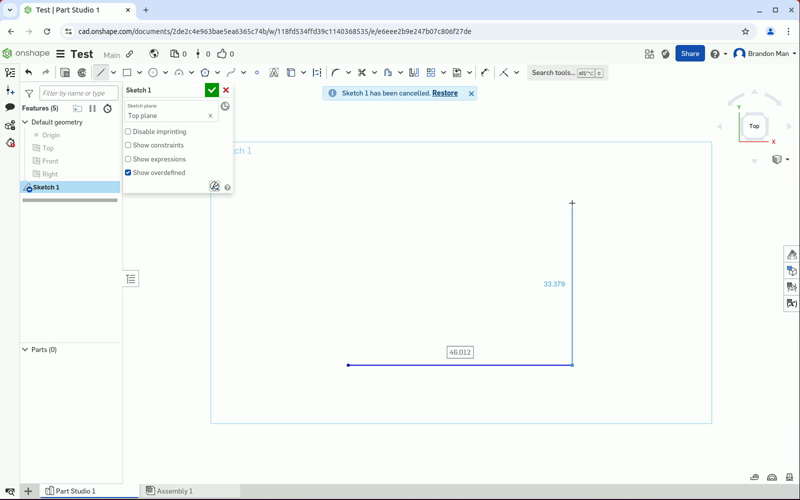
click(572, 202)
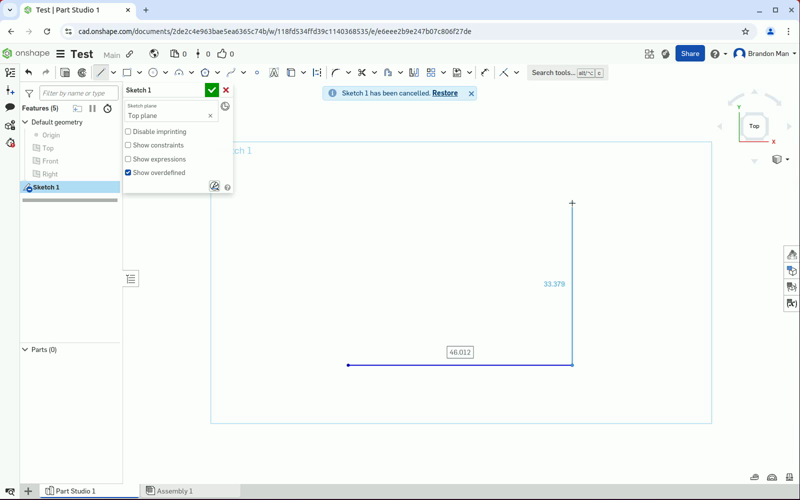
key_up(shift)
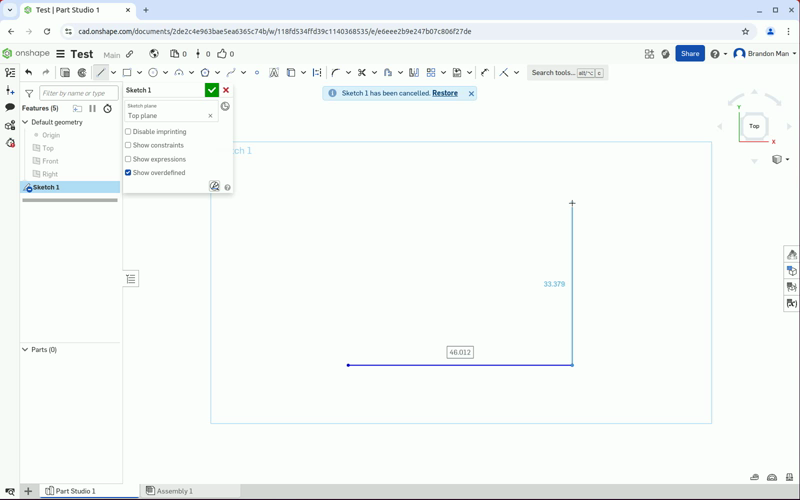
key_down(shift)
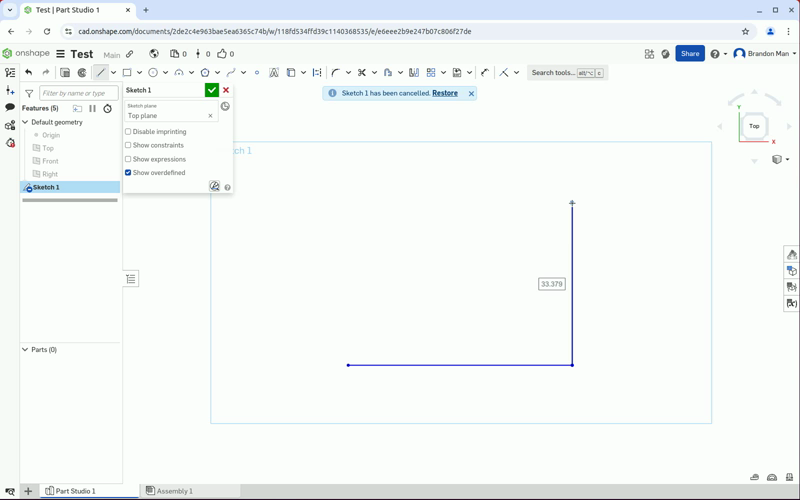
mouse_move(348, 202)
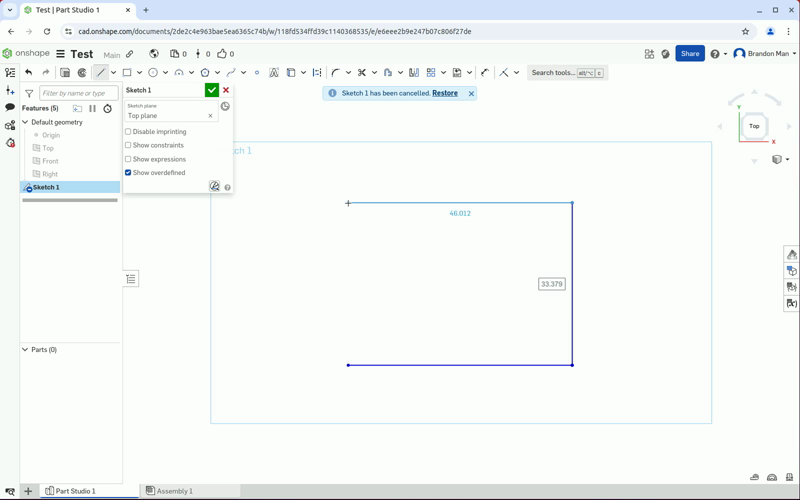
click(348, 202)
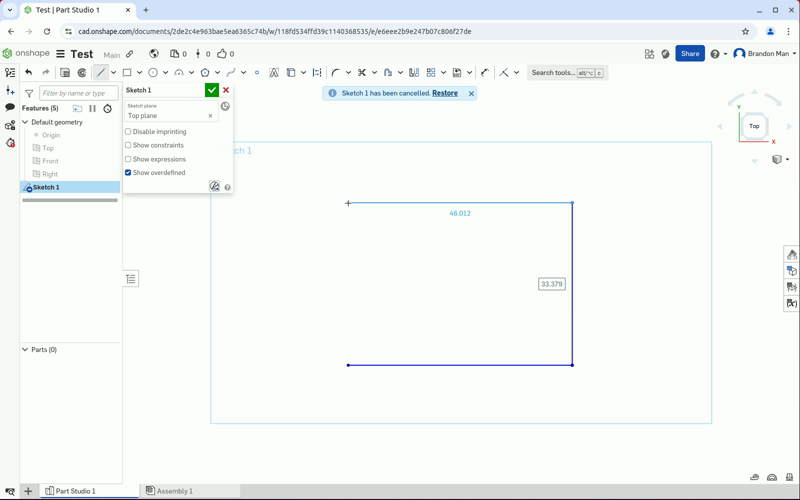
key_up(shift)
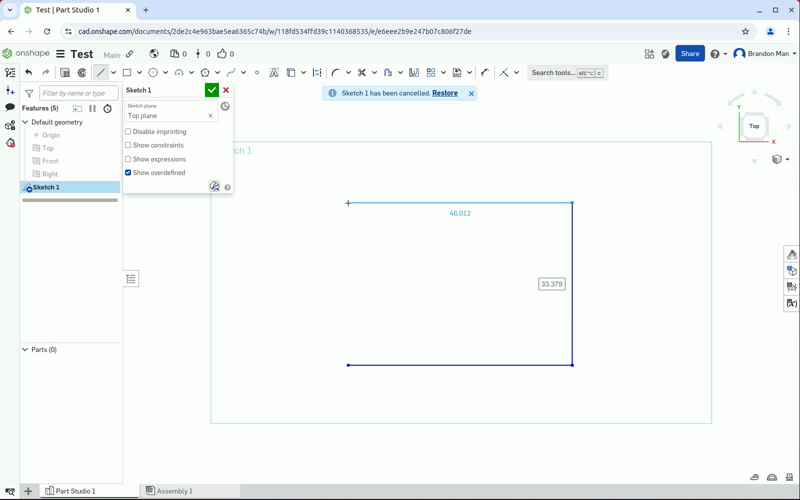
key_down(shift)
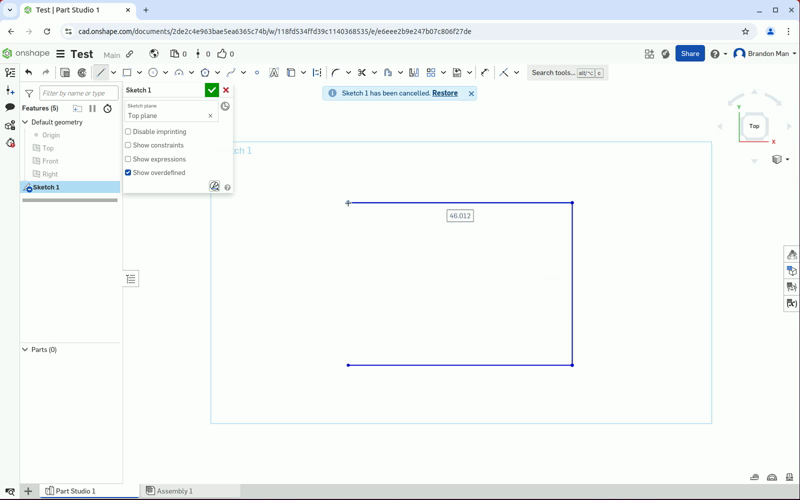
mouse_move(348, 365)
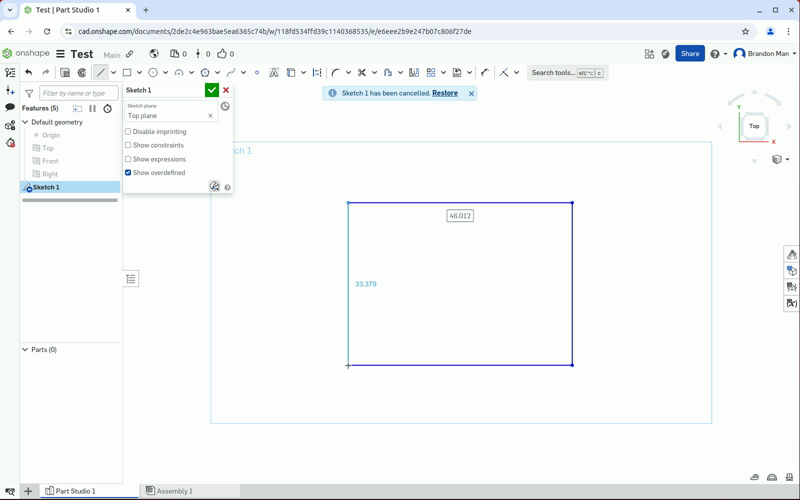
key_up(shift)
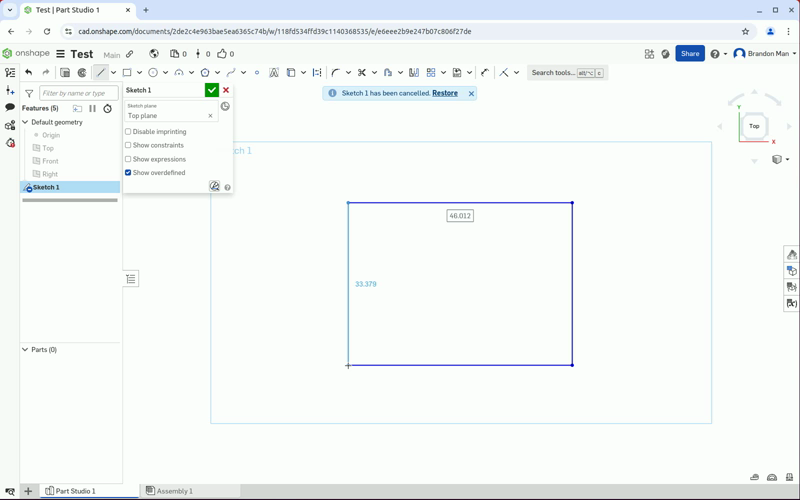
click(348, 365)
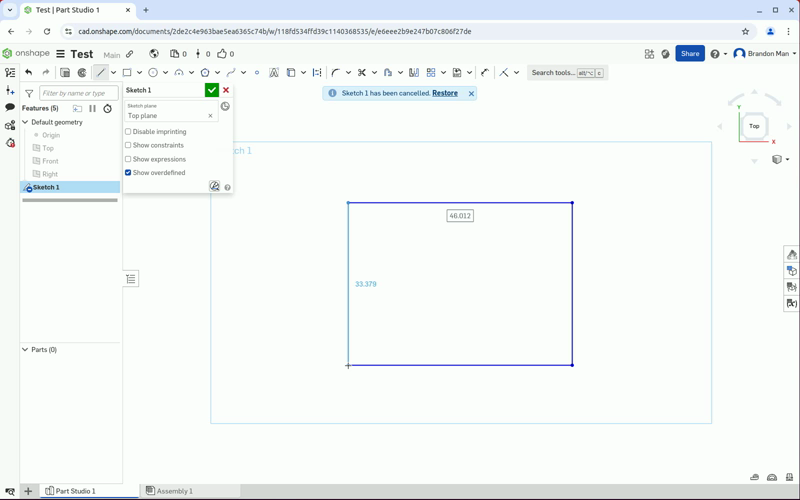
key(esc)
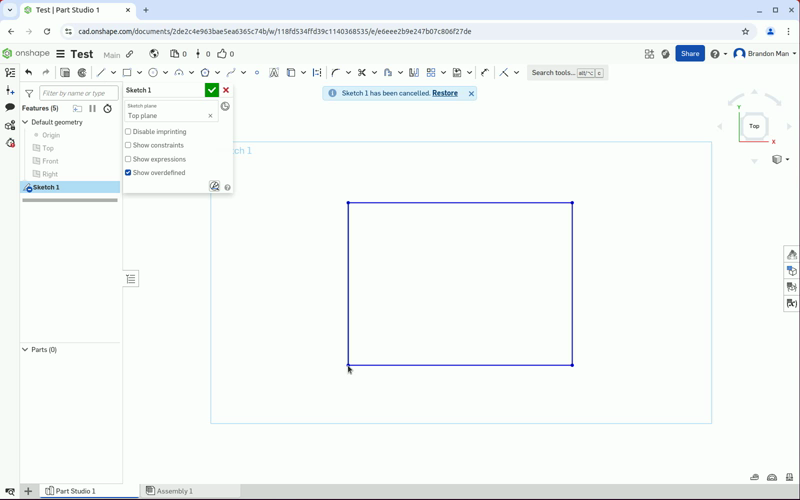
mouse_move(530, 266)
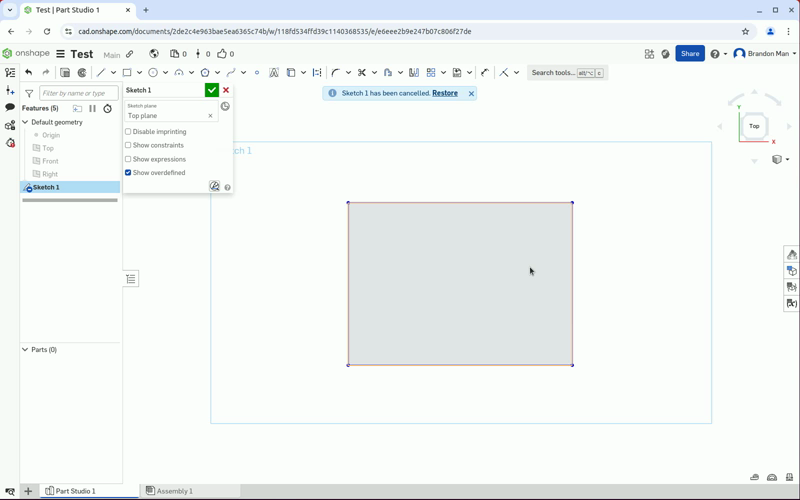
click(530, 266)
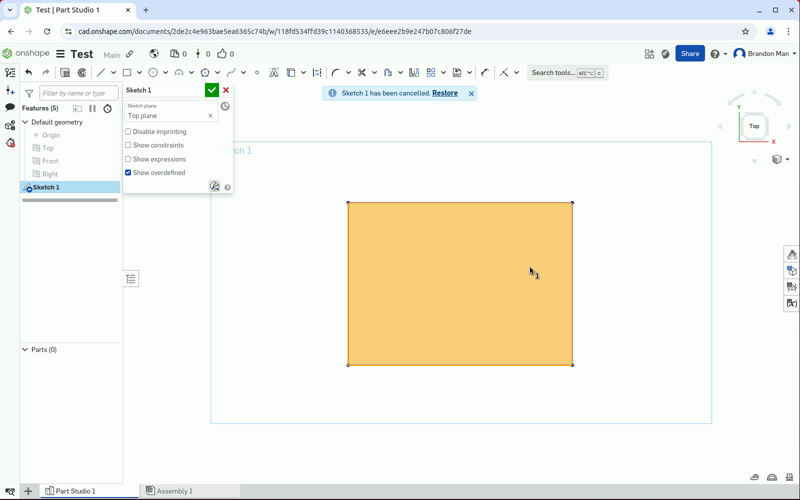
mouse_move(73, 352)
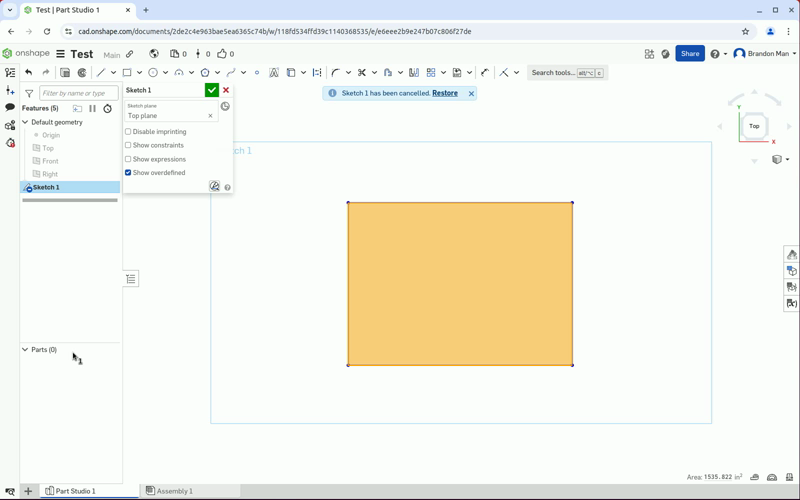
key(shift+y)
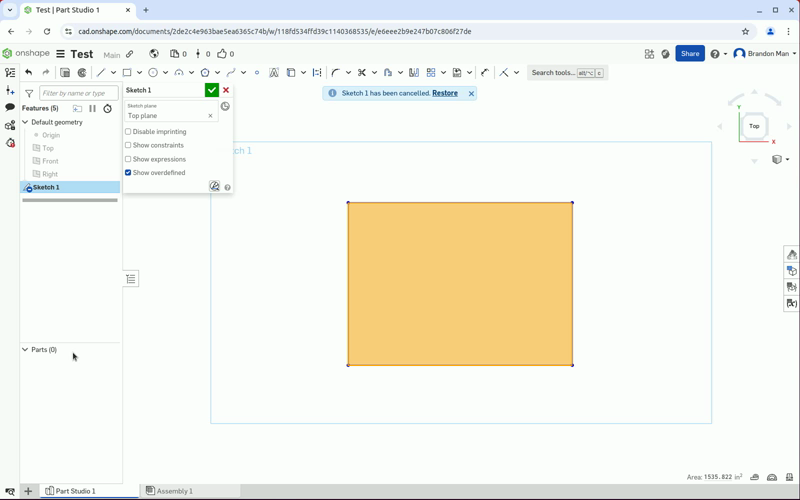
key(shift+e)
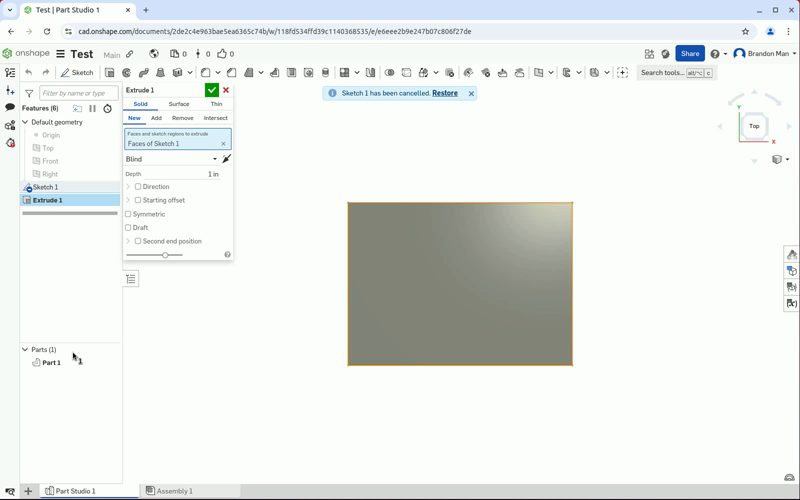
mouse_move(143, 106)
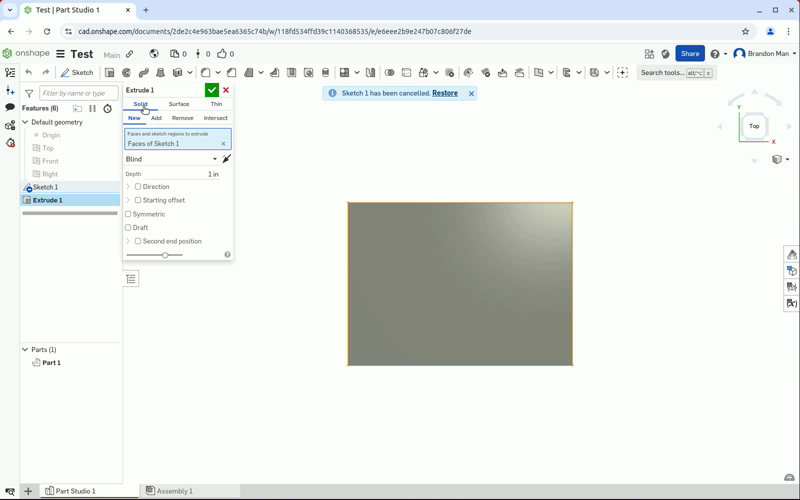
click(143, 106)
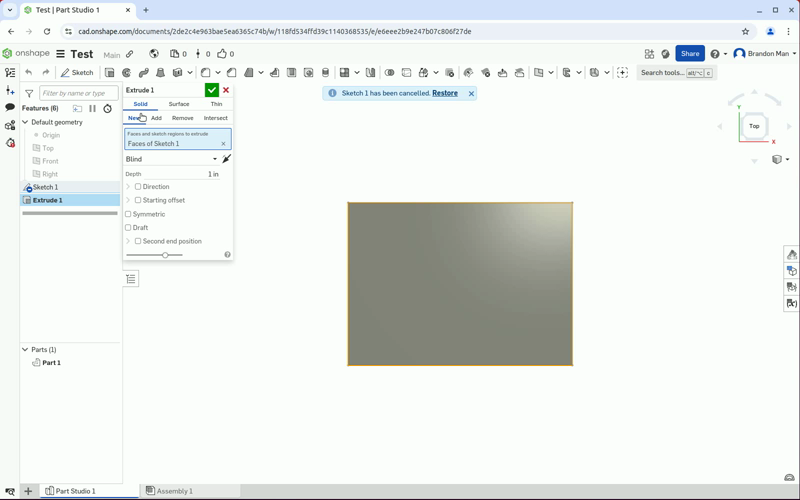
mouse_move(137, 120)
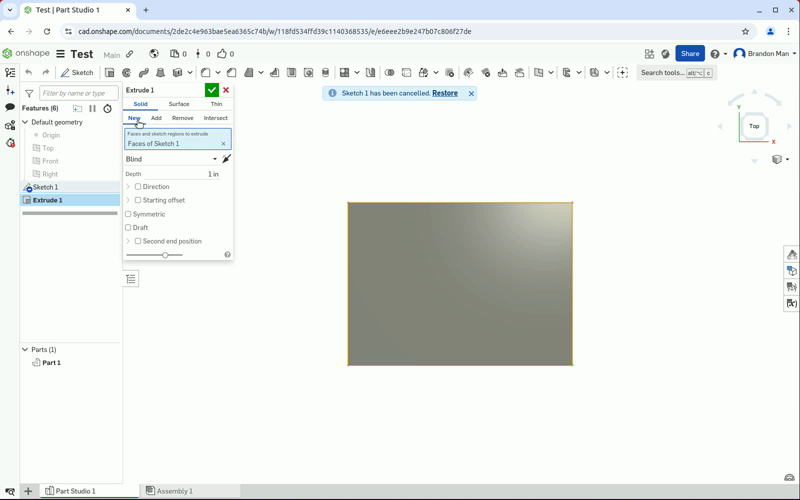
click(137, 120)
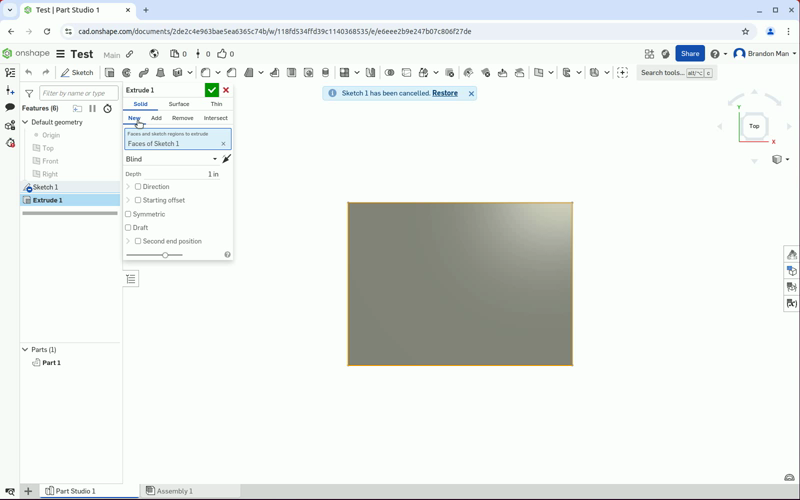
key(tab, 4)
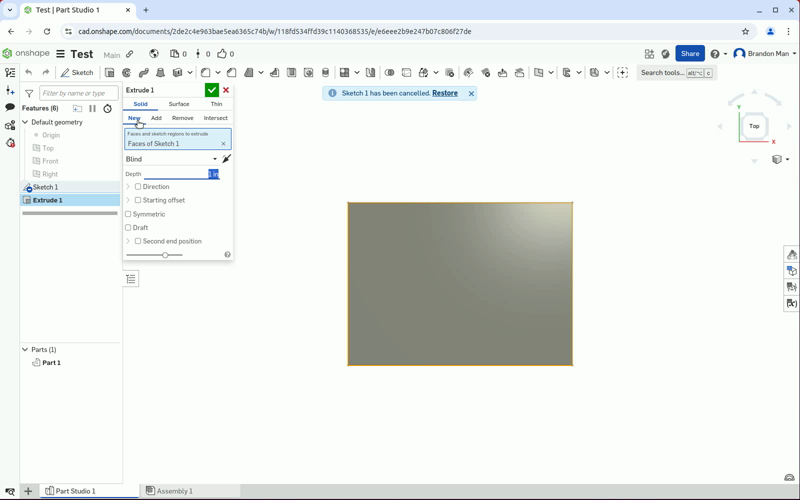
text(3.37)
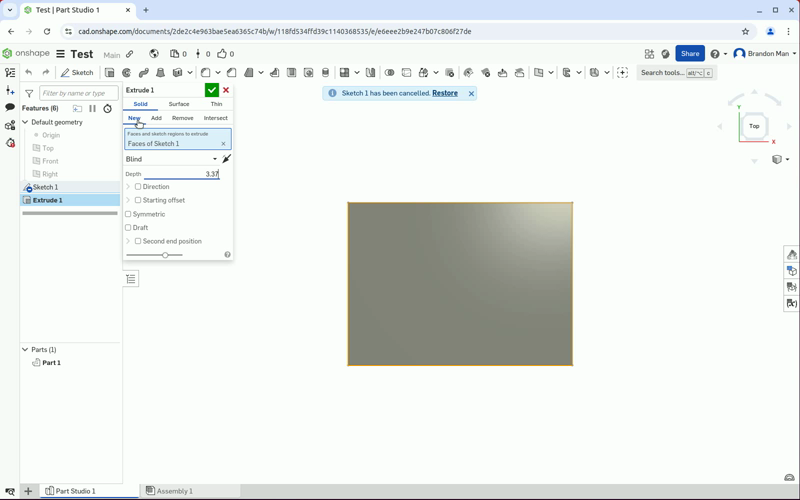
key(enter)
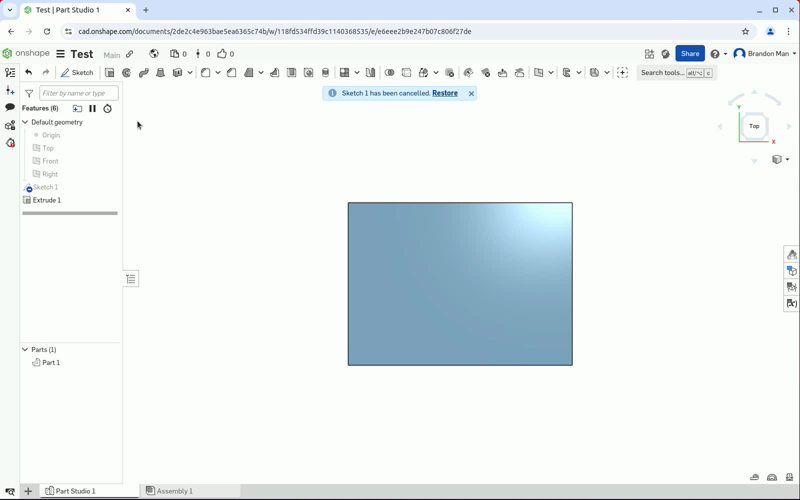
key(shift+h)
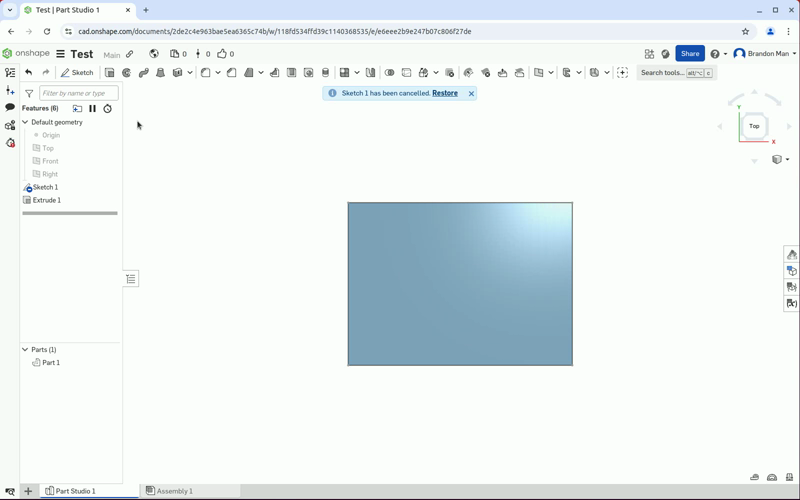
key(shift+h)
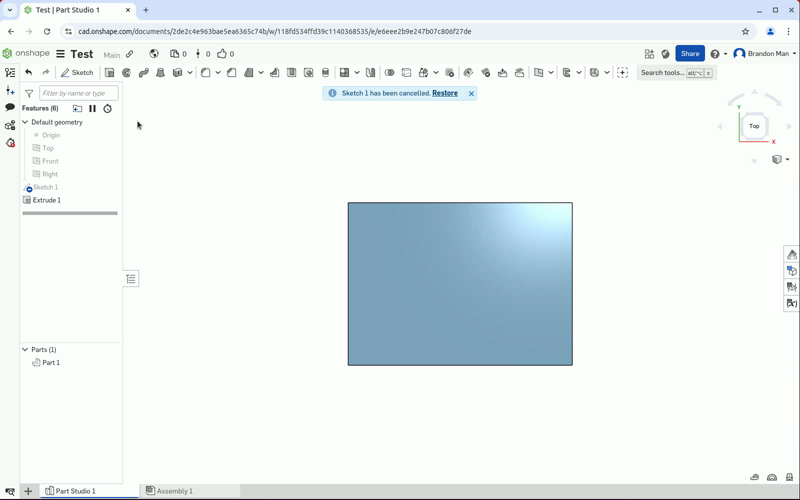
mouse_move(73, 189)
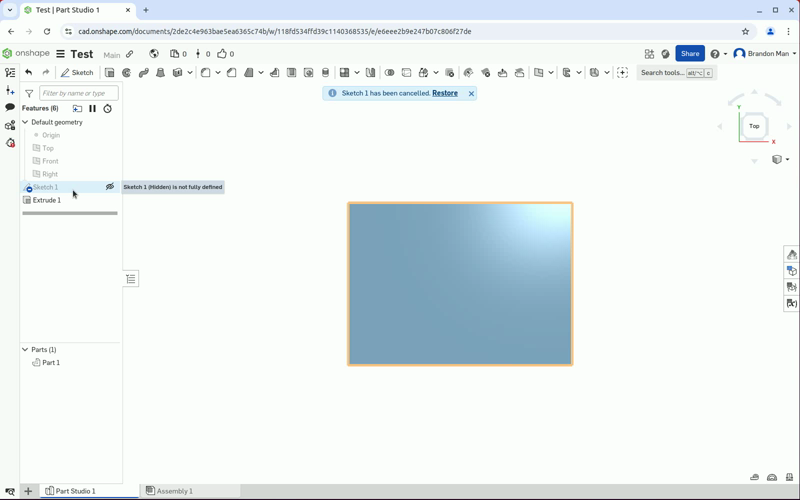
click(73, 189)
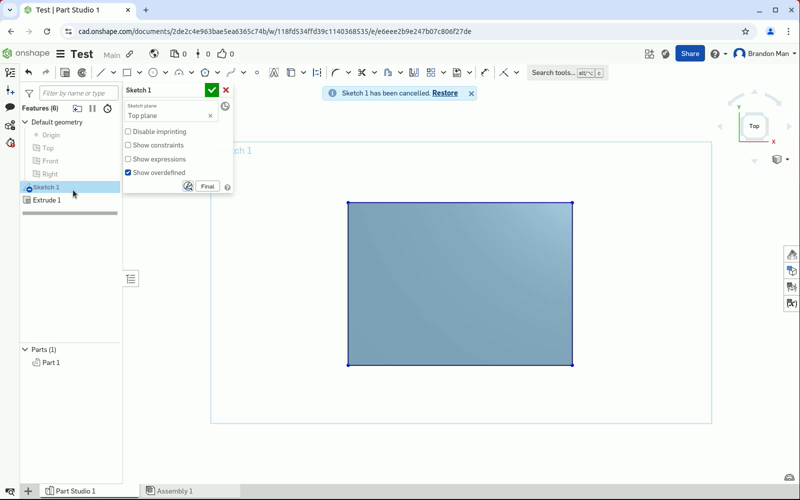
mouse_move(229, 92)
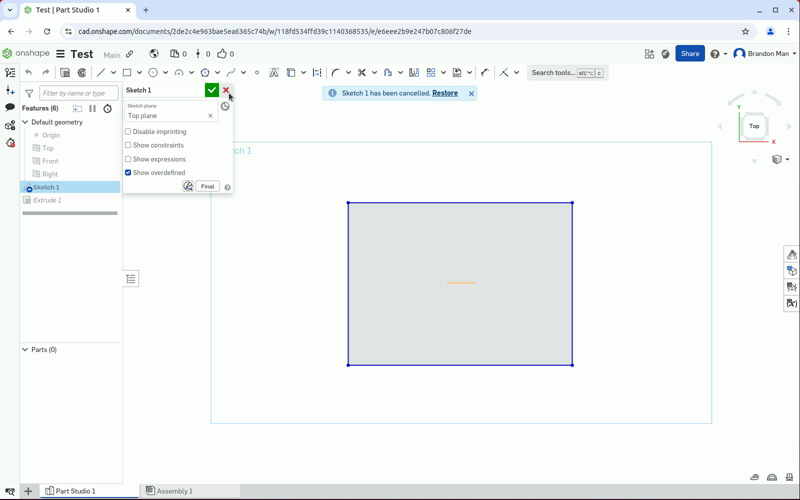
click(229, 92)
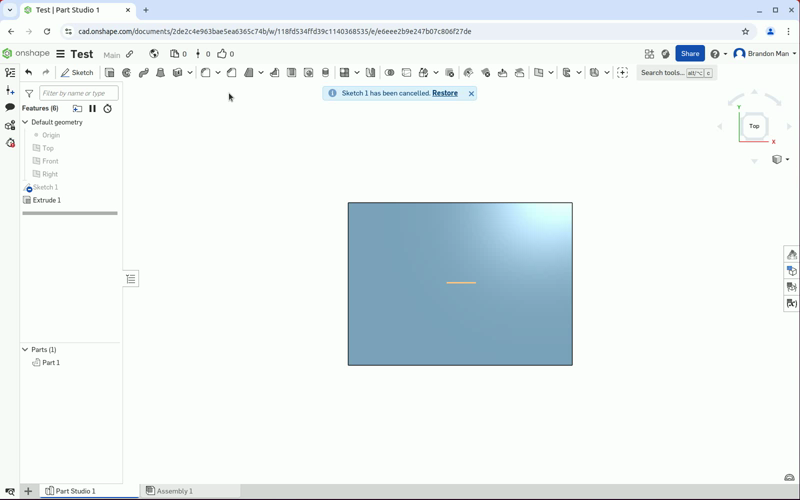
mouse_move(541, 75)
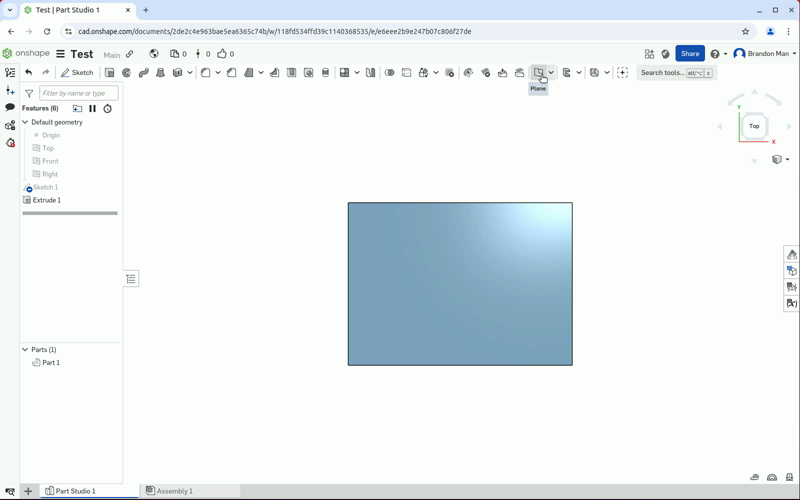
click(541, 75)
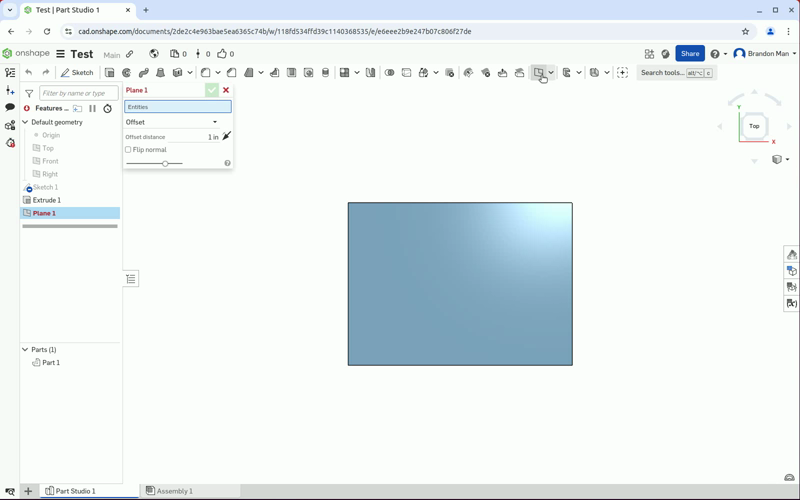
mouse_move(73, 150)
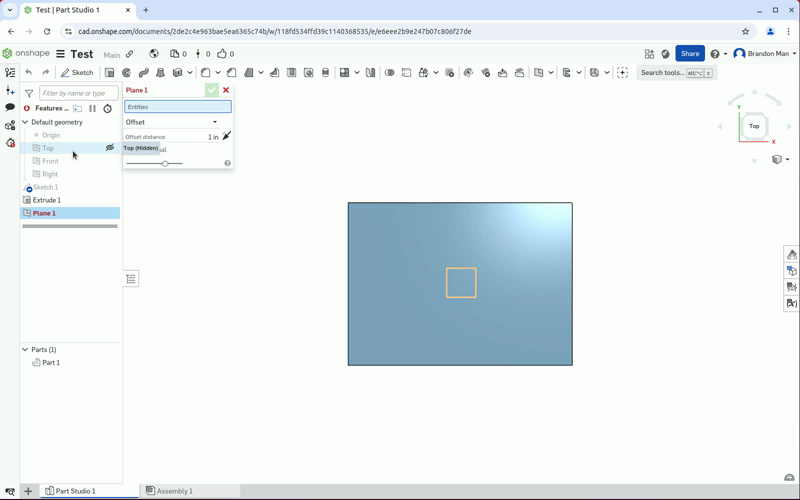
click(73, 150)
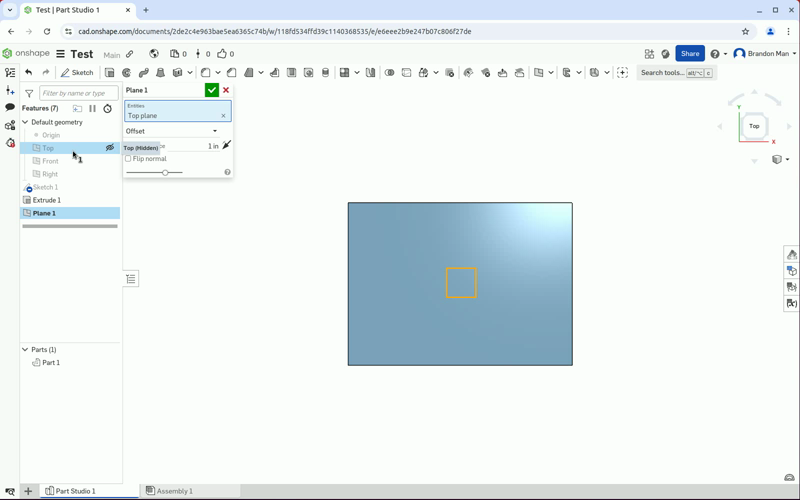
key(tab, 2)
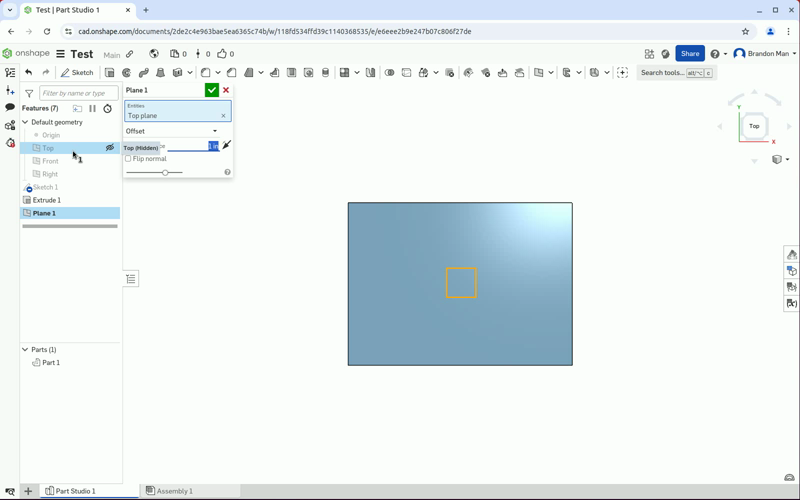
text(3.358)
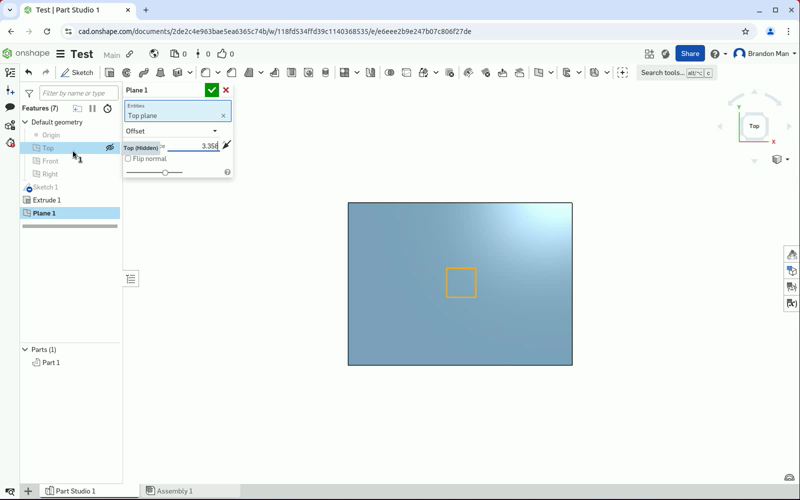
key(enter, 2)
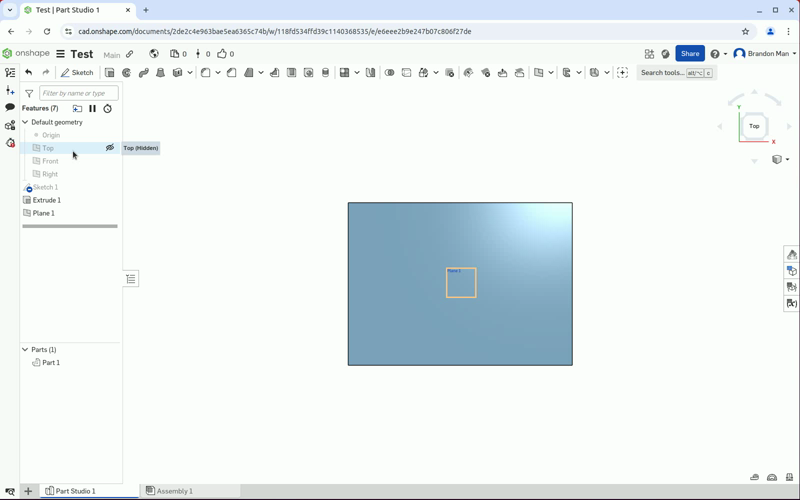
key(shift+s)
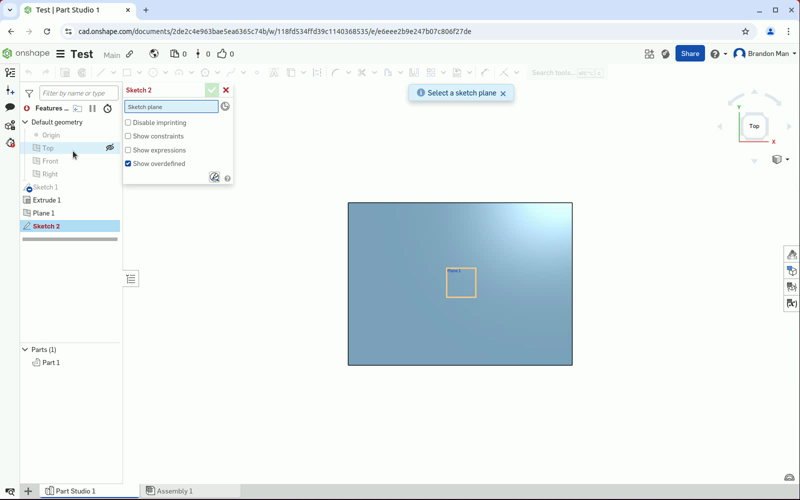
mouse_move(73, 215)
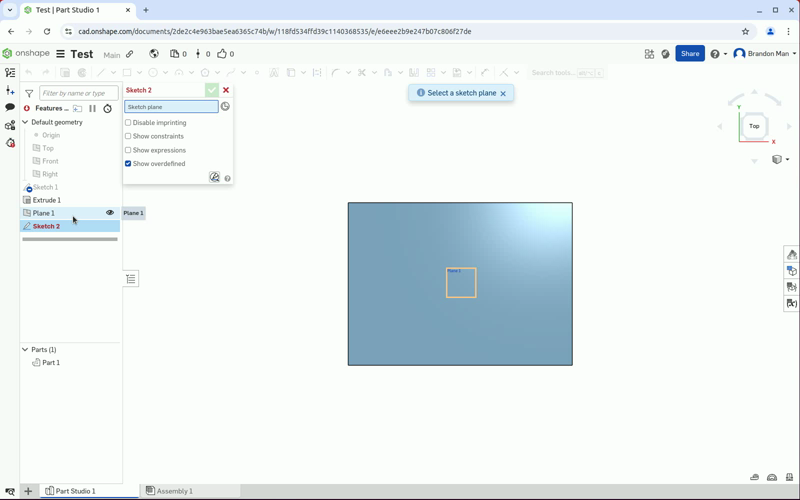
click(73, 215)
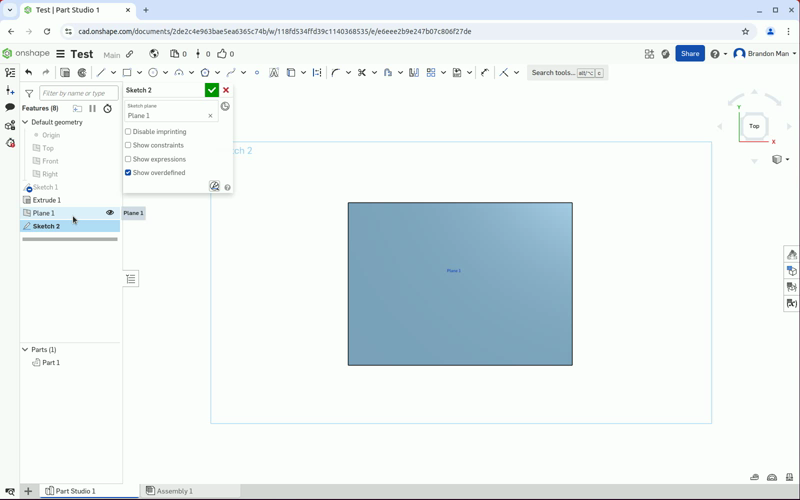
mouse_move(73, 352)
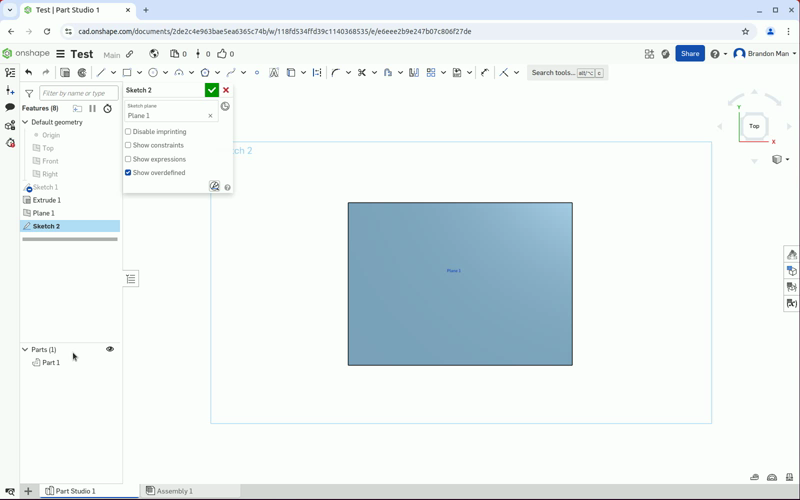
key(y)
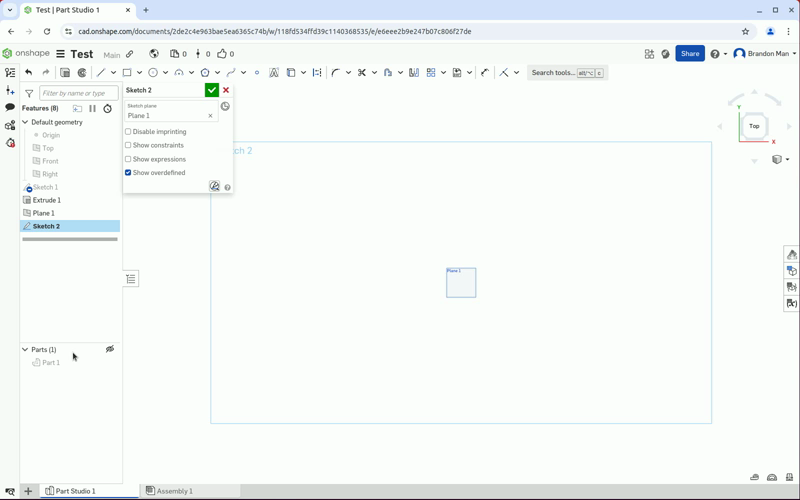
key(l)
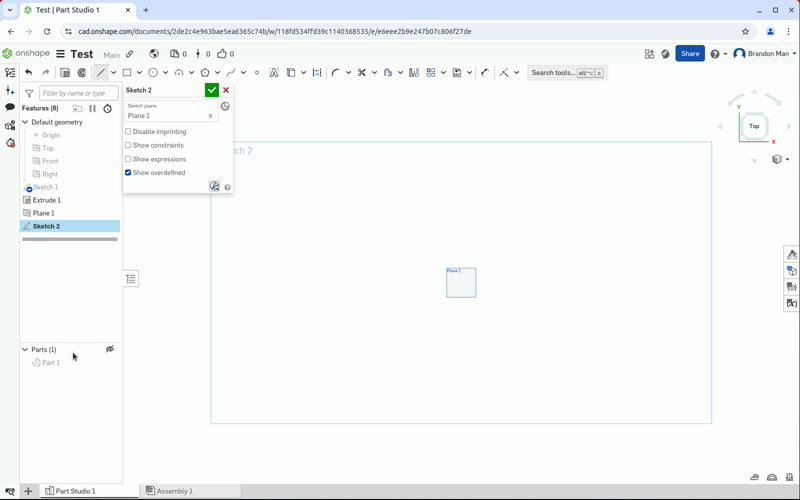
key_down(shift)
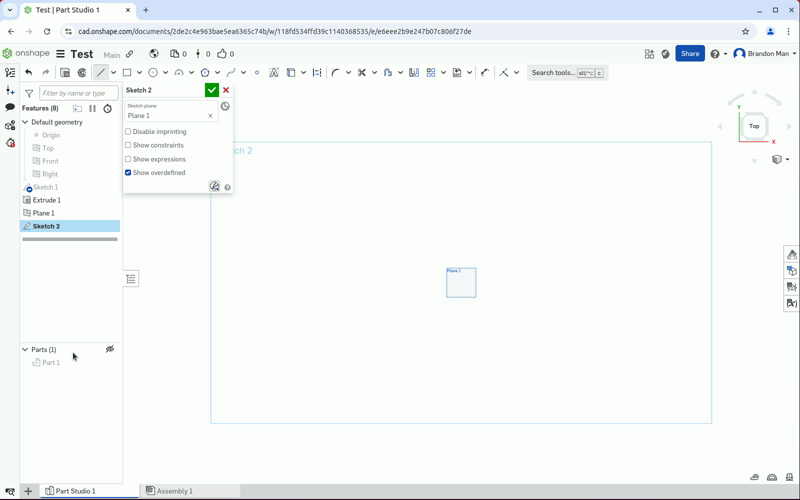
mouse_move(348, 365)
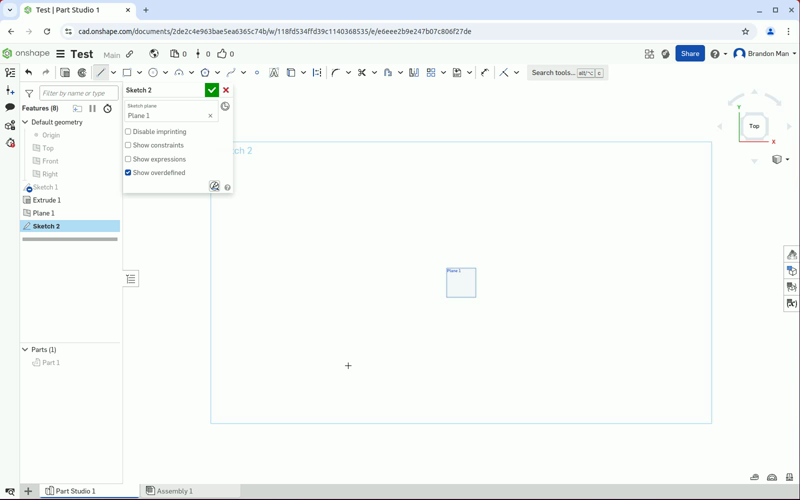
click(348, 365)
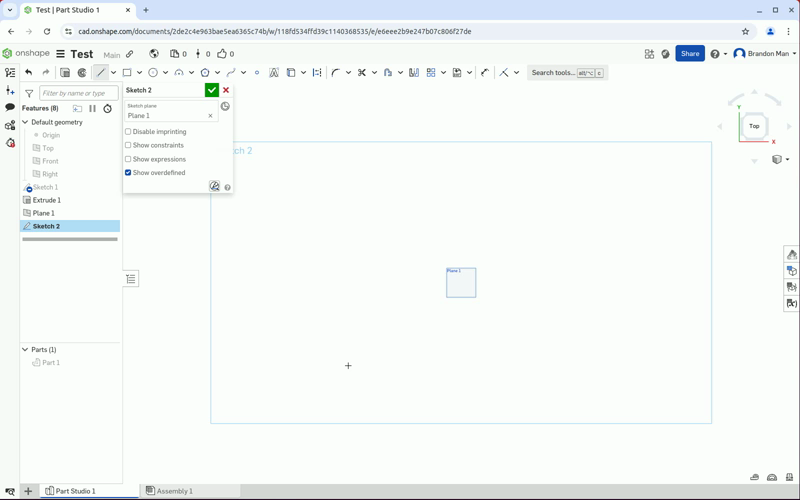
key_up(shift)
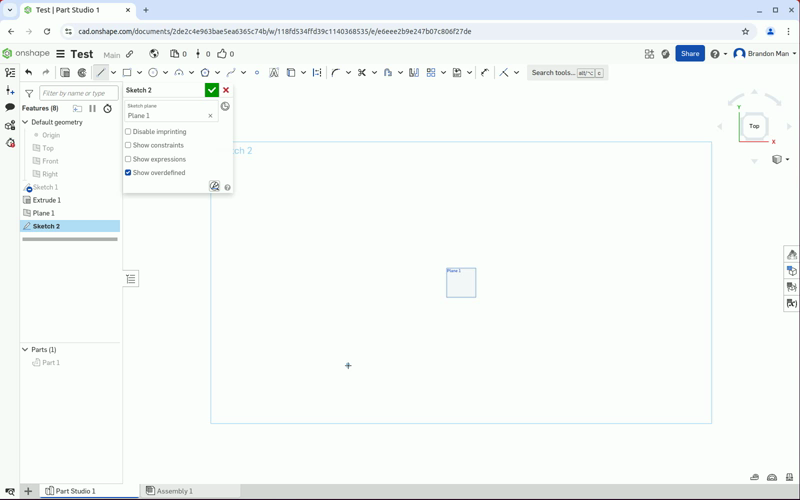
key_down(shift)
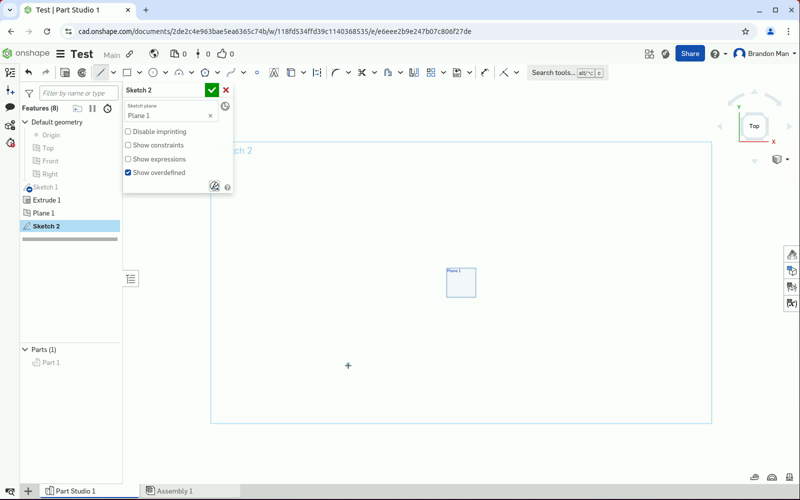
mouse_move(572, 365)
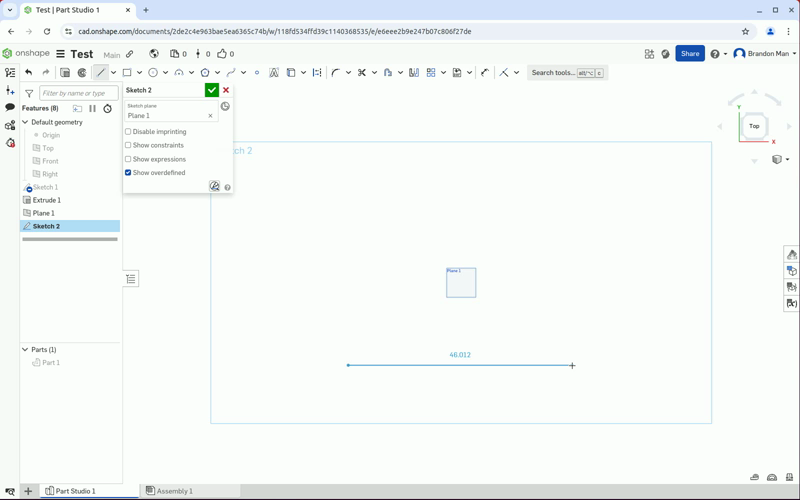
click(572, 365)
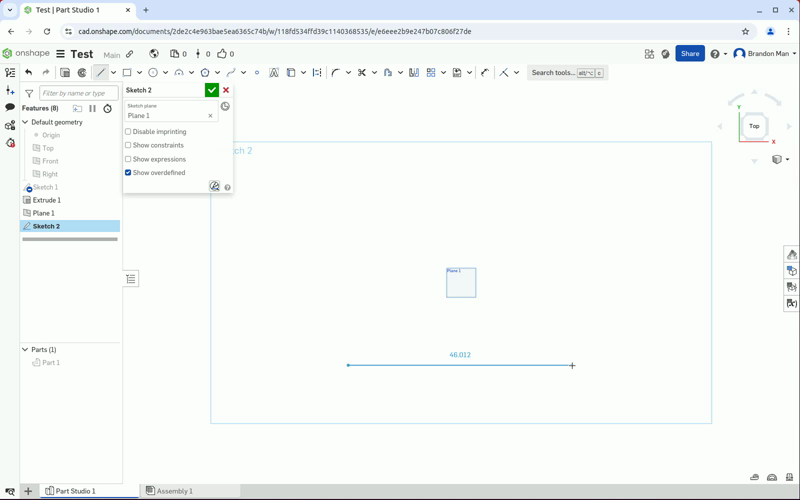
key_up(shift)
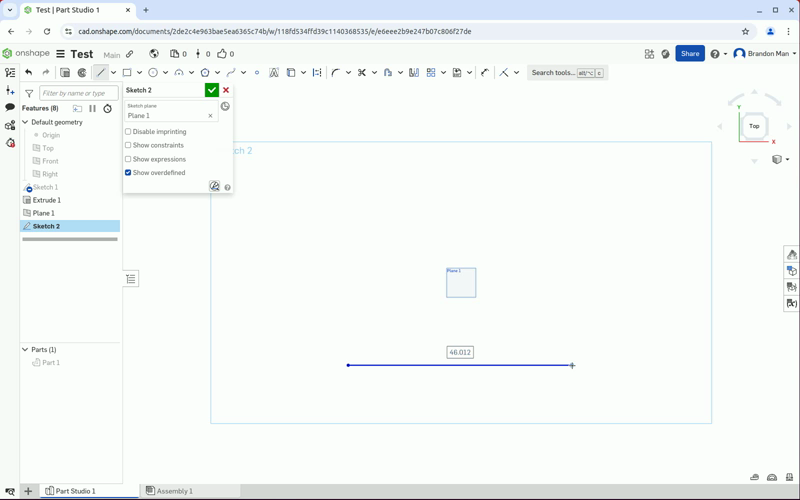
key_down(shift)
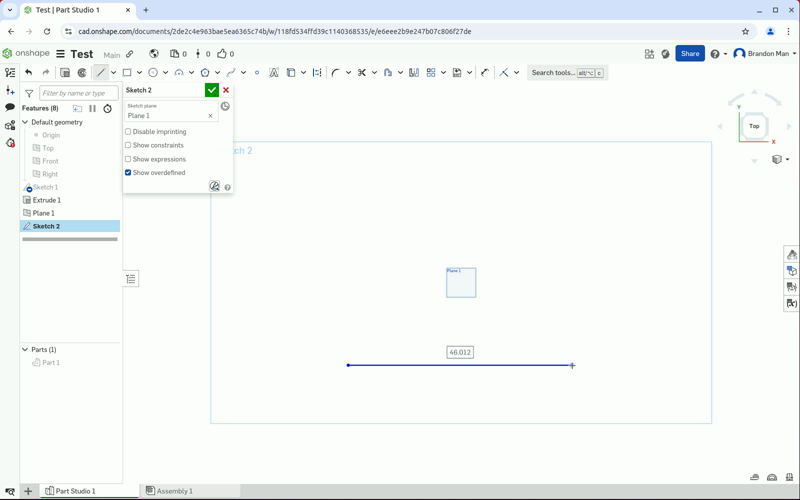
mouse_move(589, 365)
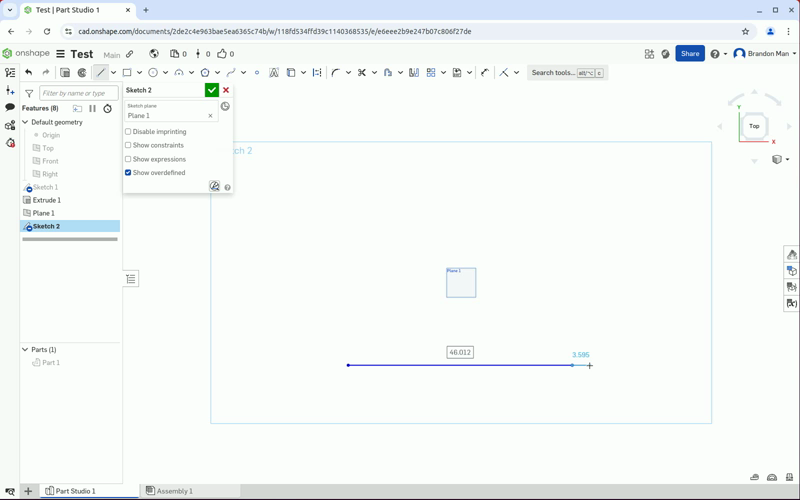
mouse_move(572, 360)
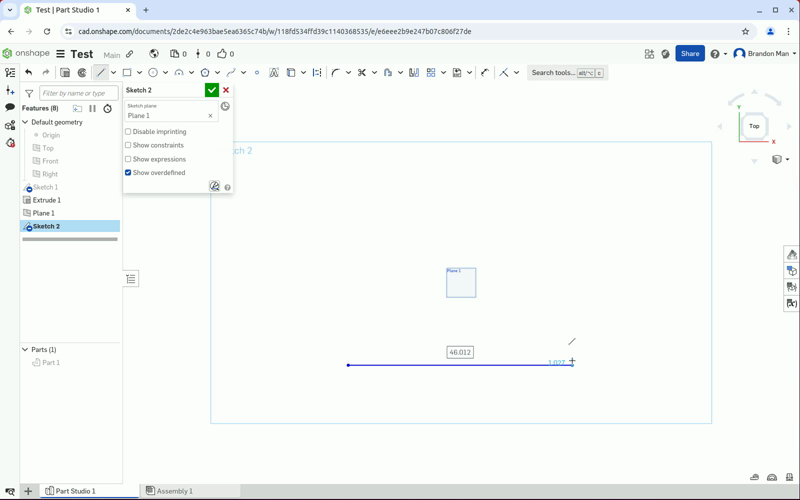
scroll(6)
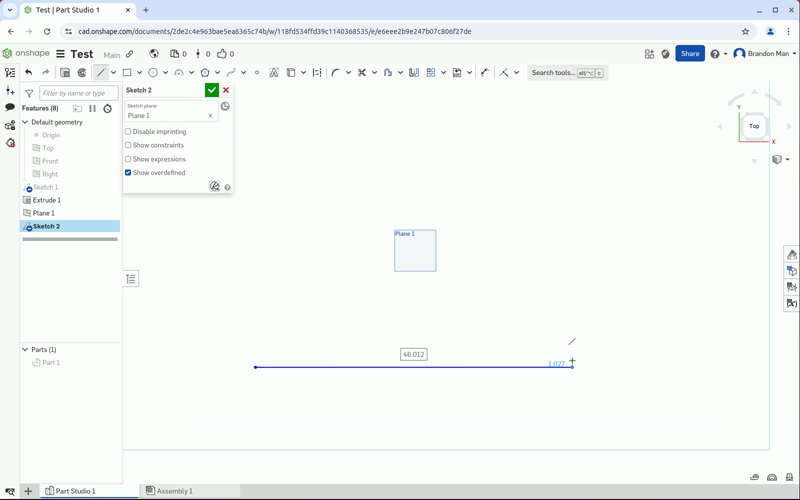
scroll(6)
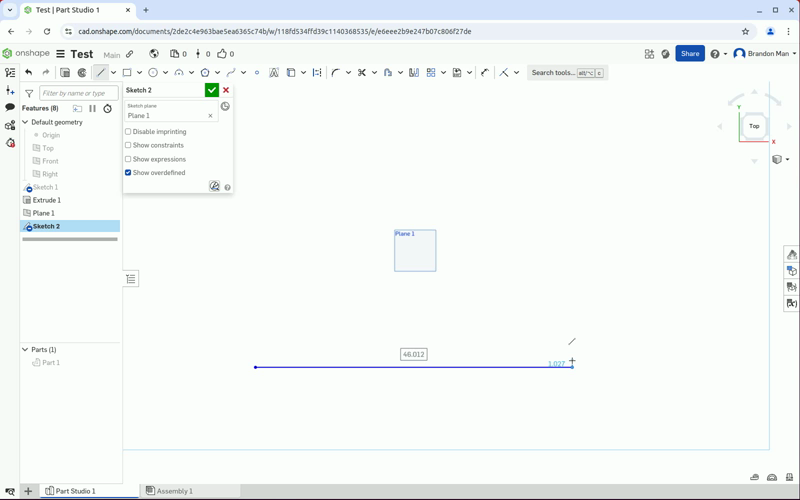
scroll(6)
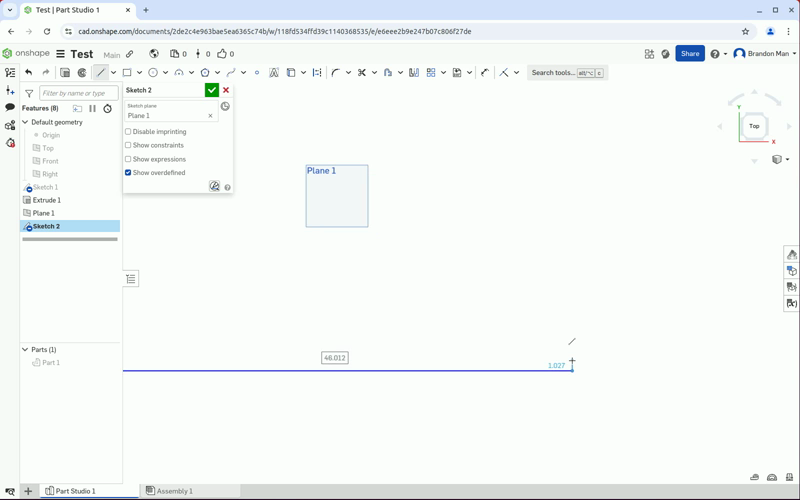
scroll(6)
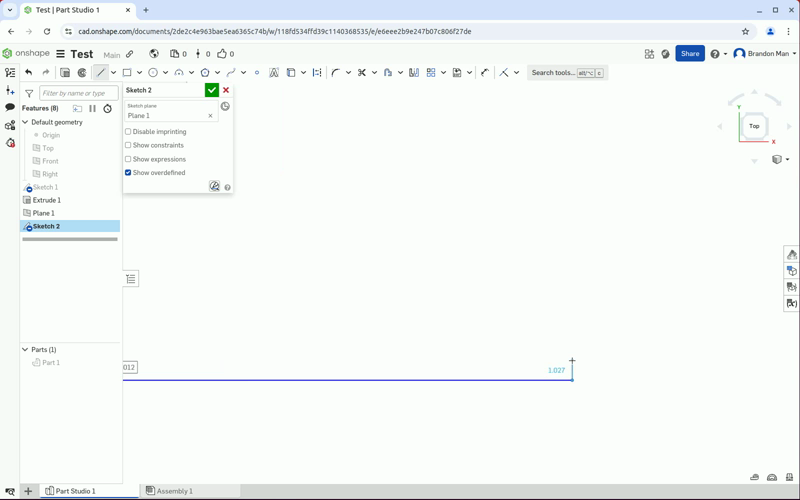
scroll(6)
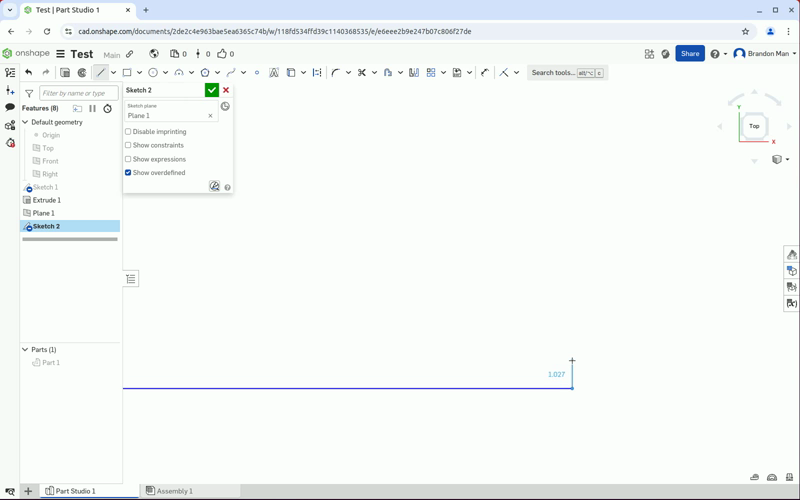
scroll(6)
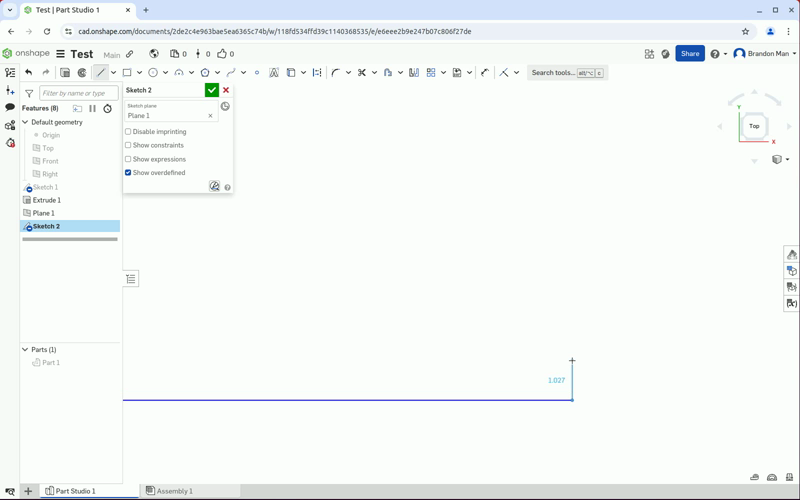
scroll(6)
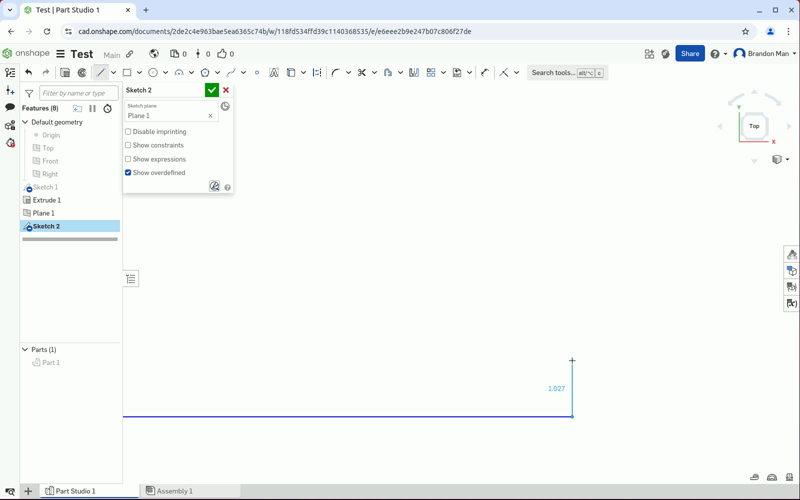
click(572, 360)
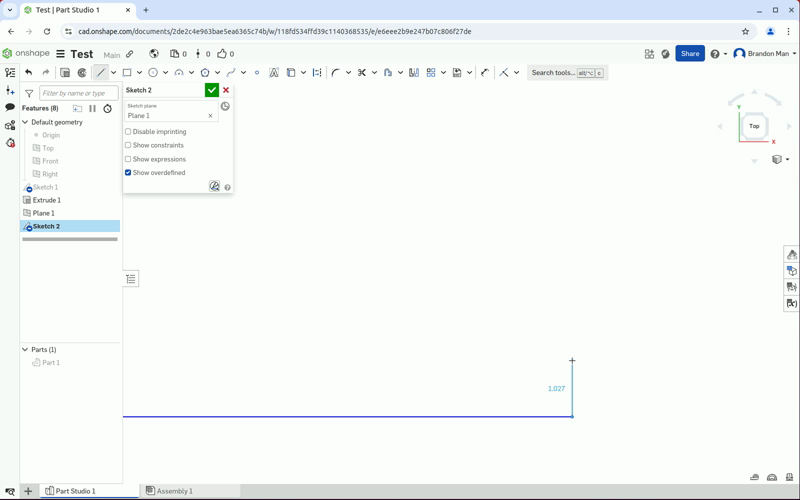
scroll(-6)
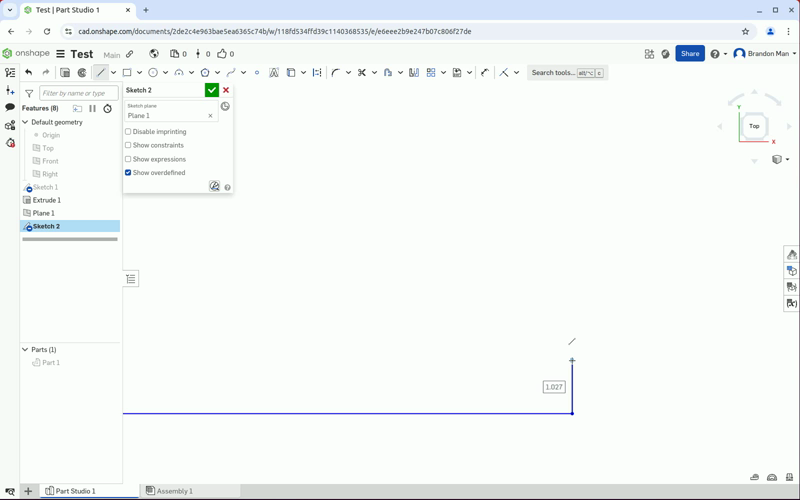
scroll(-6)
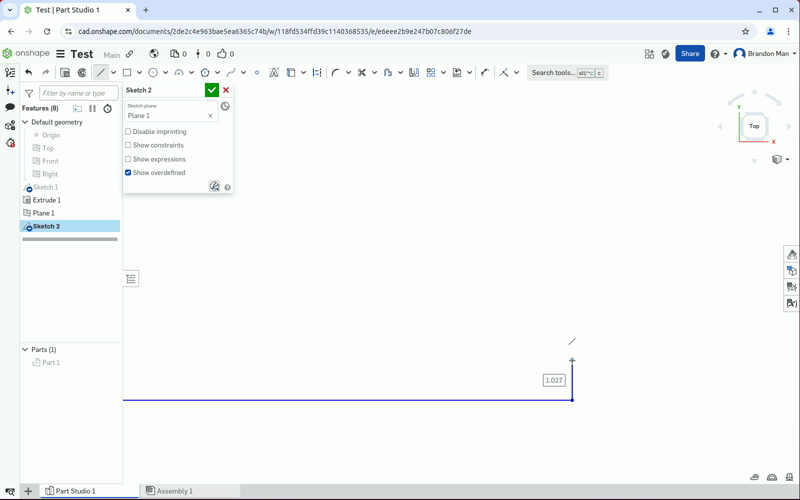
scroll(-6)
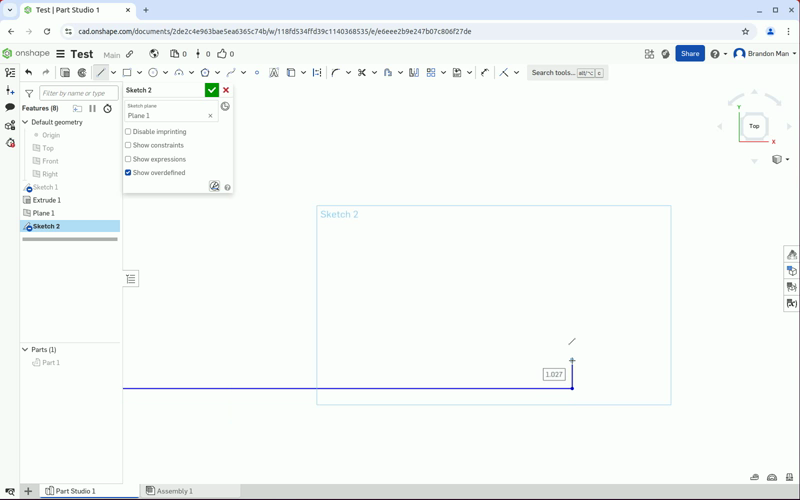
scroll(-6)
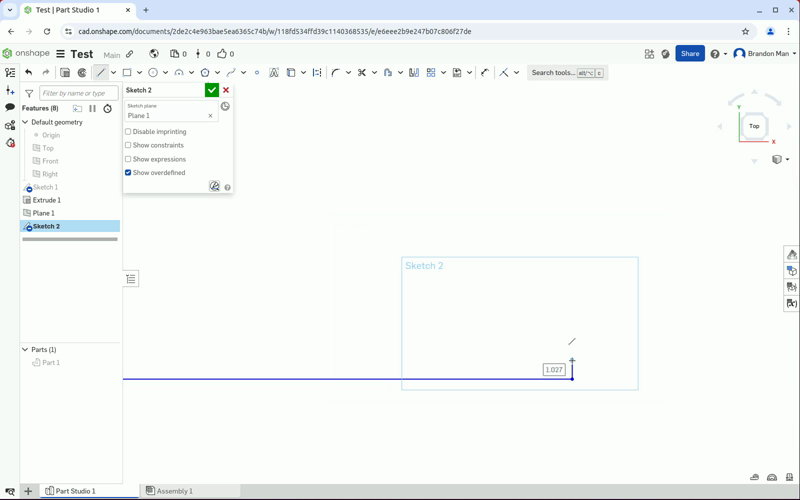
scroll(-6)
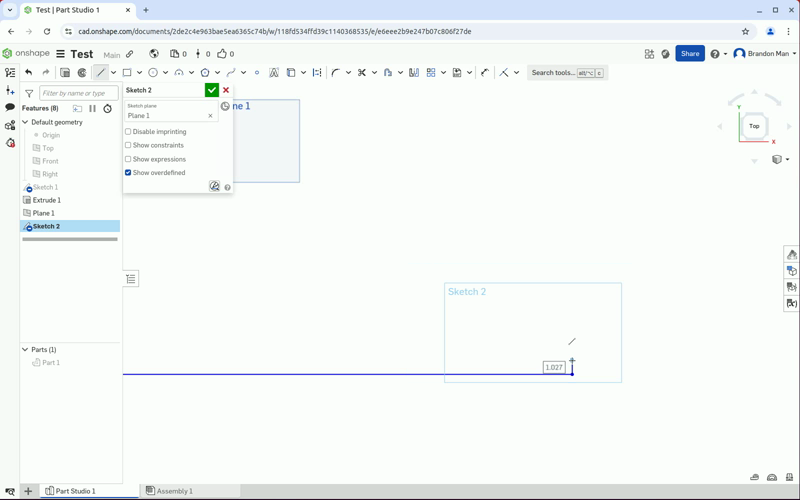
scroll(-6)
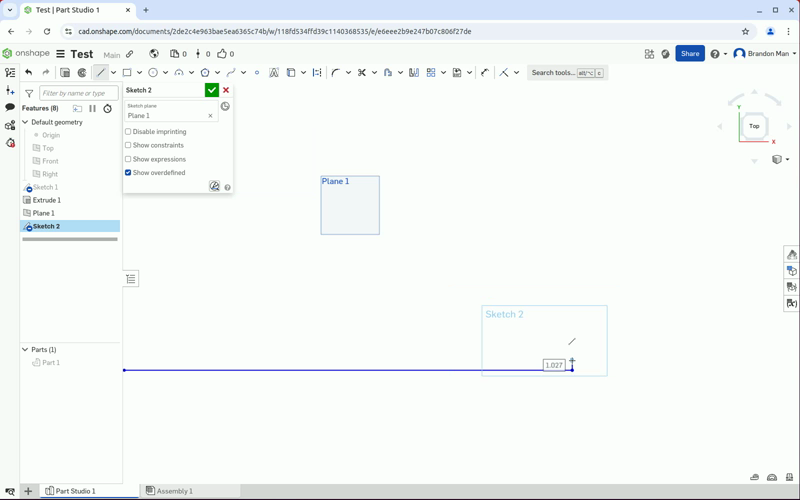
scroll(-6)
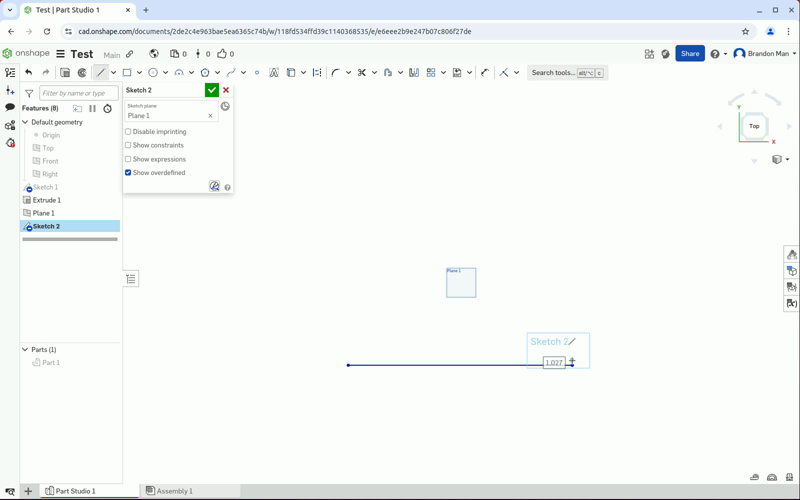
key_up(shift)
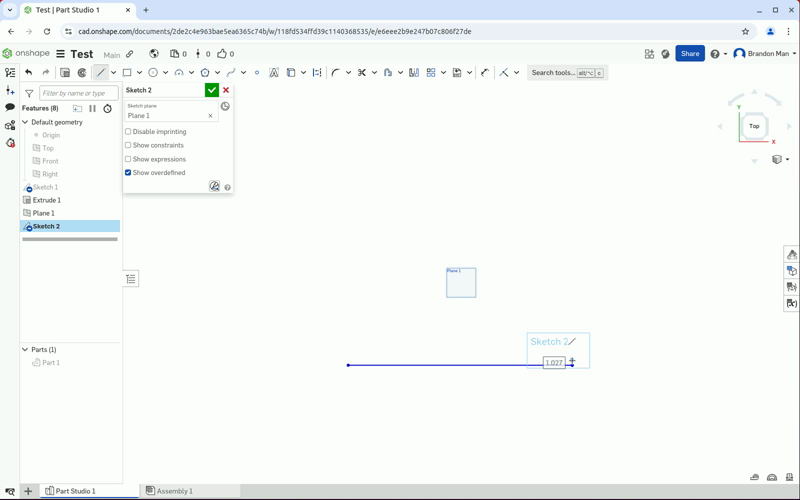
key_down(shift)
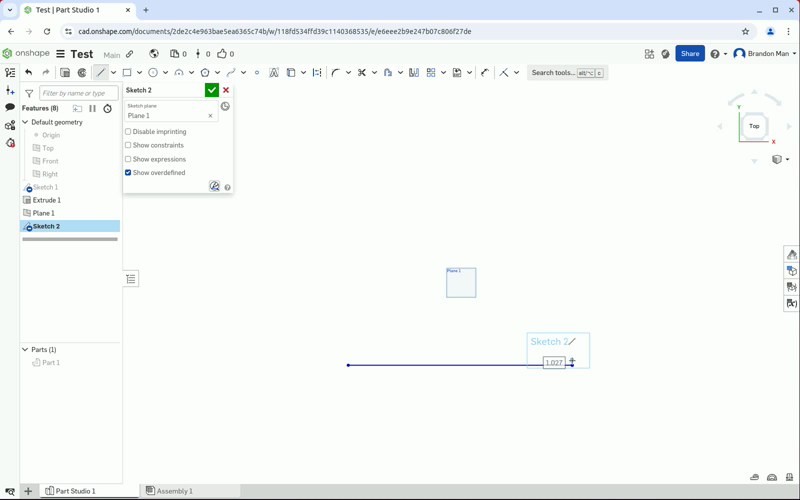
mouse_move(348, 360)
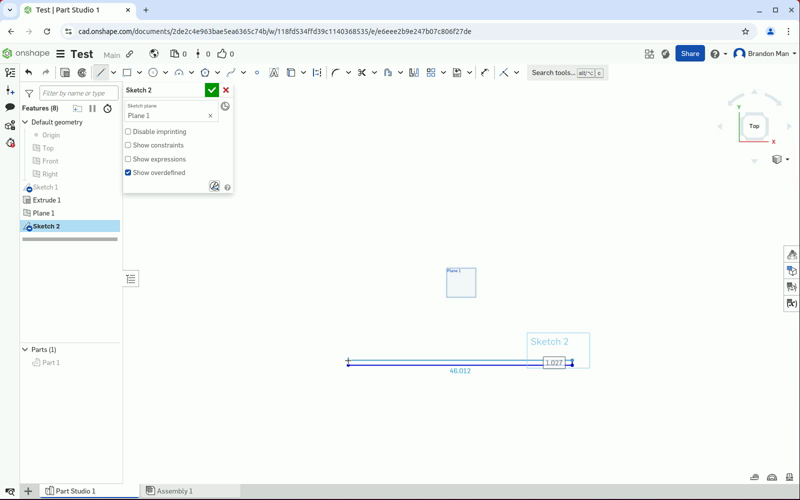
click(348, 360)
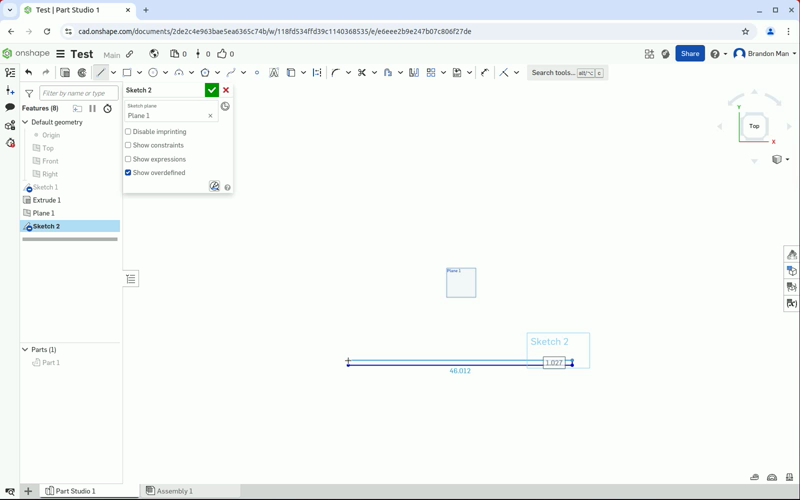
key_up(shift)
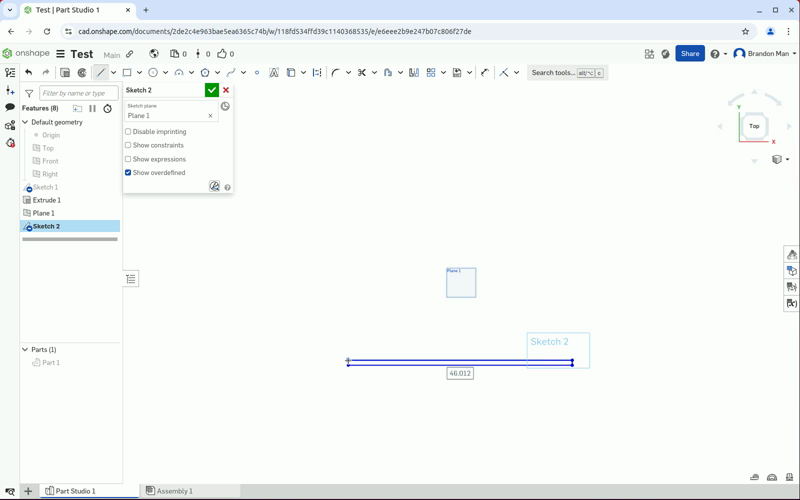
mouse_move(378, 360)
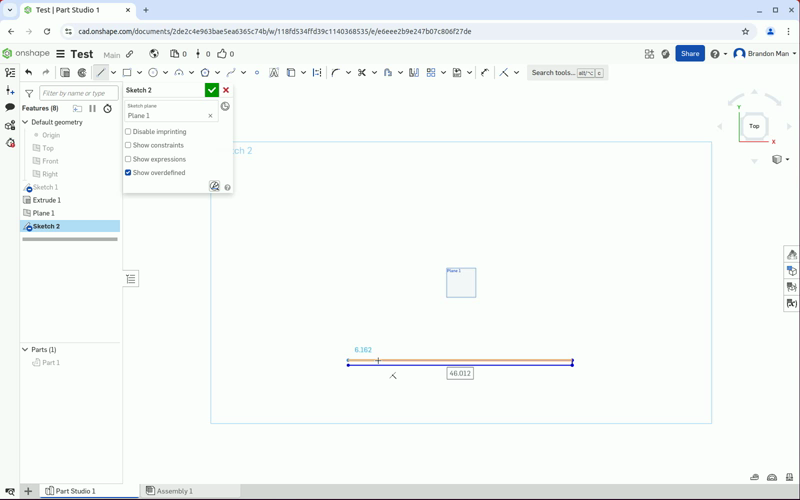
key_down(shift)
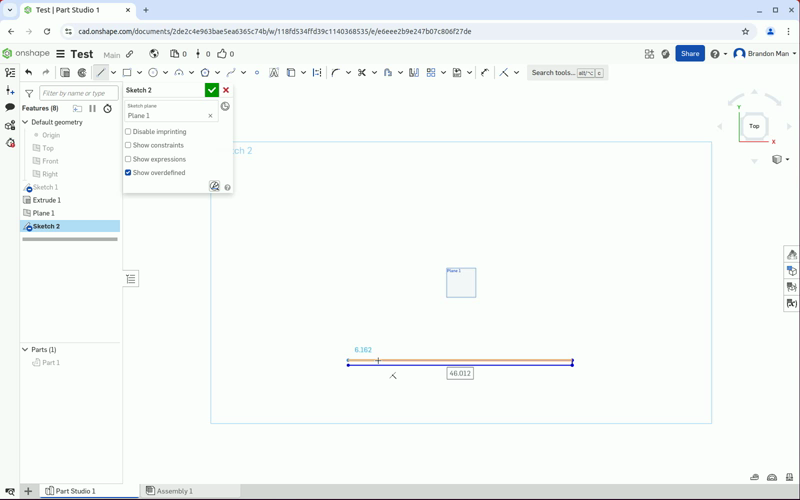
mouse_move(348, 365)
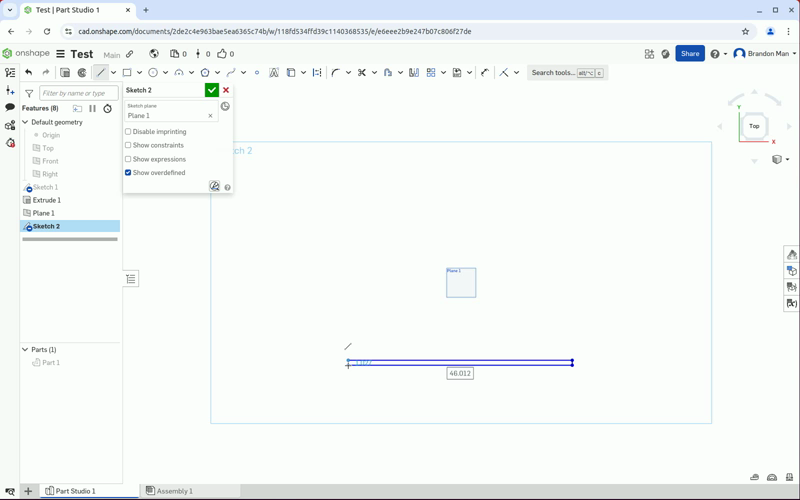
scroll(6)
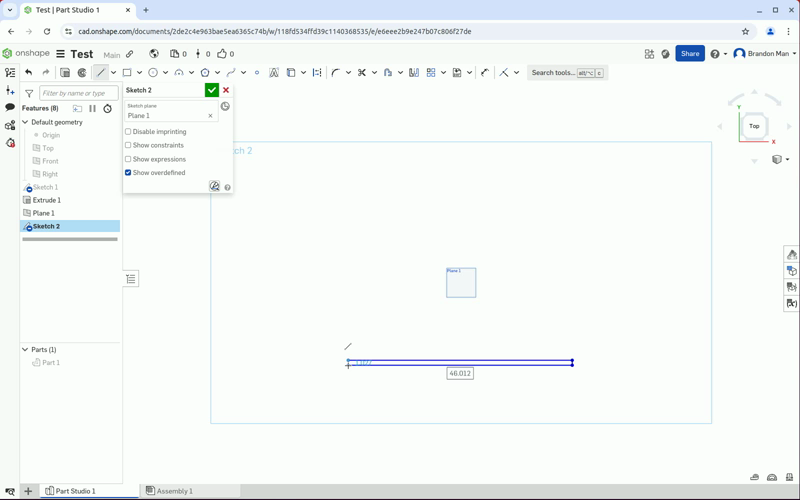
scroll(6)
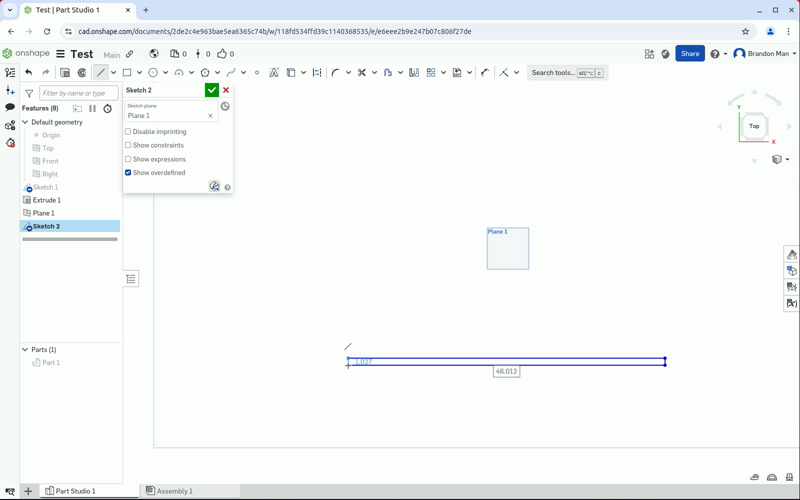
scroll(6)
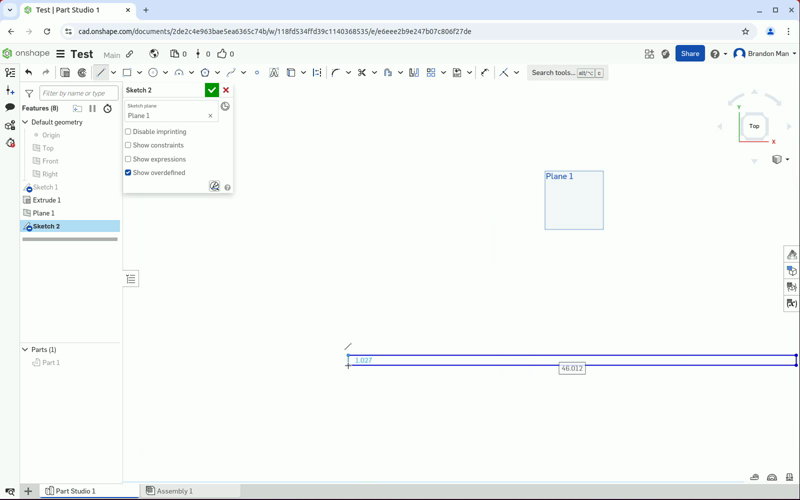
scroll(6)
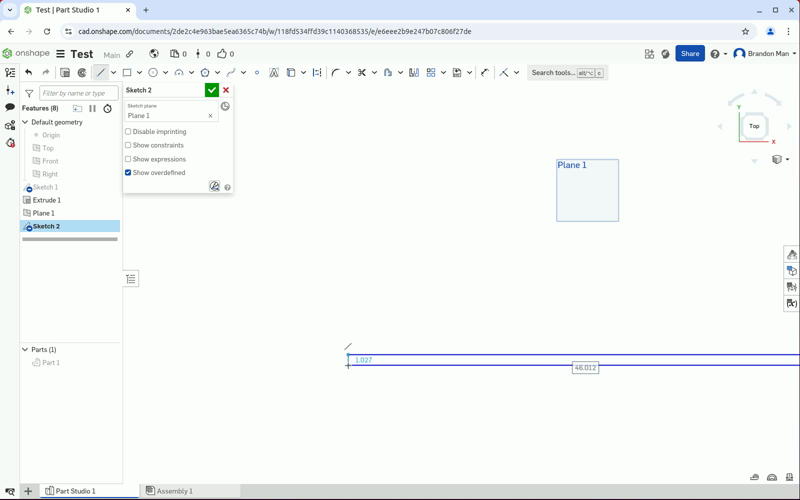
scroll(6)
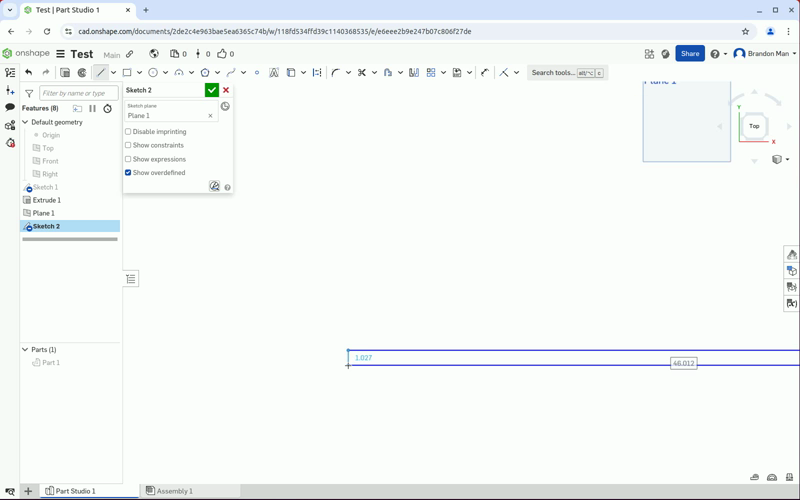
scroll(6)
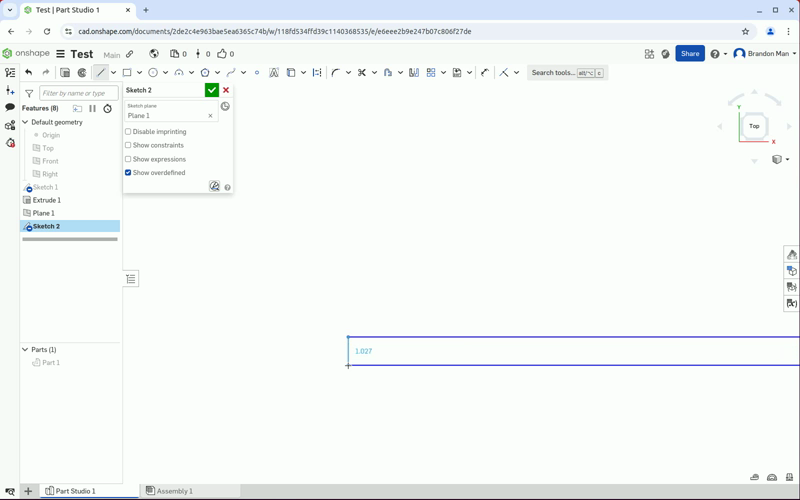
scroll(6)
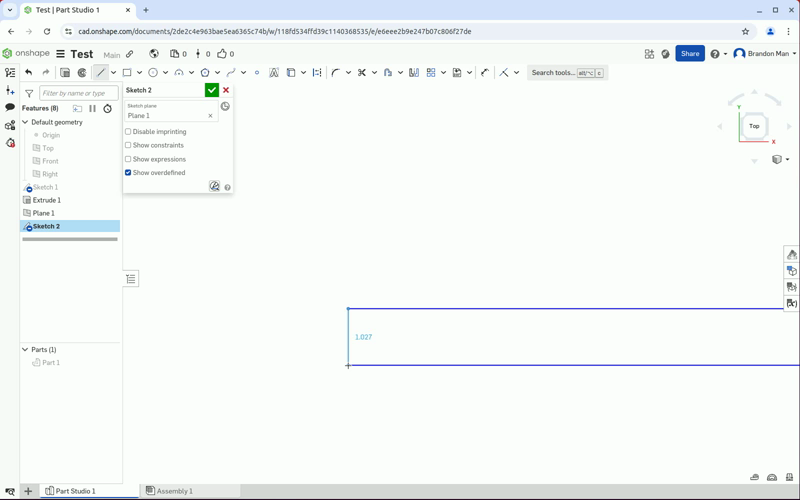
key_up(shift)
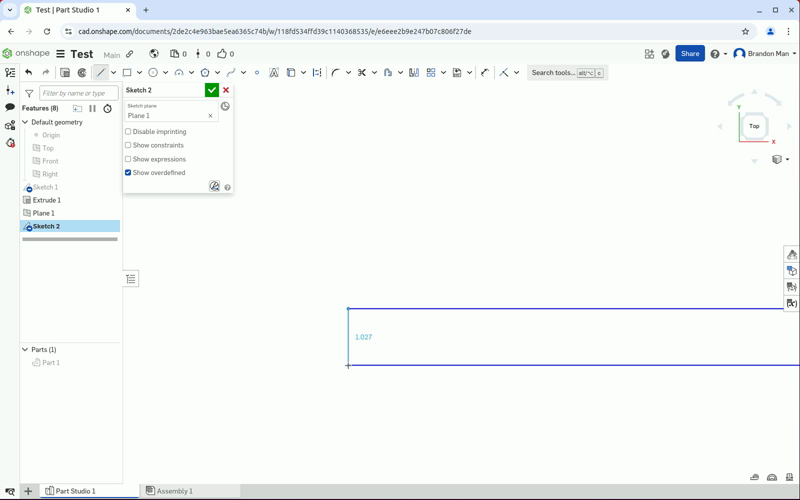
click(348, 365)
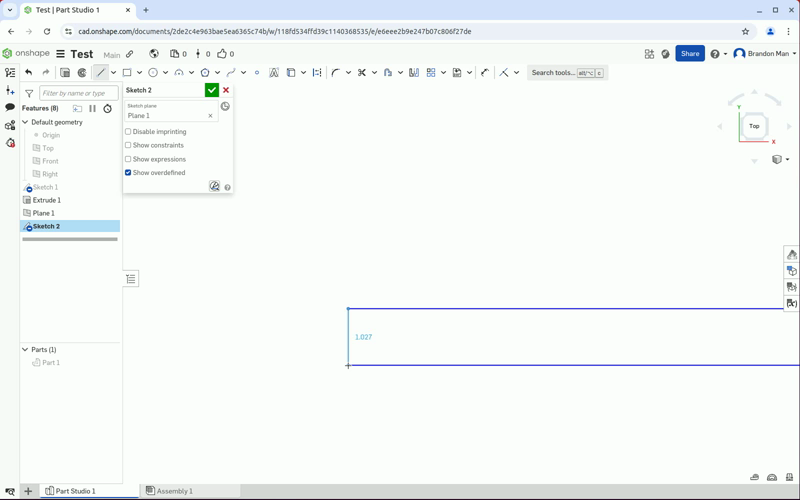
scroll(-6)
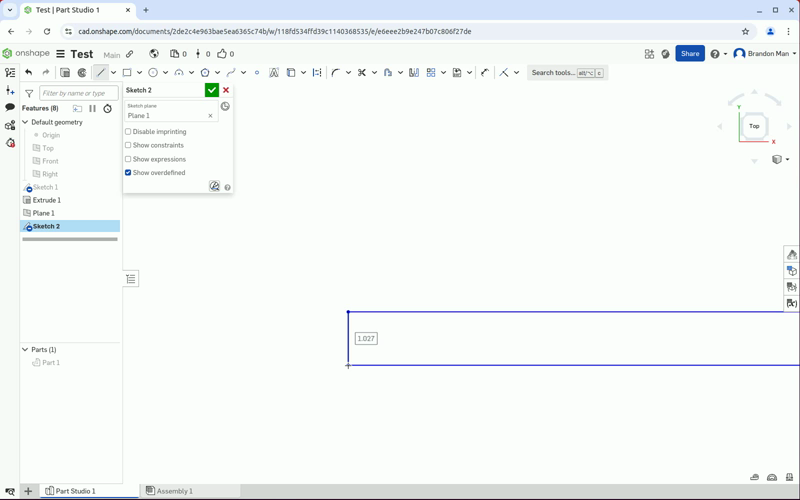
scroll(-6)
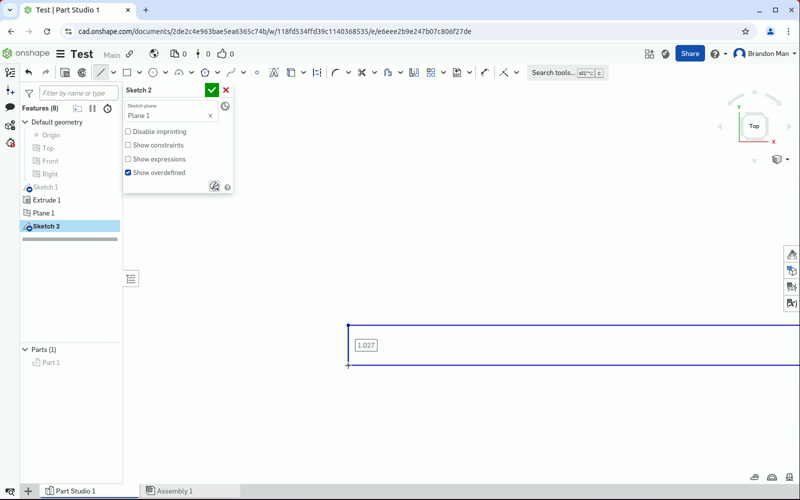
scroll(-6)
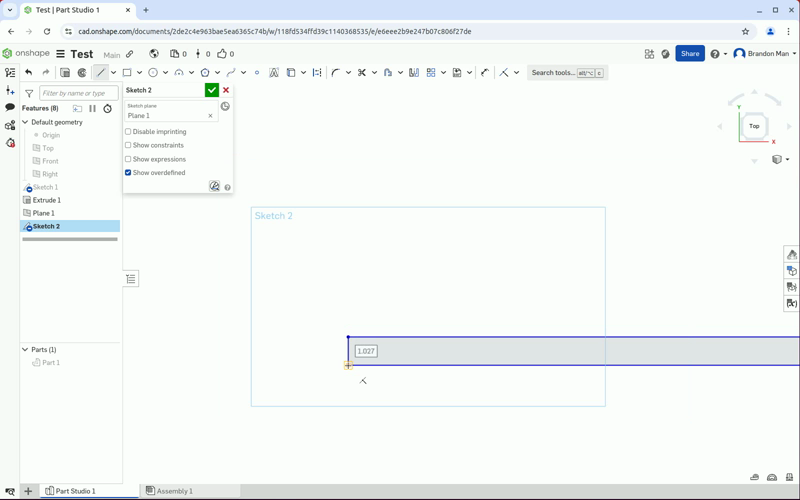
scroll(-6)
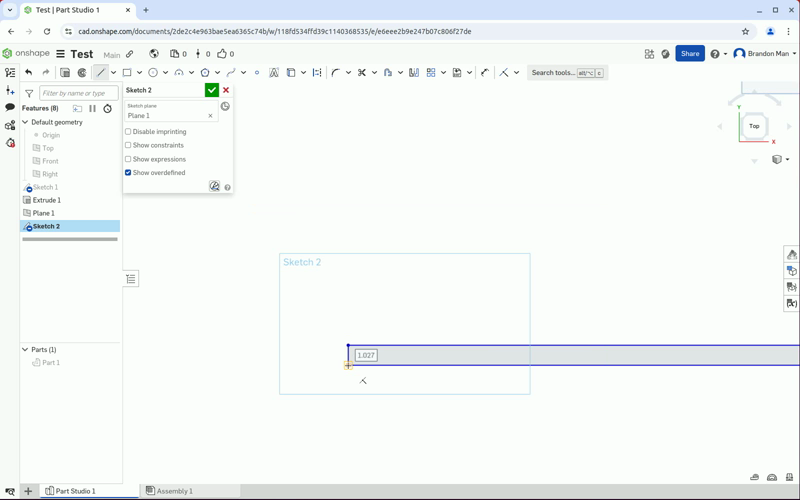
scroll(-6)
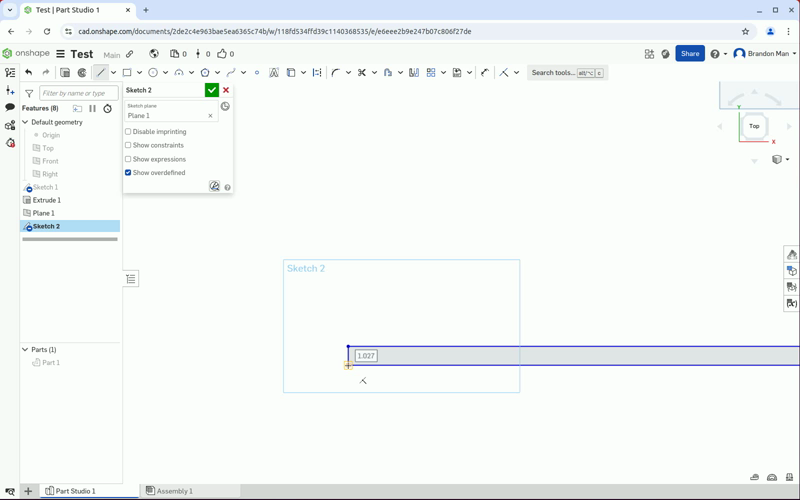
scroll(-6)
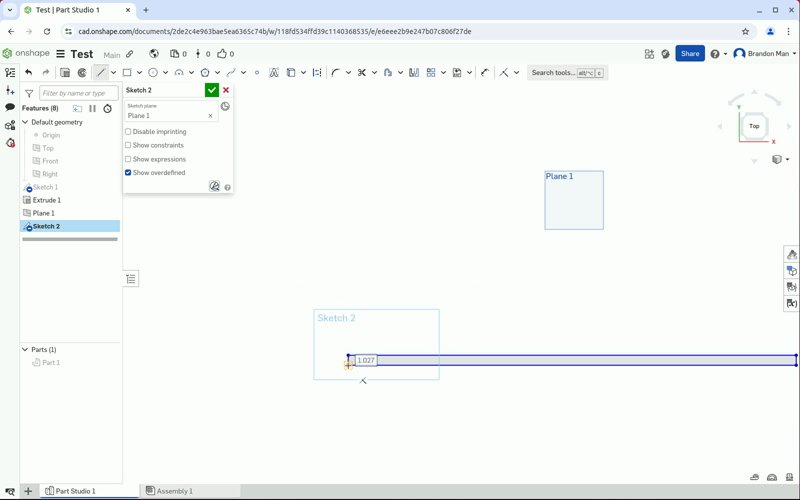
scroll(-6)
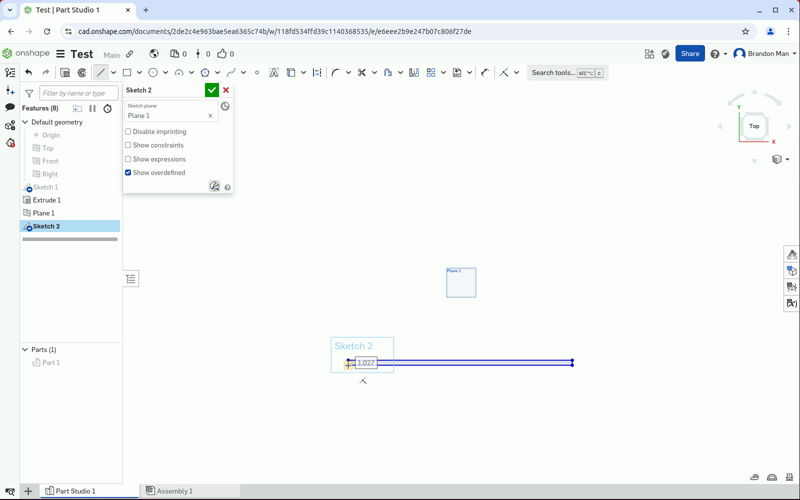
key(esc)
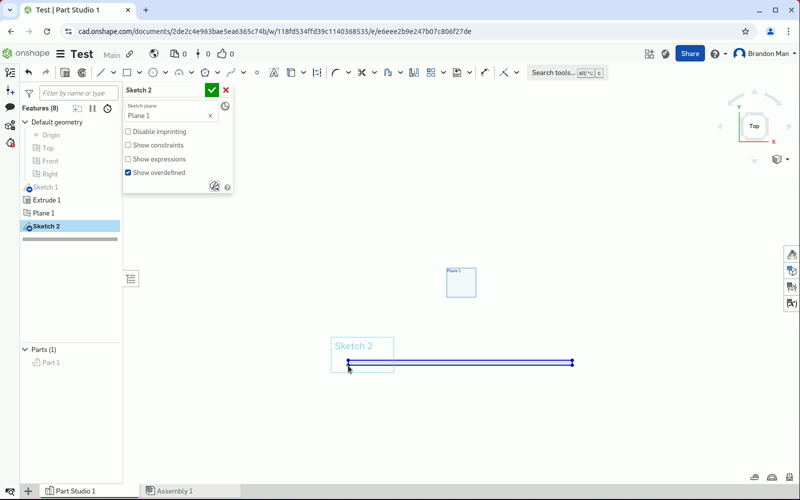
mouse_move(462, 362)
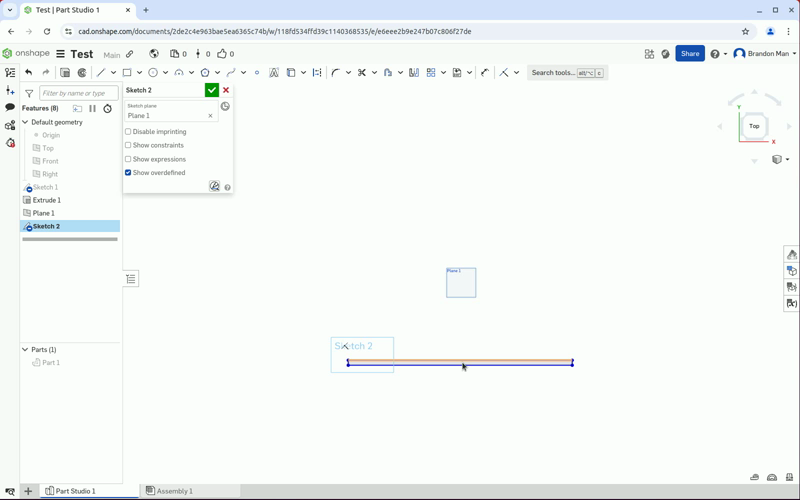
scroll(6)
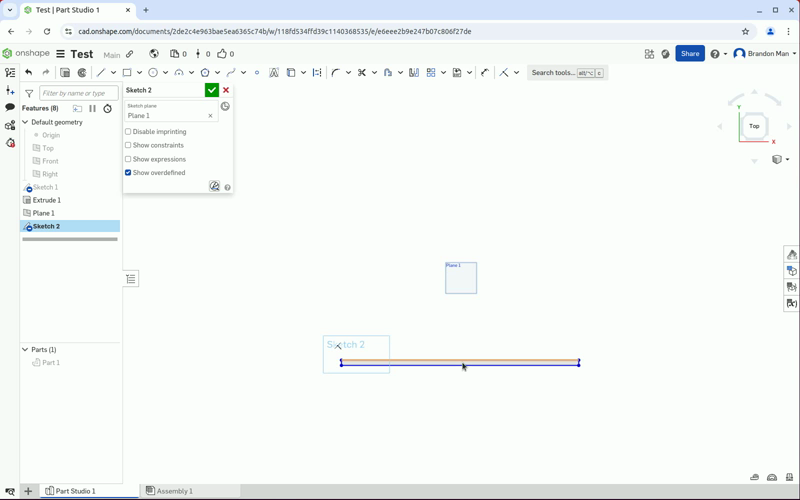
scroll(6)
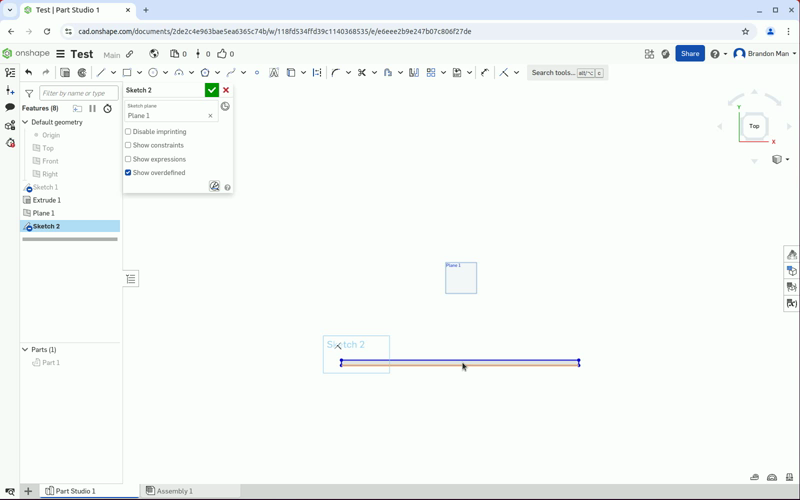
scroll(6)
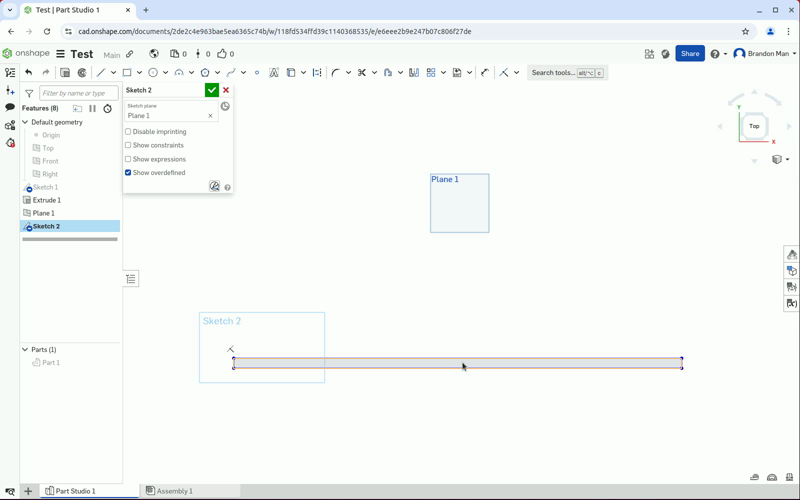
scroll(6)
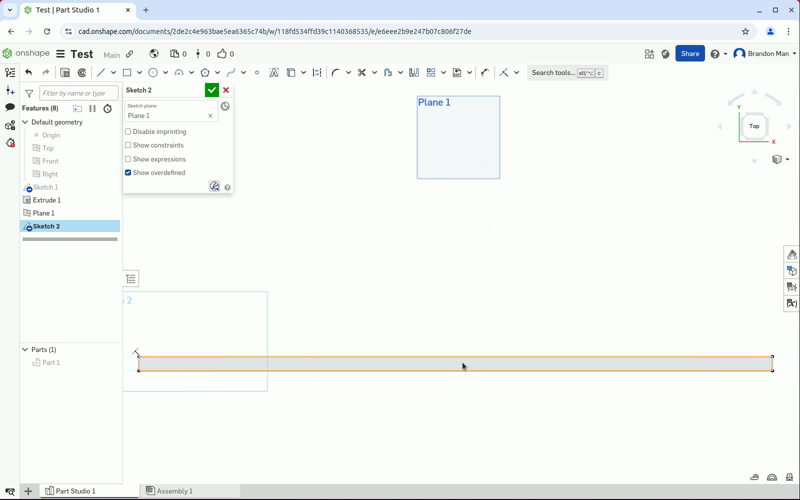
scroll(6)
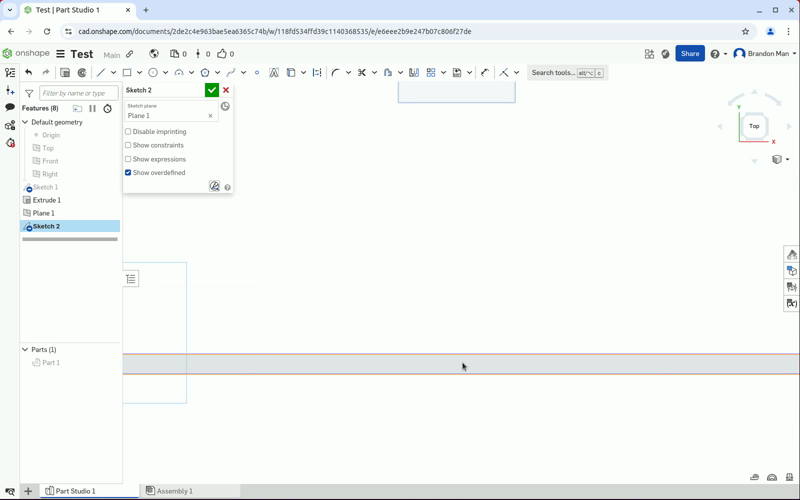
scroll(6)
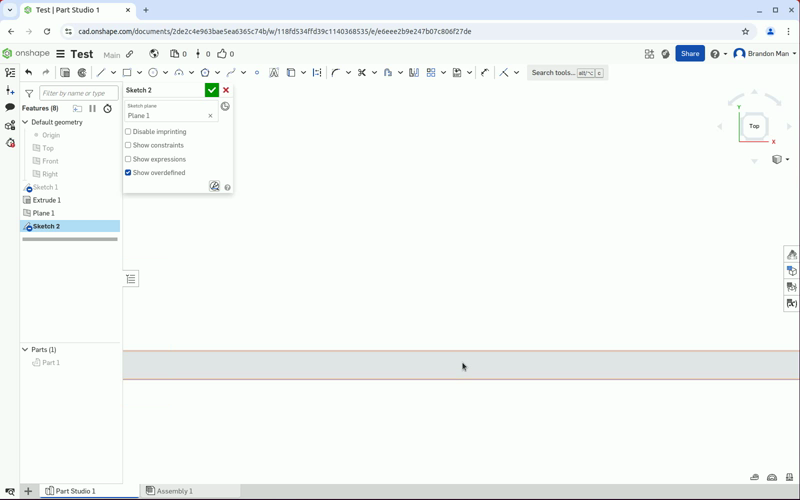
scroll(6)
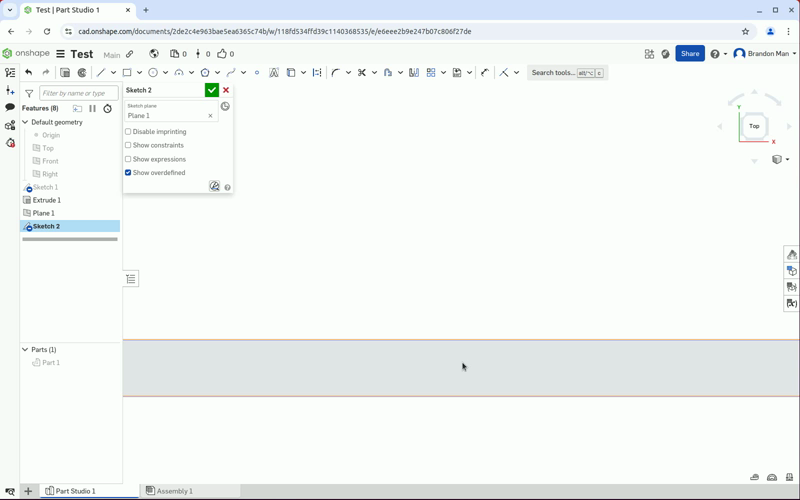
click(462, 362)
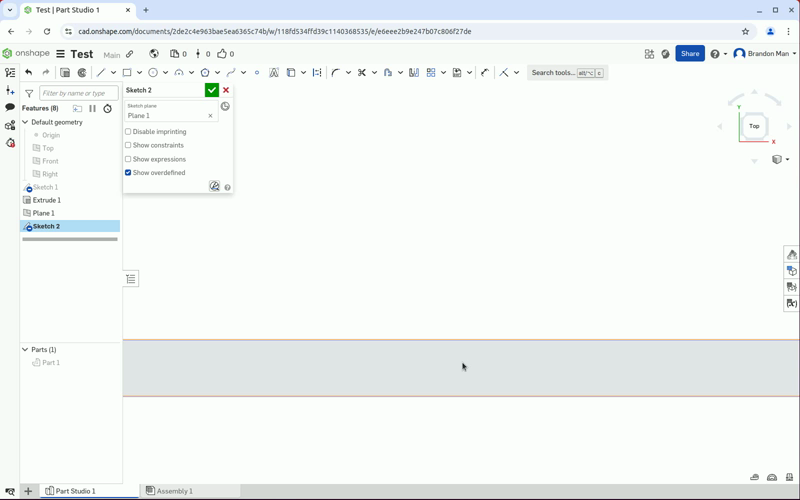
scroll(-6)
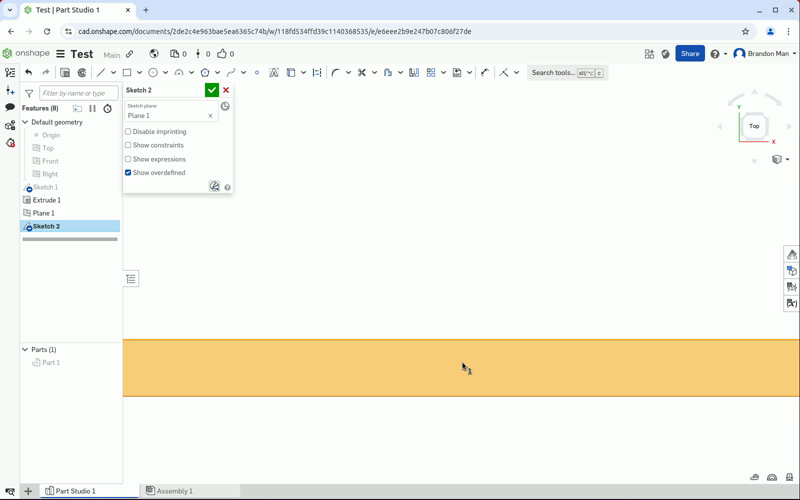
scroll(-6)
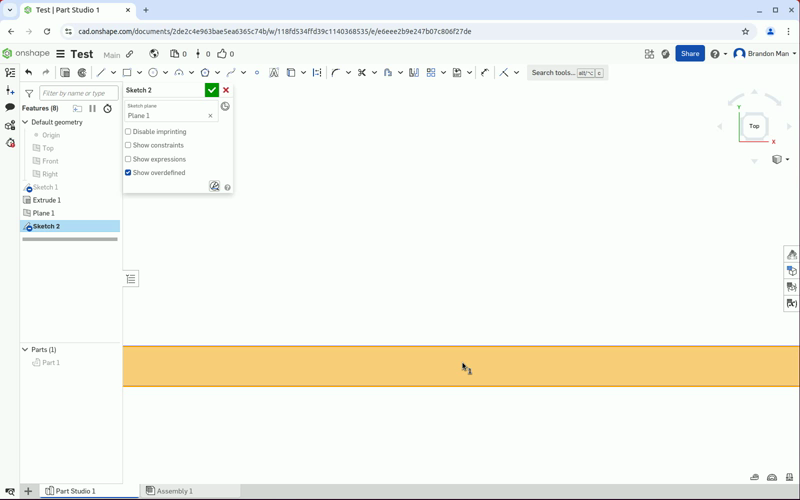
scroll(-6)
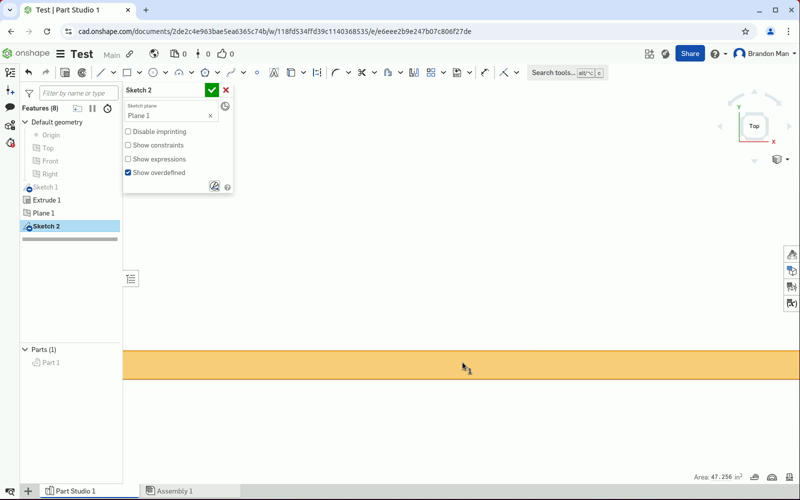
scroll(-6)
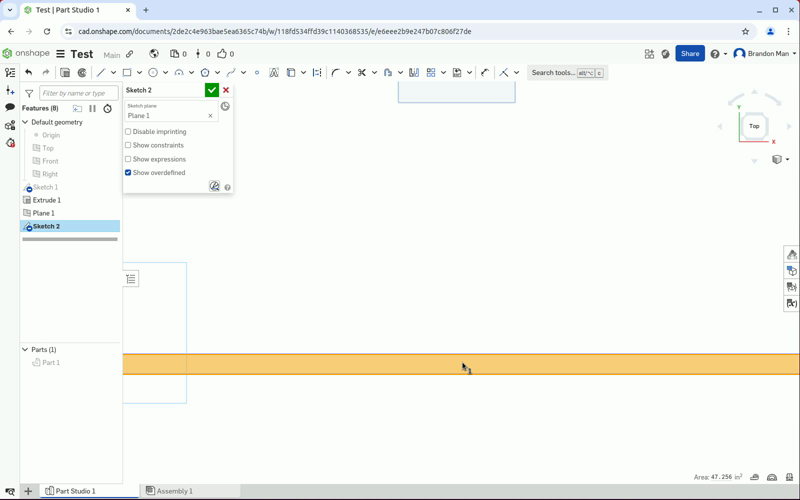
scroll(-6)
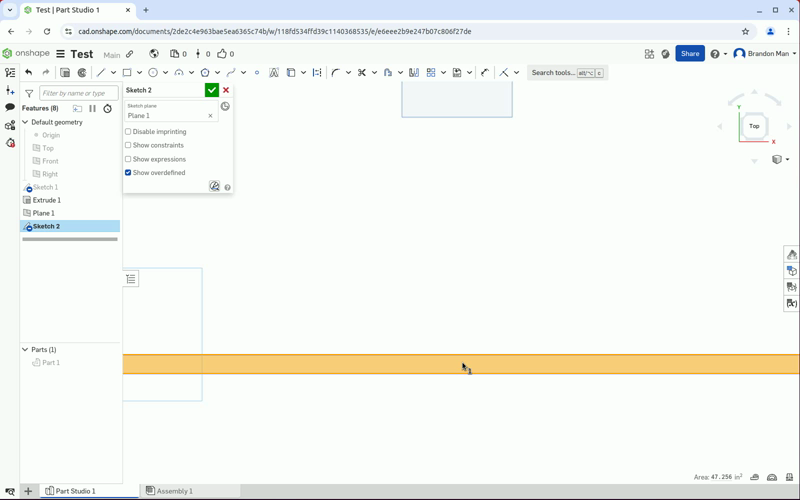
scroll(-6)
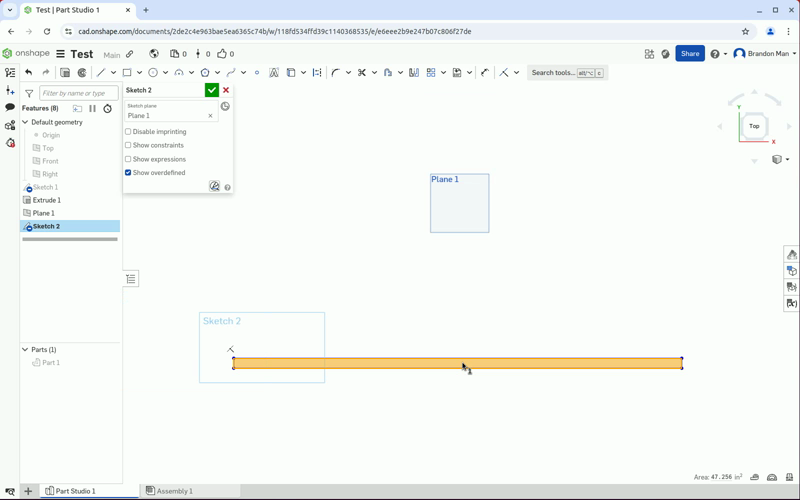
scroll(-6)
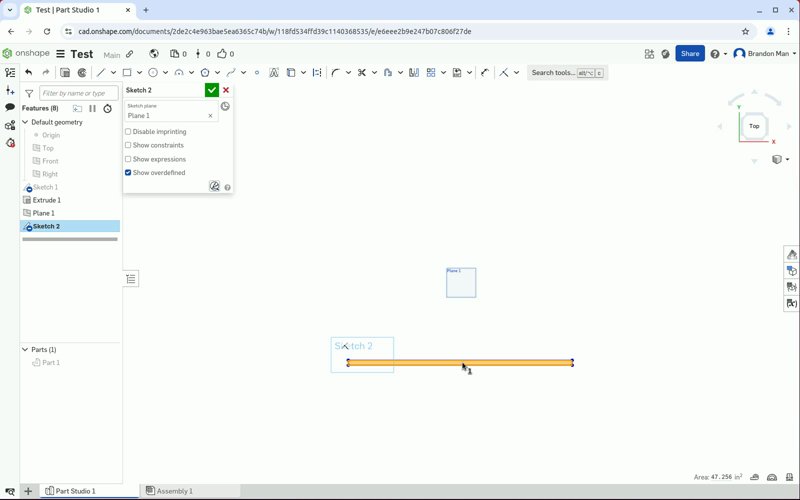
mouse_move(73, 352)
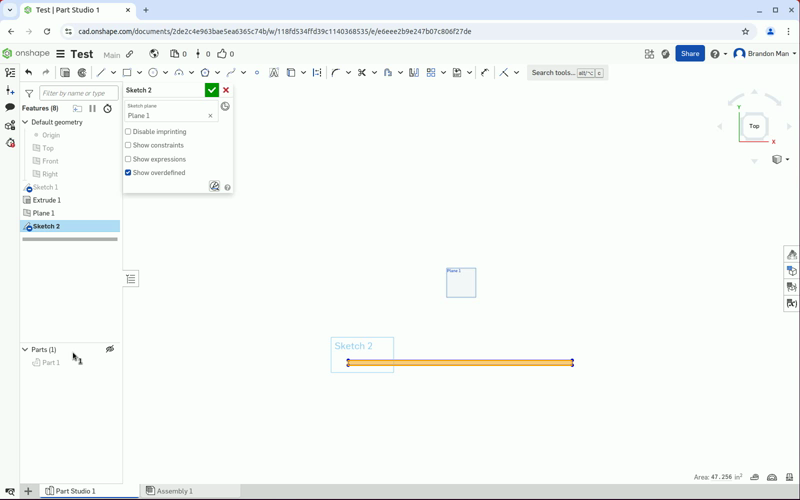
key(shift+y)
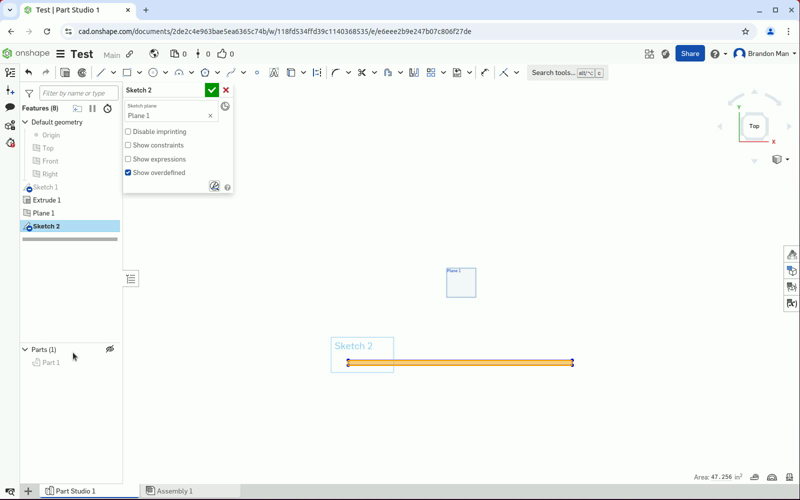
key(shift+e)
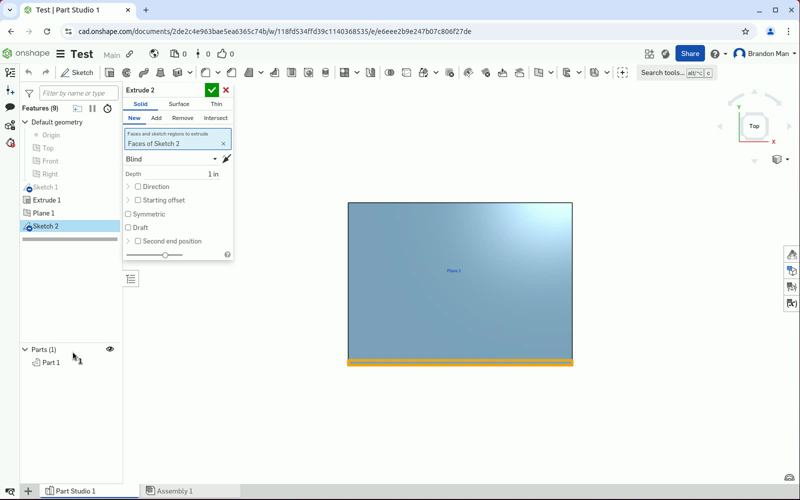
mouse_move(143, 106)
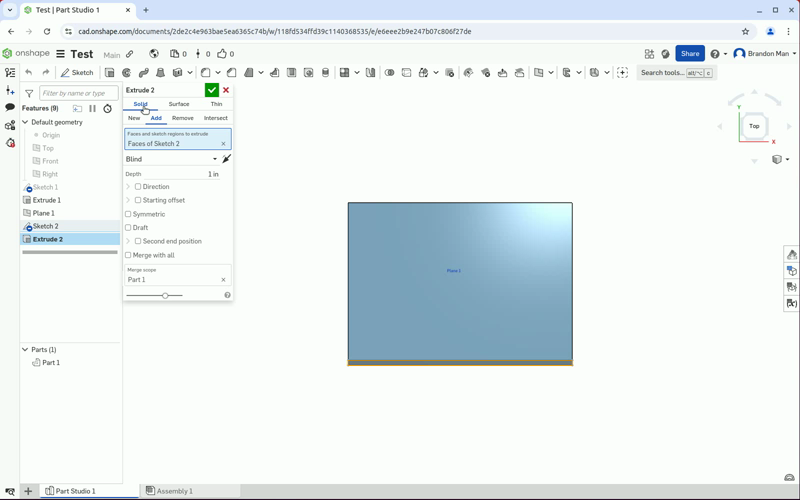
click(143, 106)
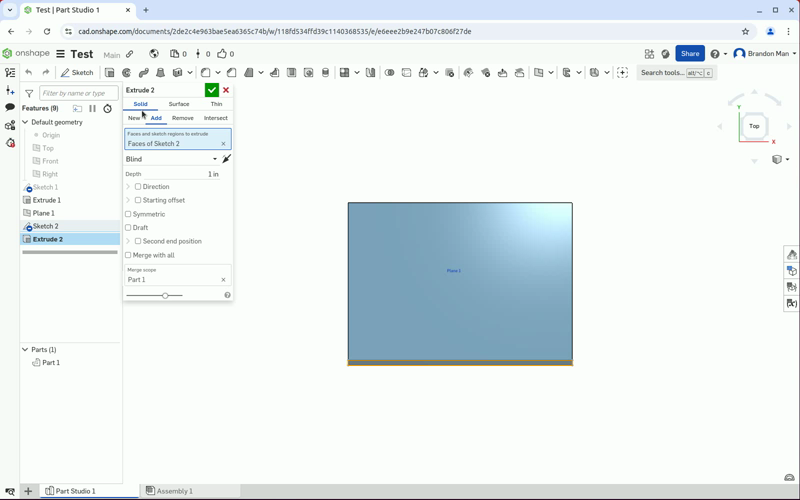
mouse_move(137, 120)
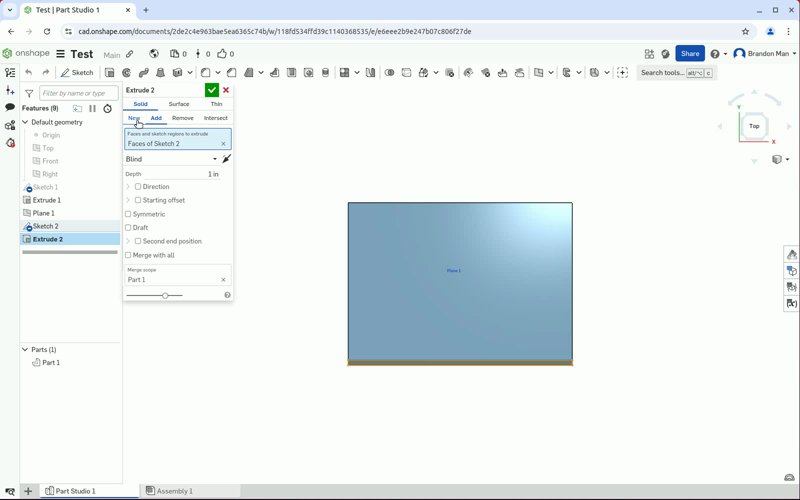
click(137, 120)
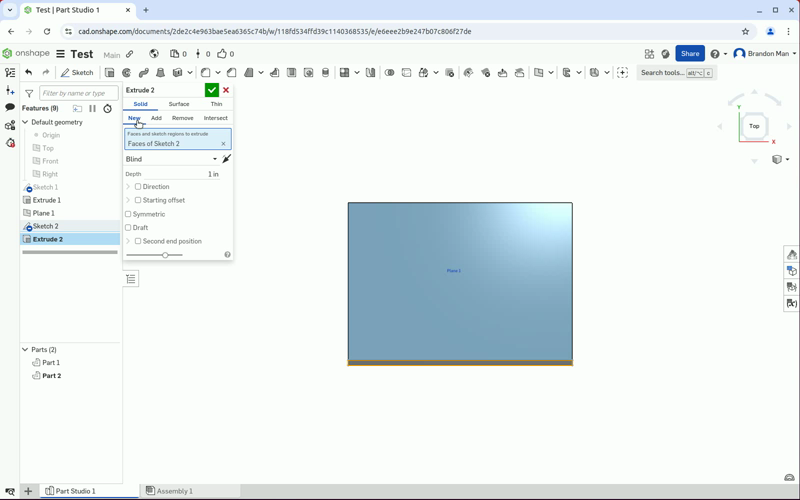
key(tab, 4)
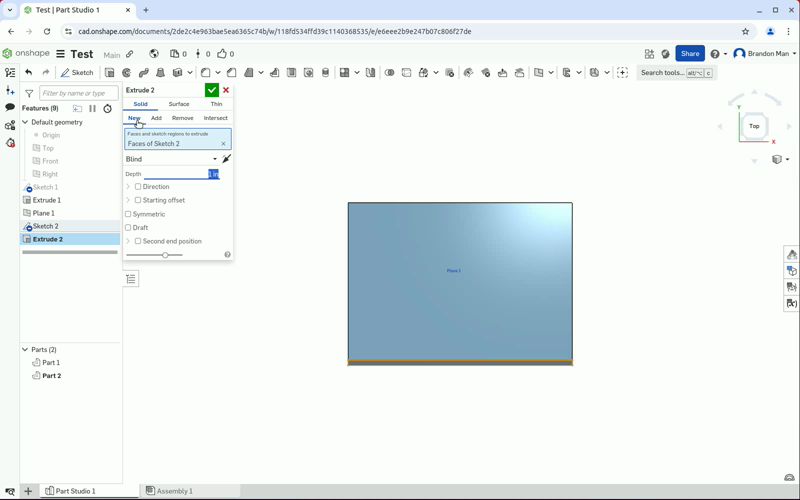
text(4.092)
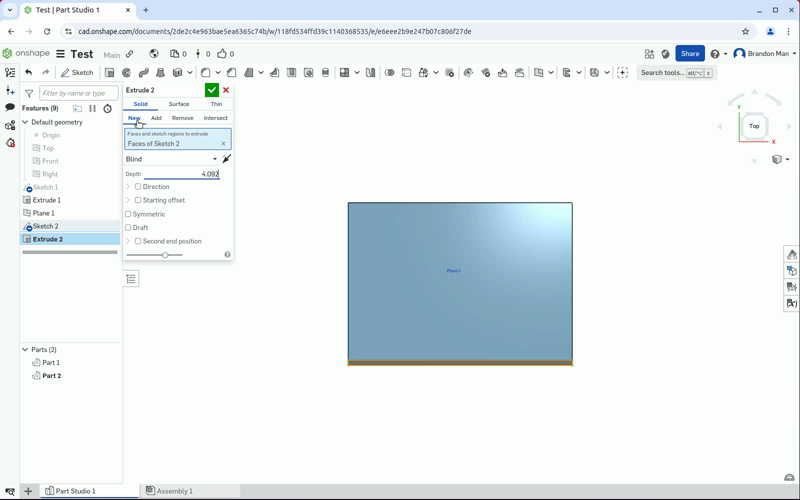
key(enter)
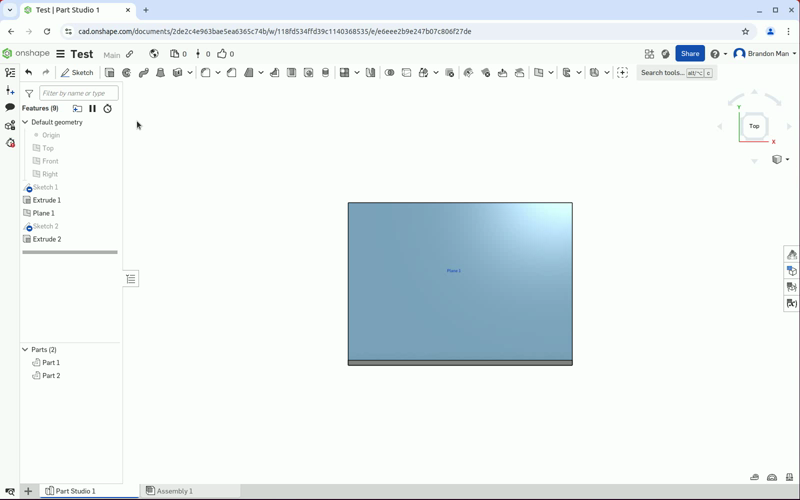
key(shift+h)
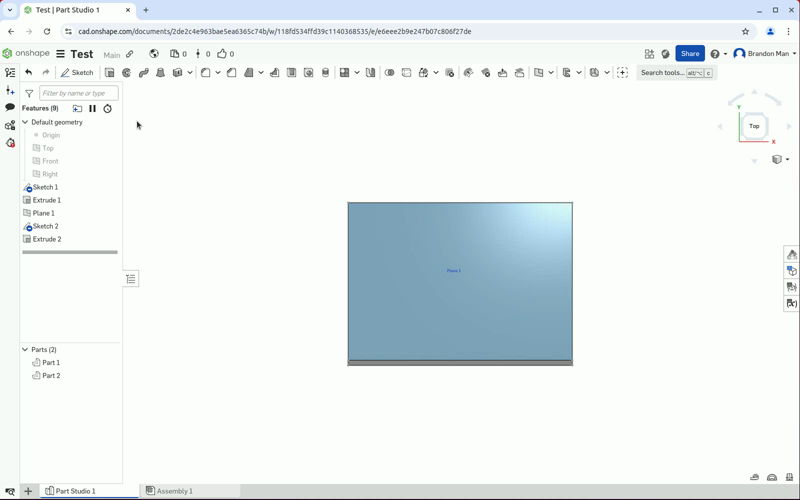
key(shift+h)
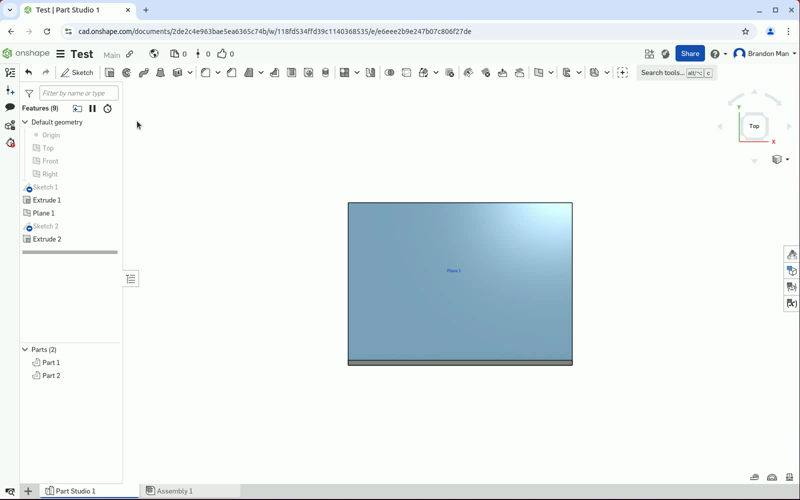
mouse_move(73, 189)
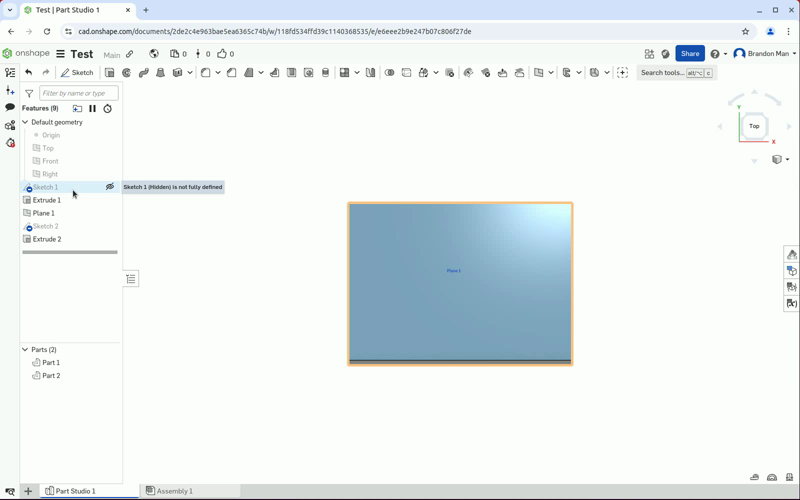
click(73, 189)
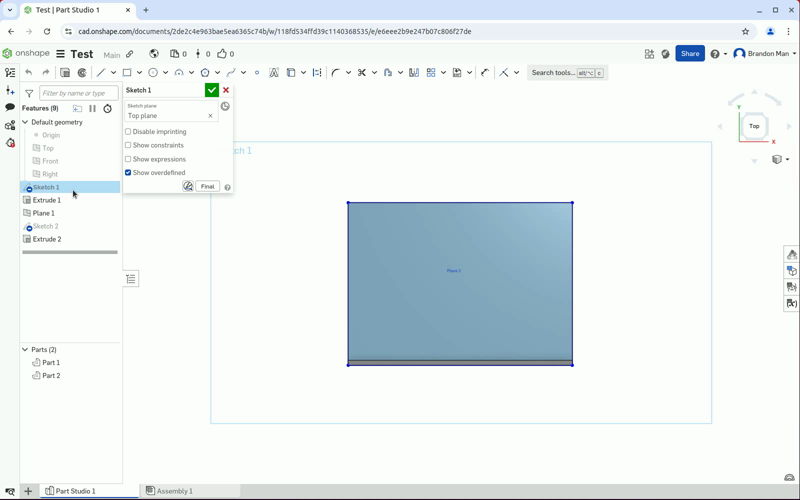
mouse_move(229, 92)
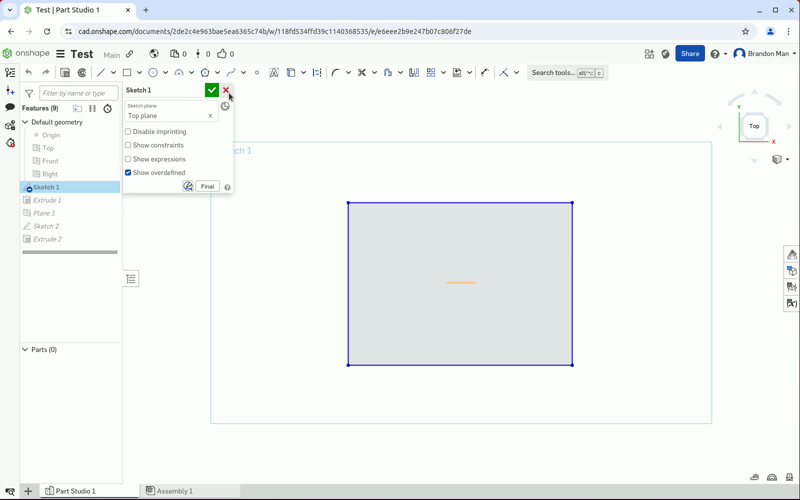
click(229, 92)
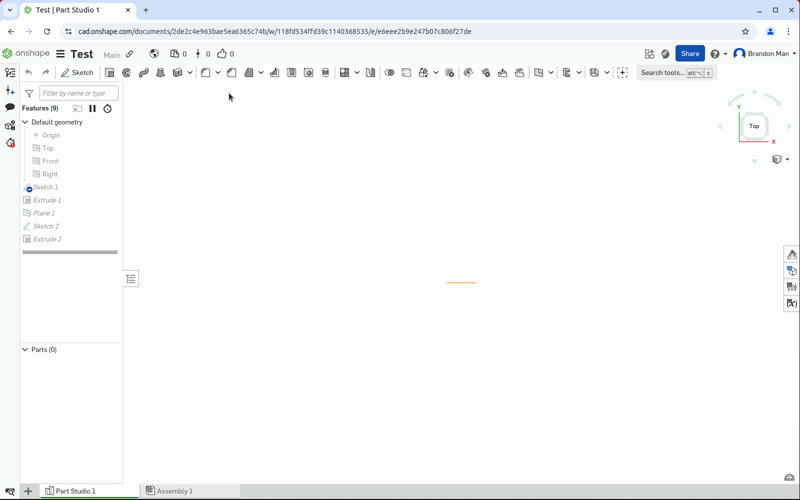
key(shift+s)
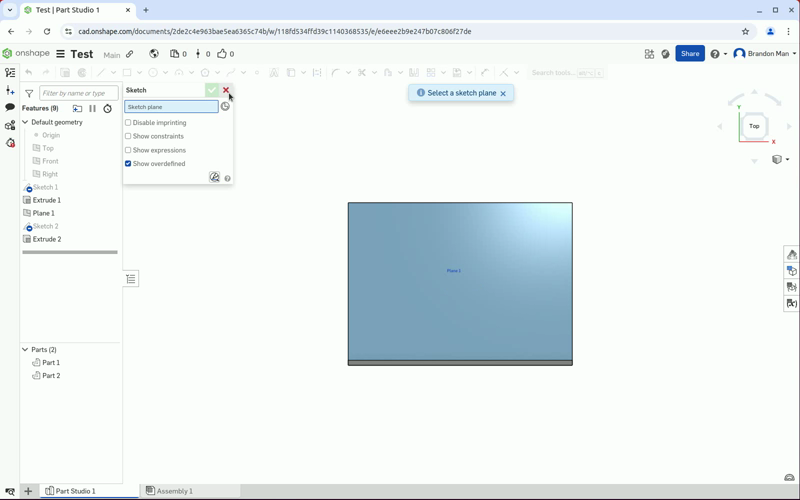
mouse_move(73, 215)
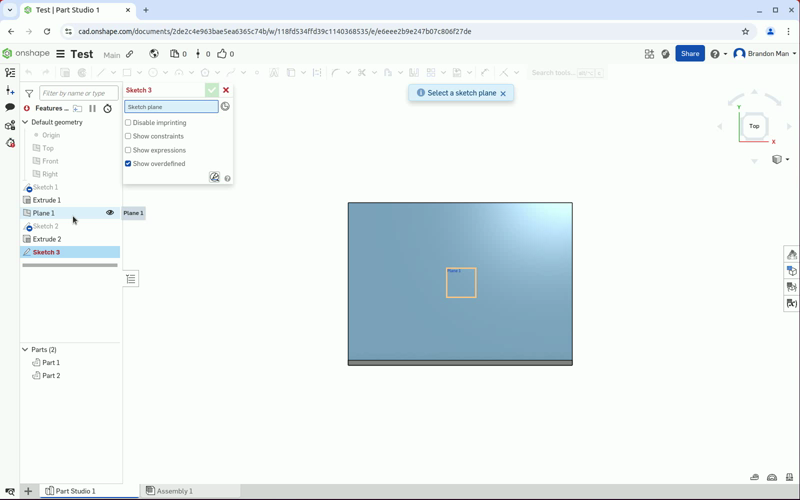
click(73, 215)
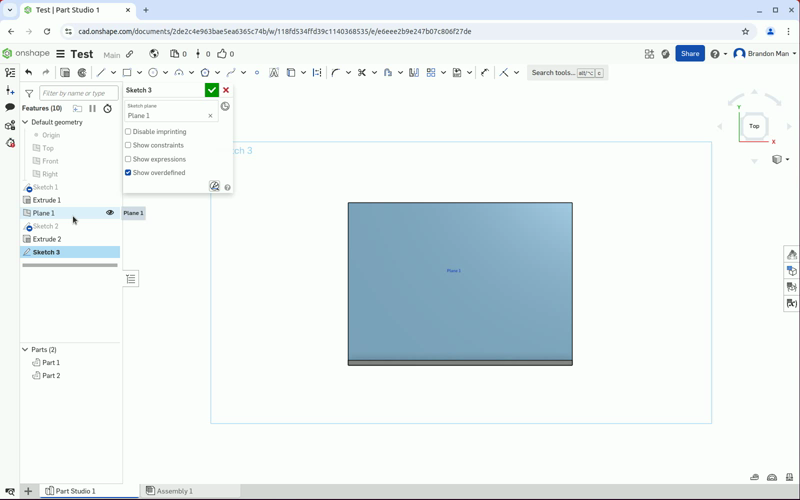
mouse_move(73, 352)
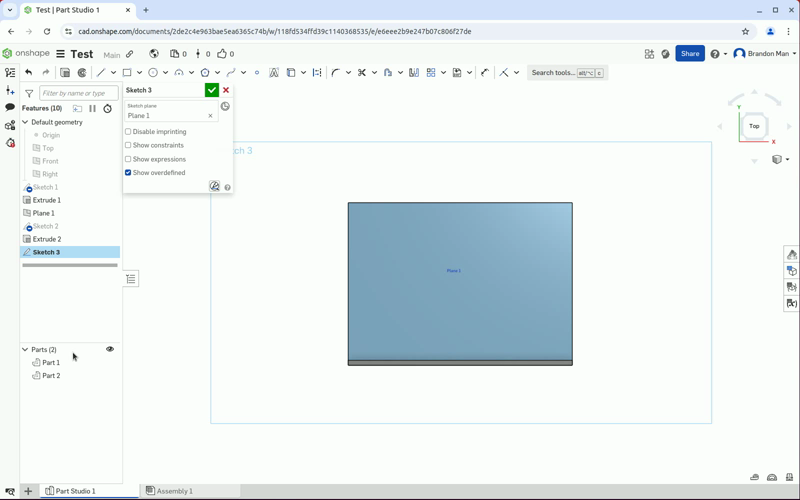
key(y)
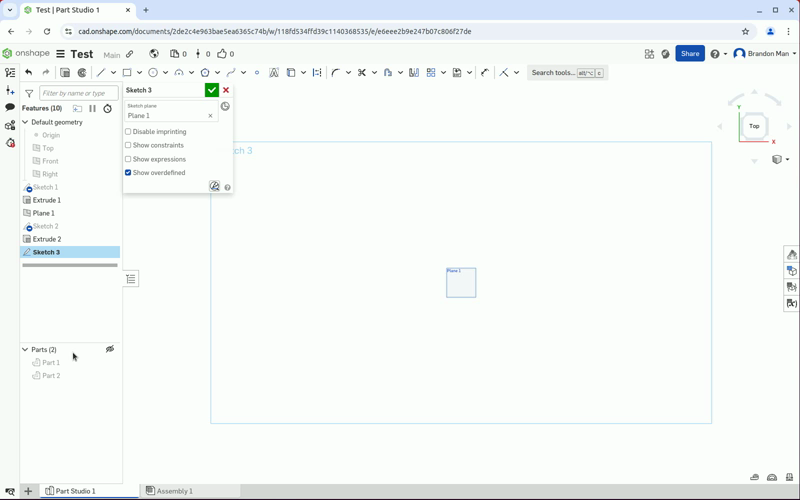
key(l)
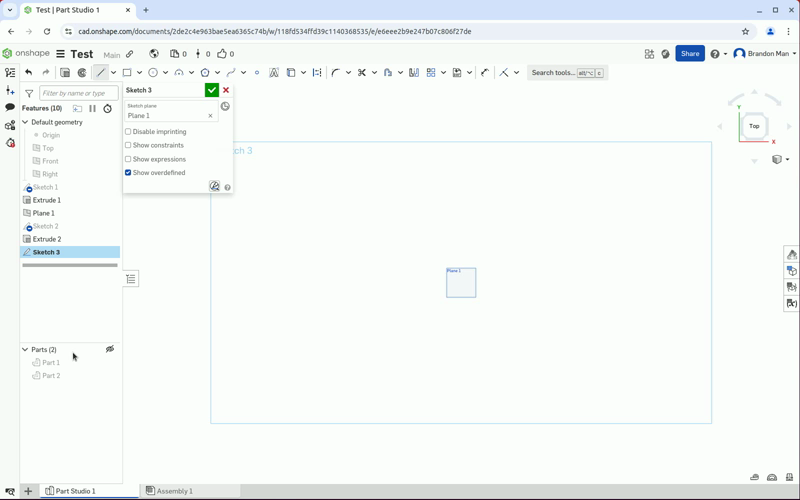
key_down(shift)
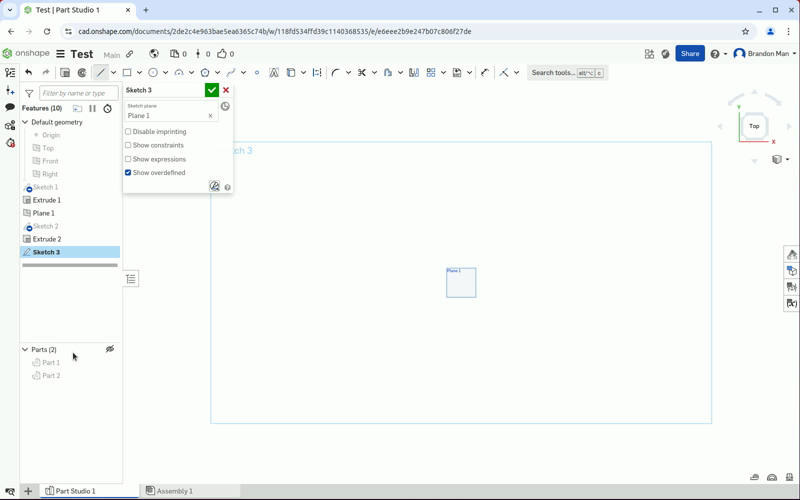
mouse_move(348, 205)
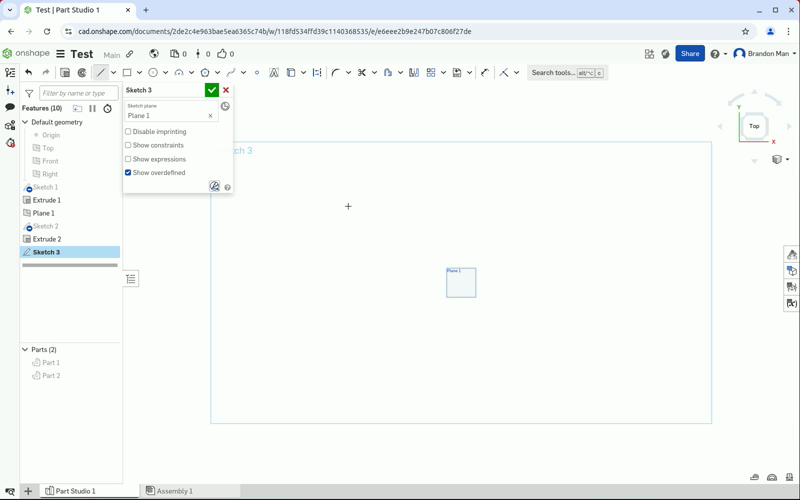
click(348, 205)
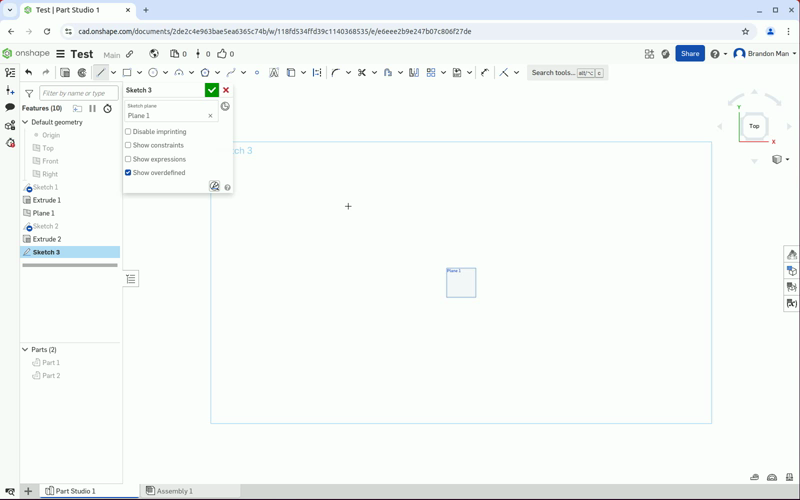
key_up(shift)
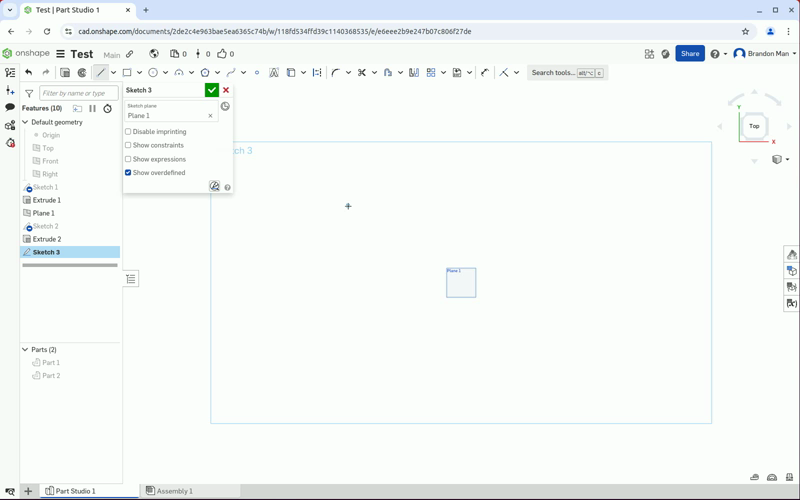
key_down(shift)
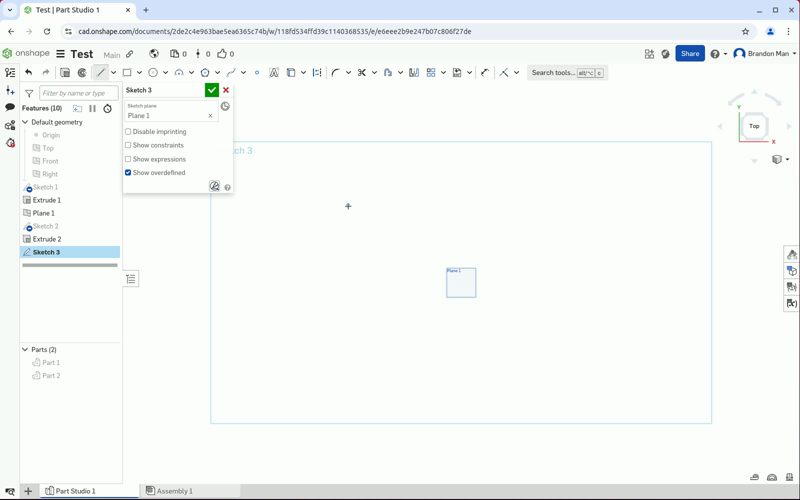
mouse_move(572, 205)
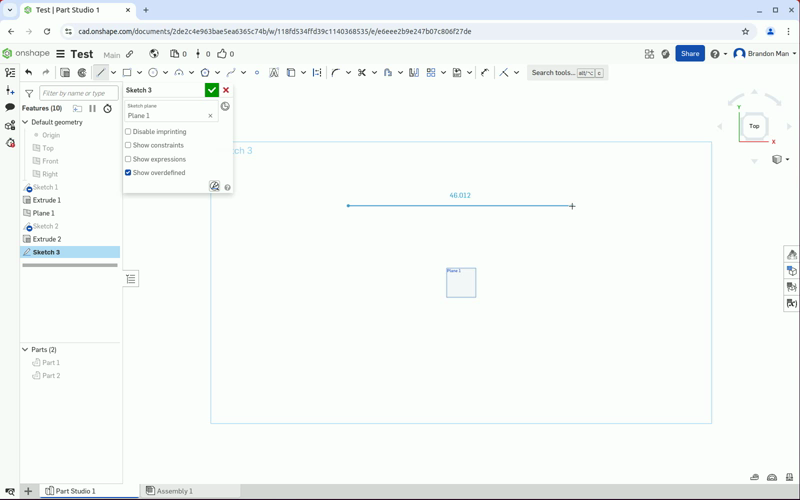
click(572, 205)
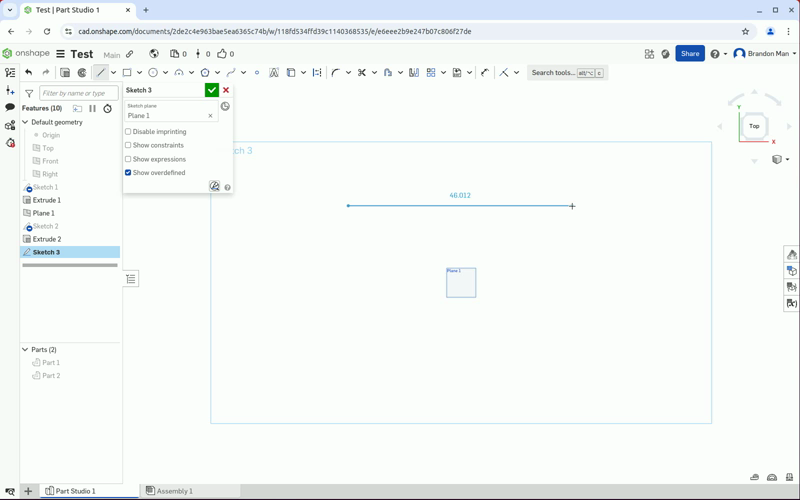
key_up(shift)
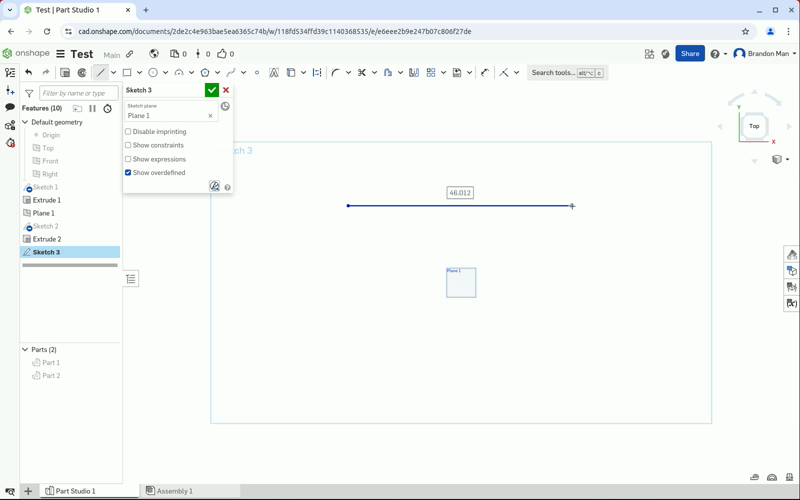
key_down(shift)
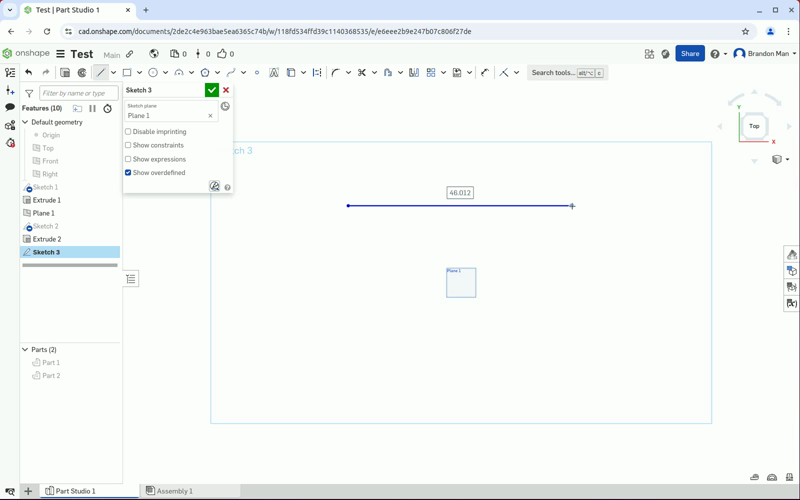
mouse_move(589, 205)
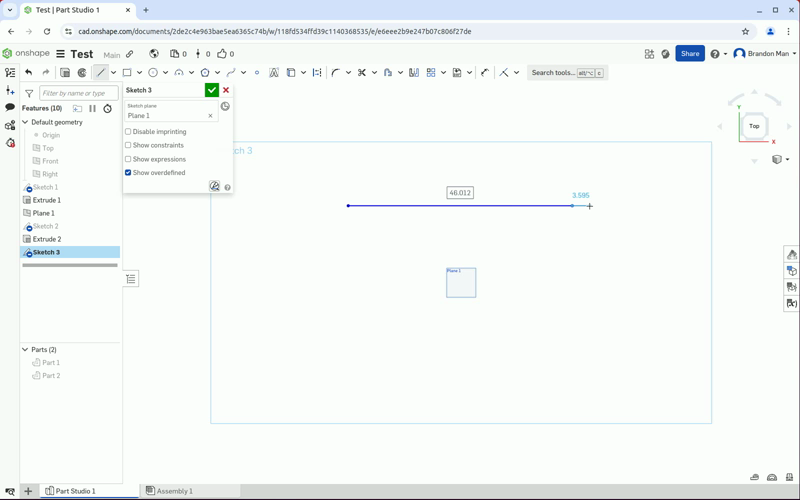
mouse_move(572, 200)
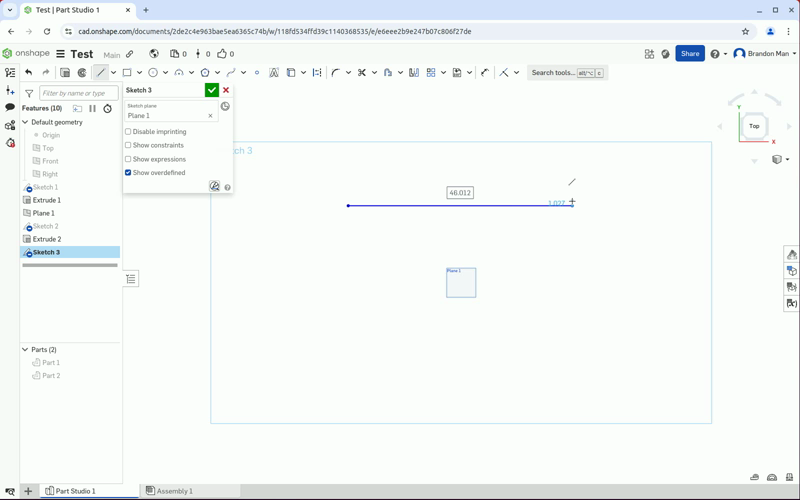
scroll(6)
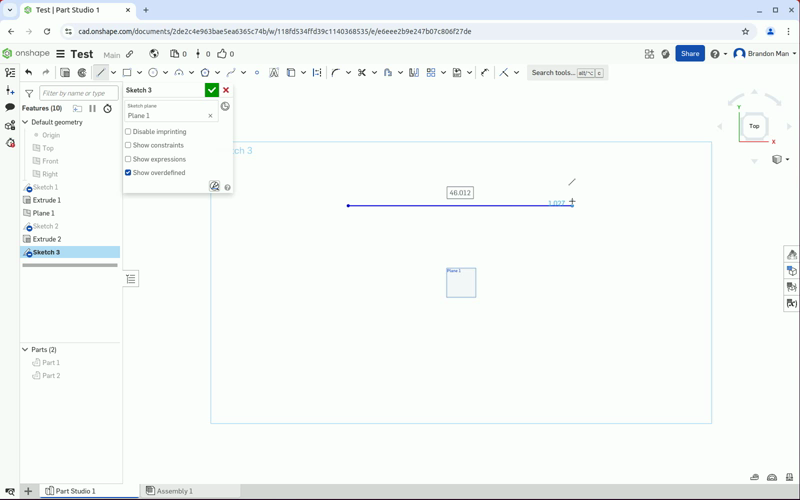
scroll(6)
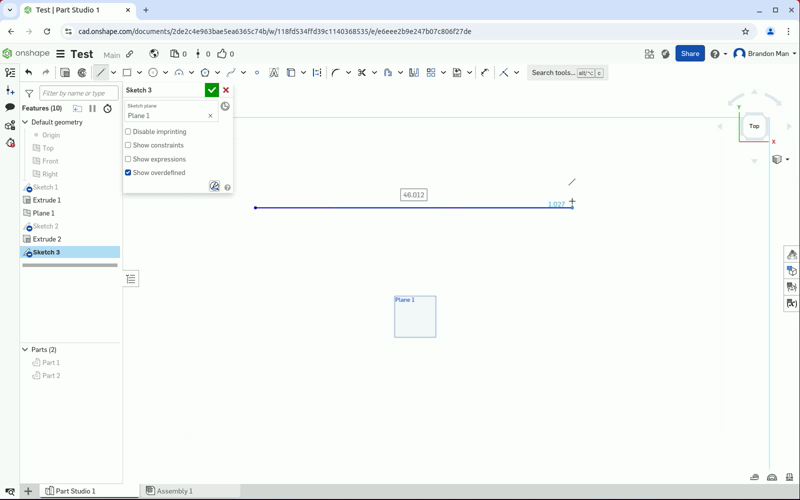
scroll(6)
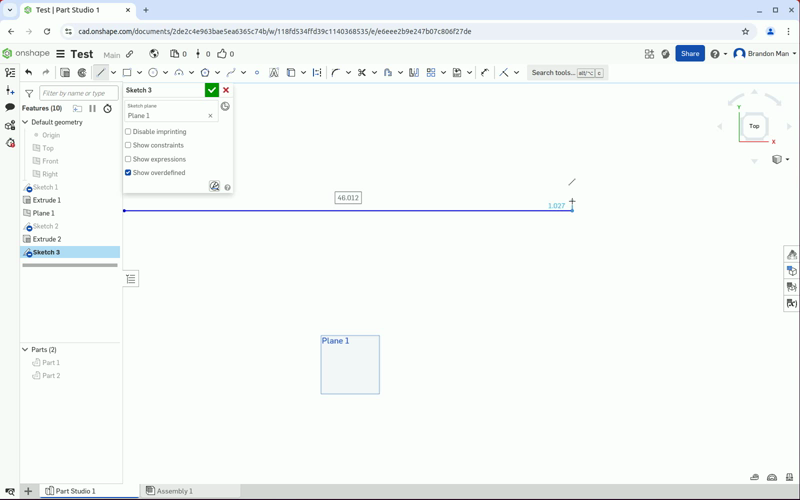
scroll(6)
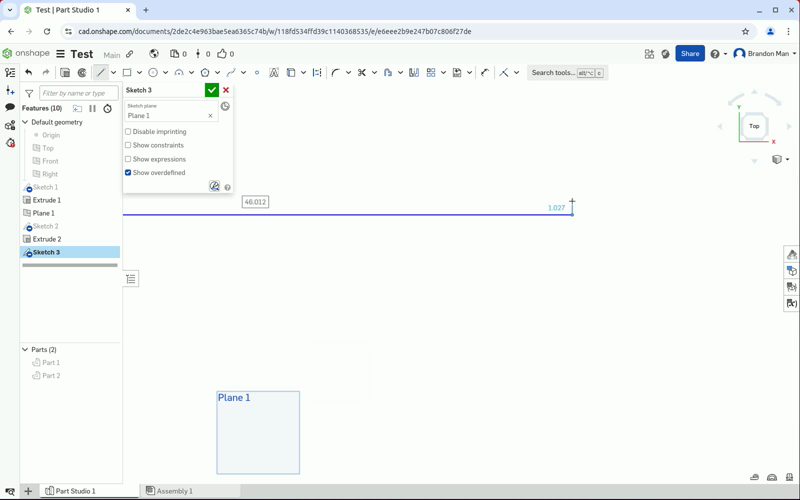
scroll(6)
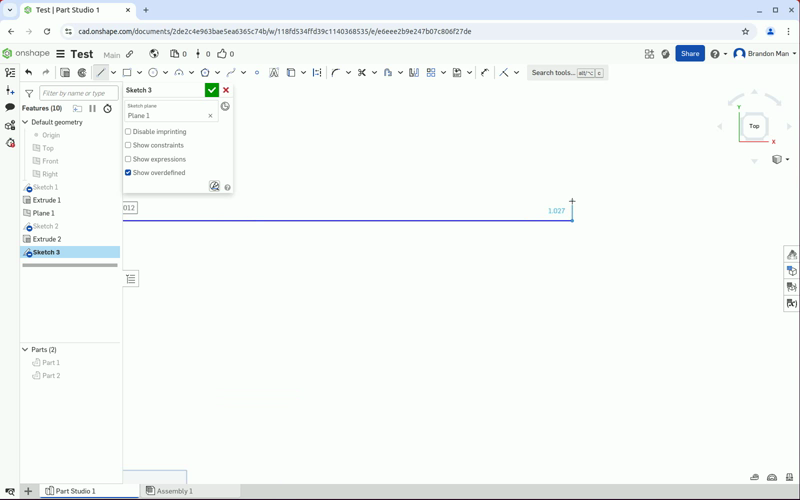
scroll(6)
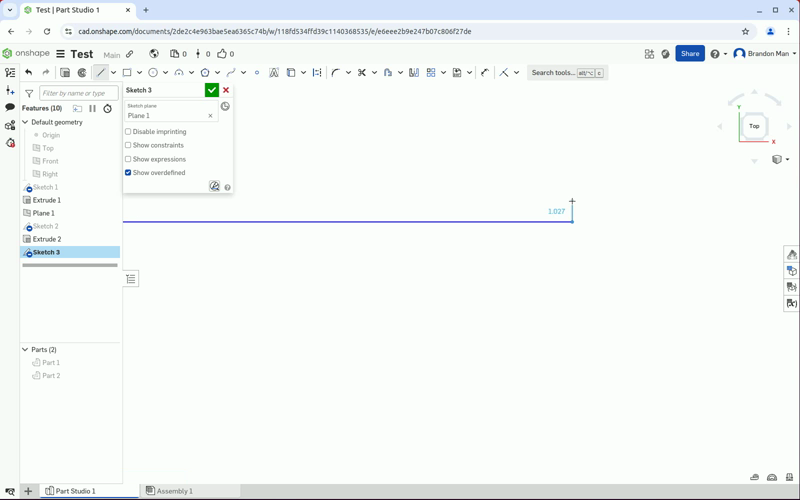
scroll(6)
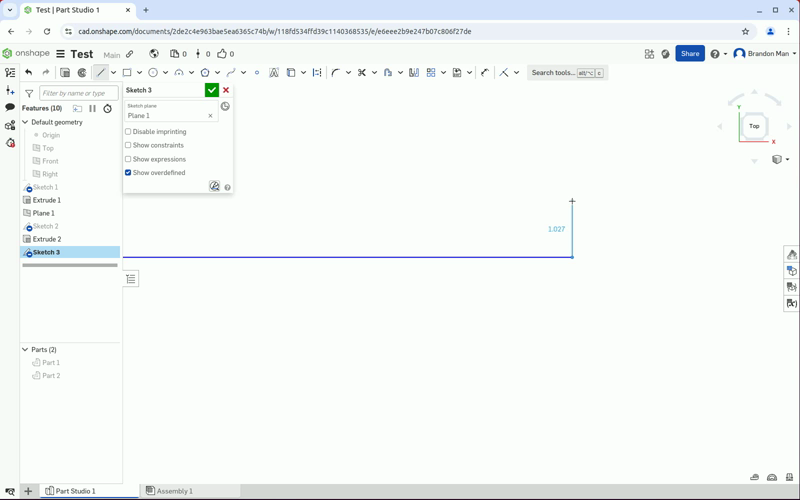
click(572, 200)
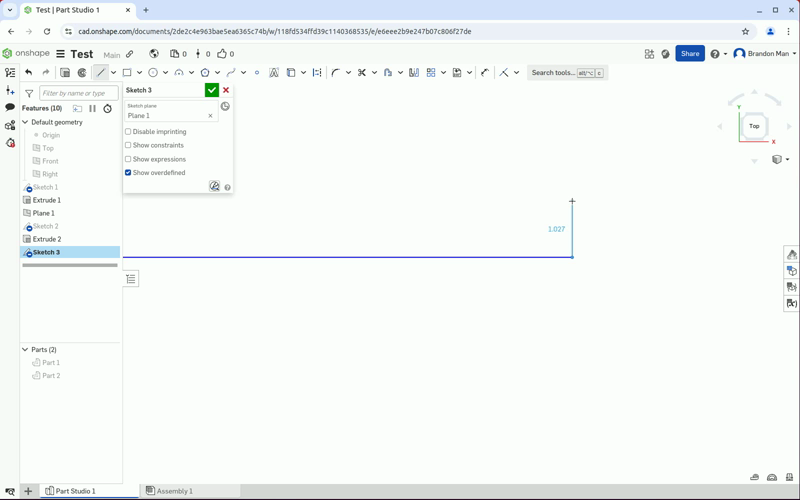
scroll(-6)
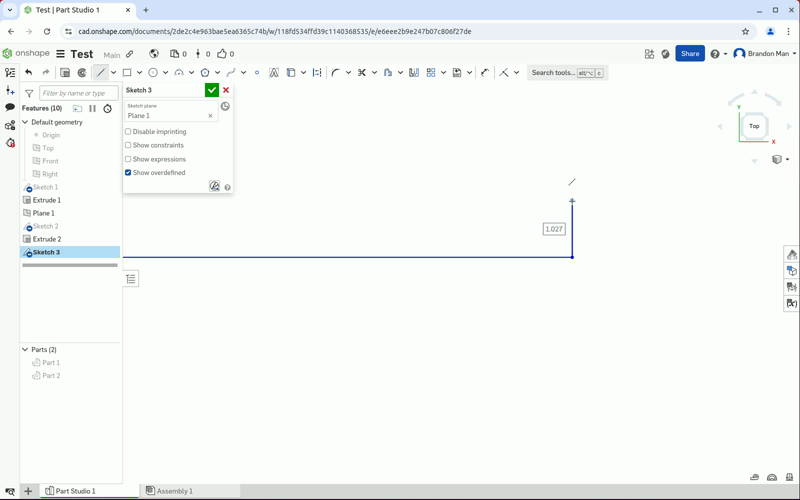
scroll(-6)
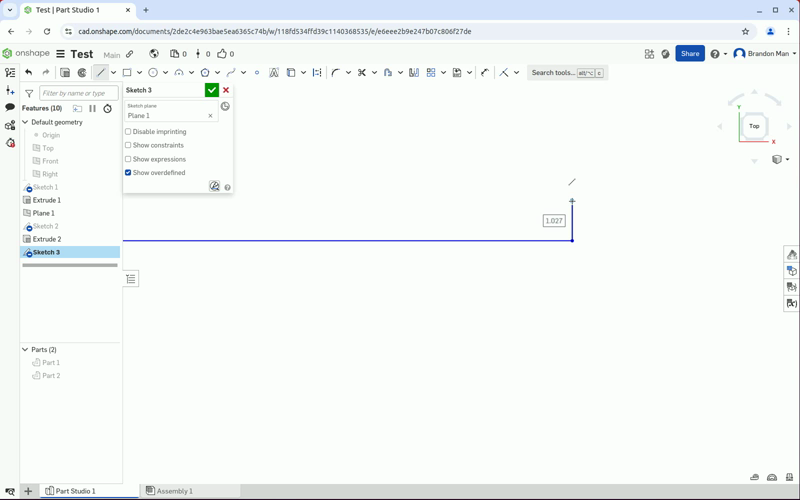
scroll(-6)
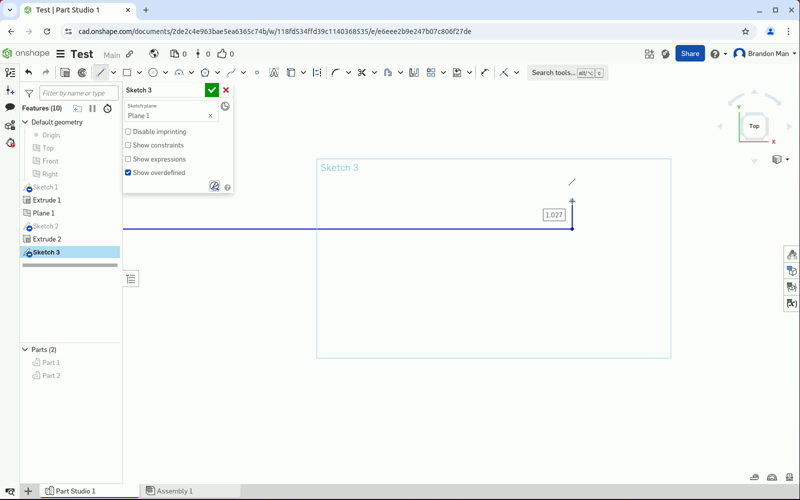
scroll(-6)
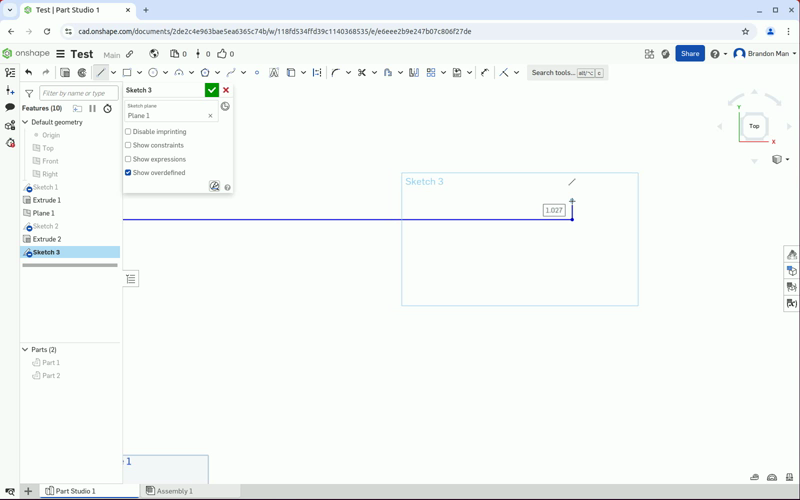
scroll(-6)
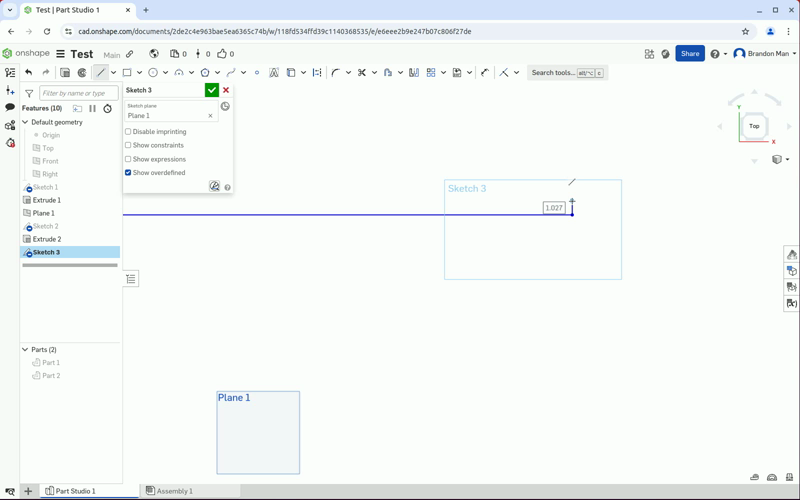
scroll(-6)
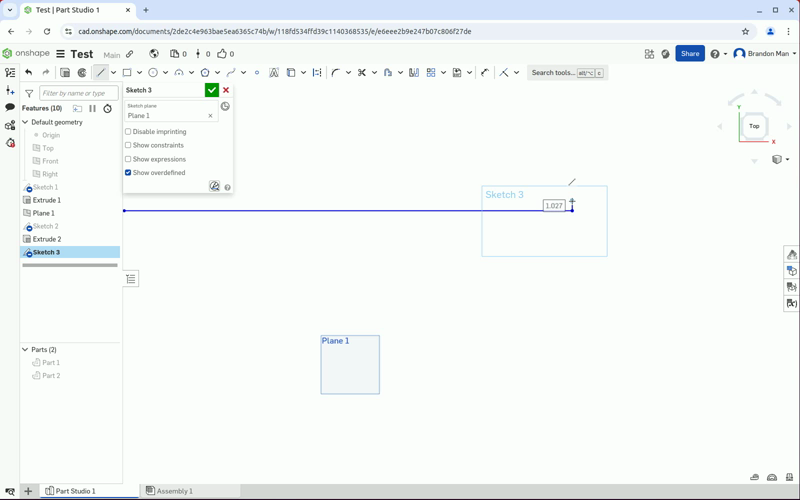
scroll(-6)
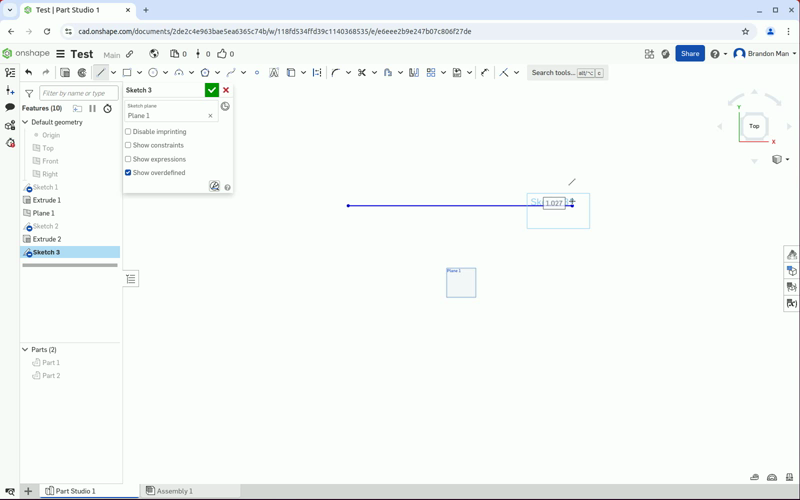
key_up(shift)
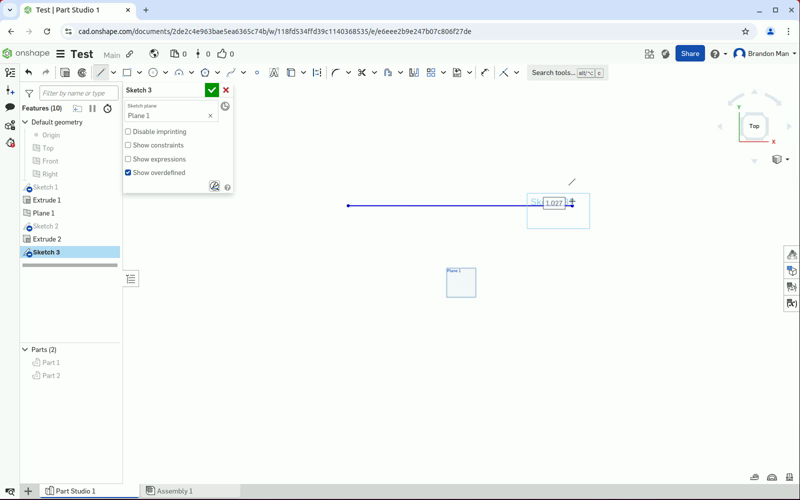
key_down(shift)
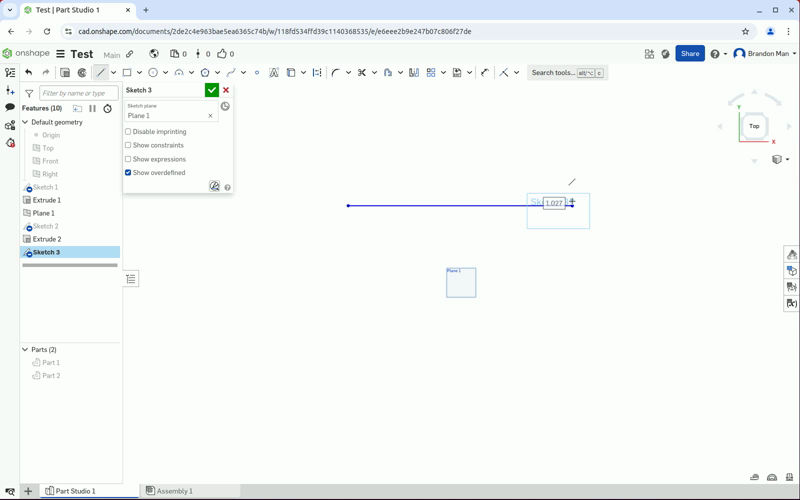
mouse_move(348, 200)
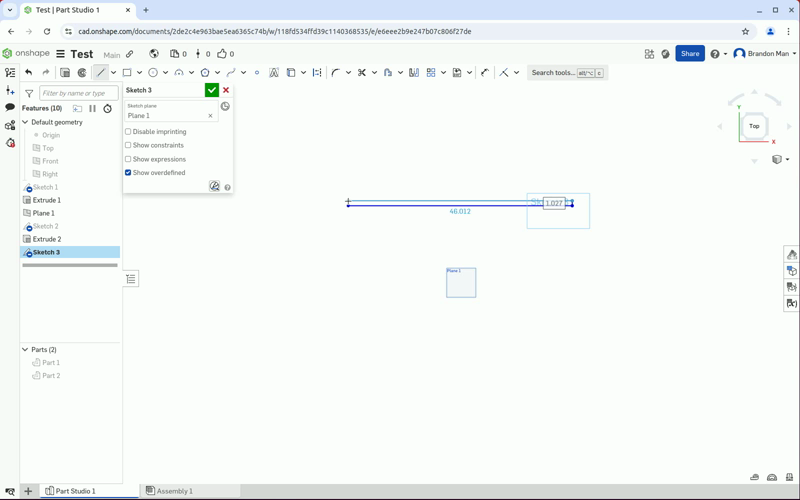
click(348, 200)
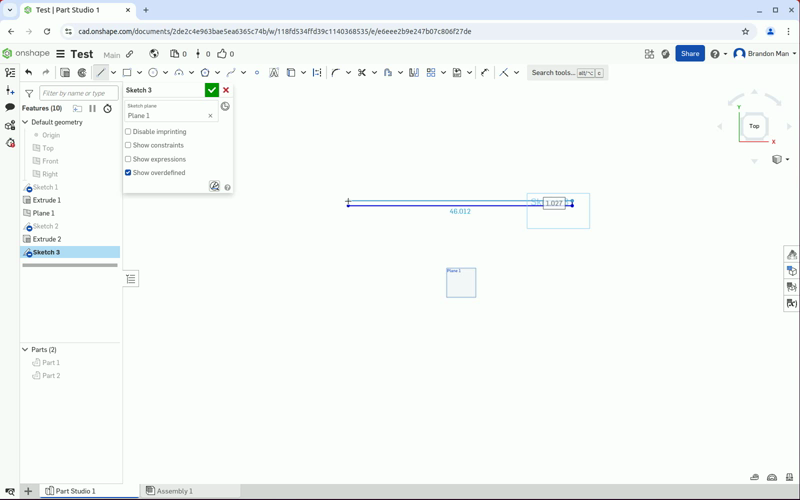
key_up(shift)
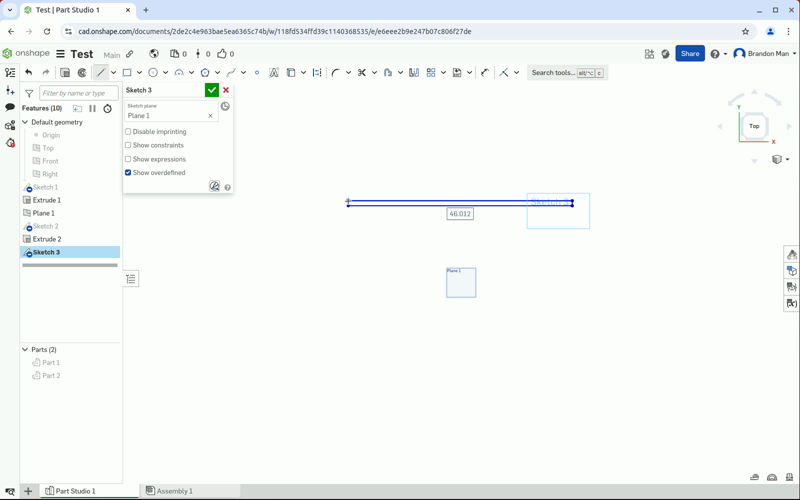
mouse_move(378, 200)
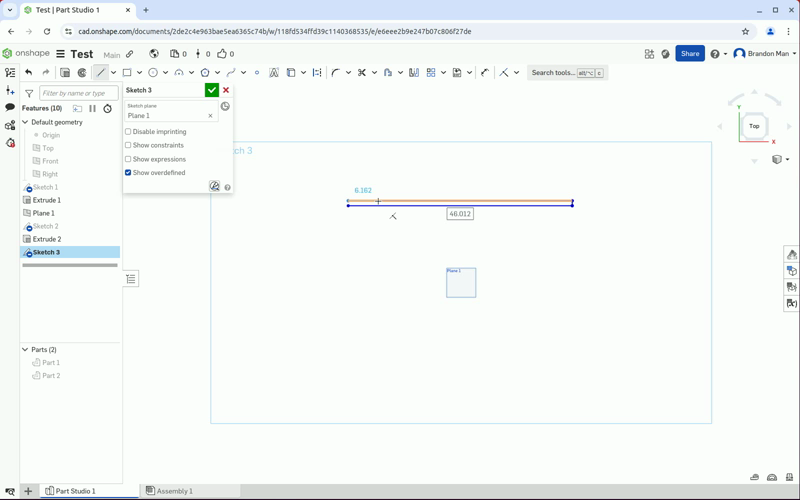
key_down(shift)
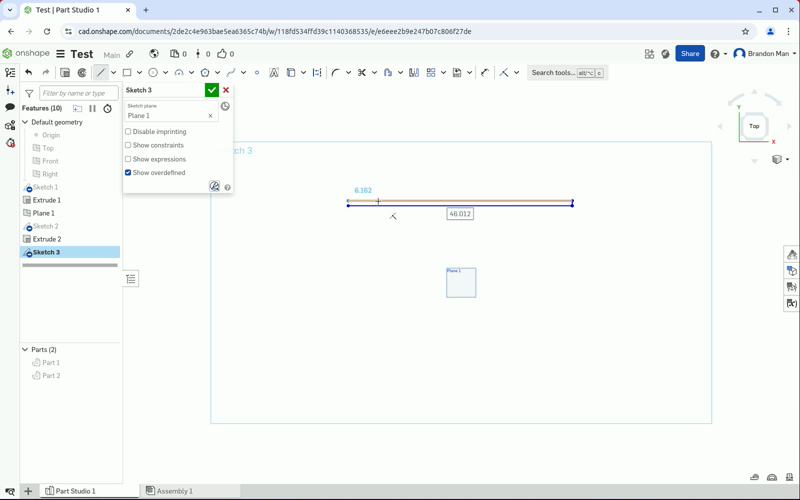
mouse_move(348, 205)
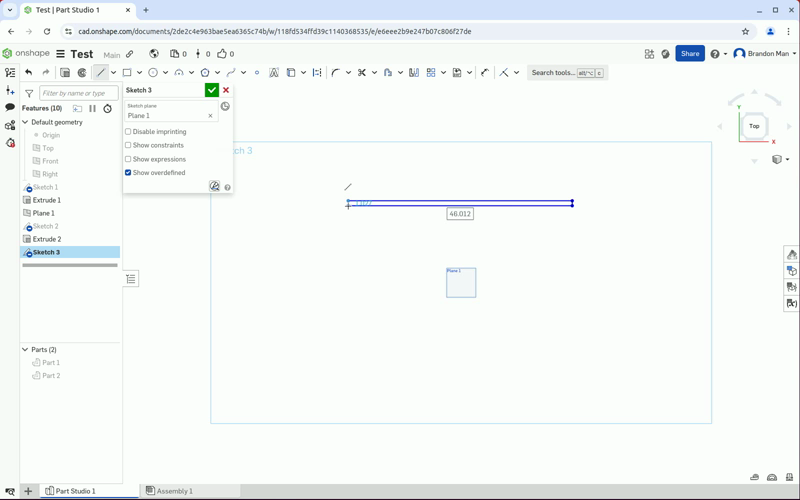
scroll(6)
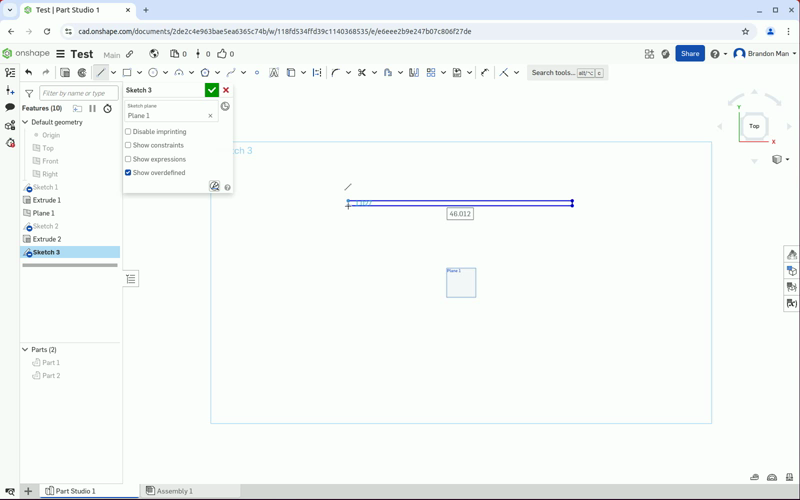
scroll(6)
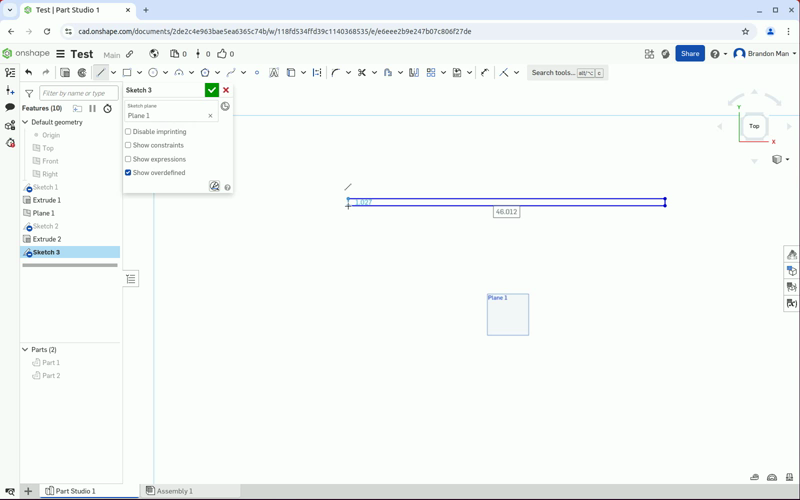
scroll(6)
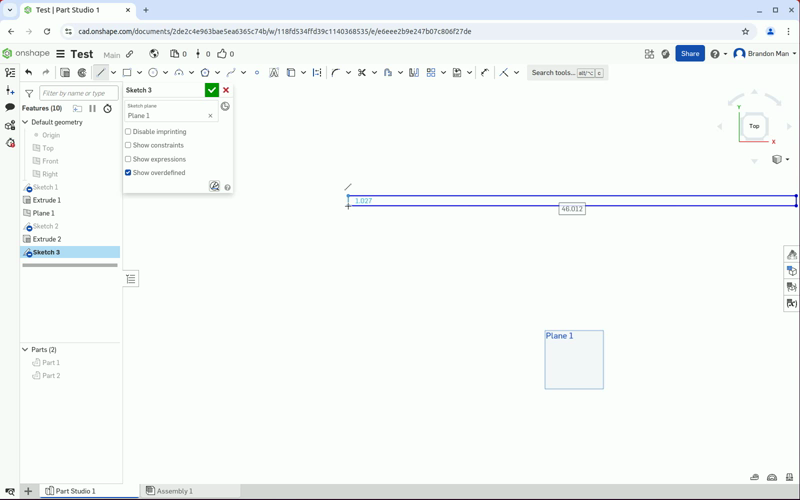
scroll(6)
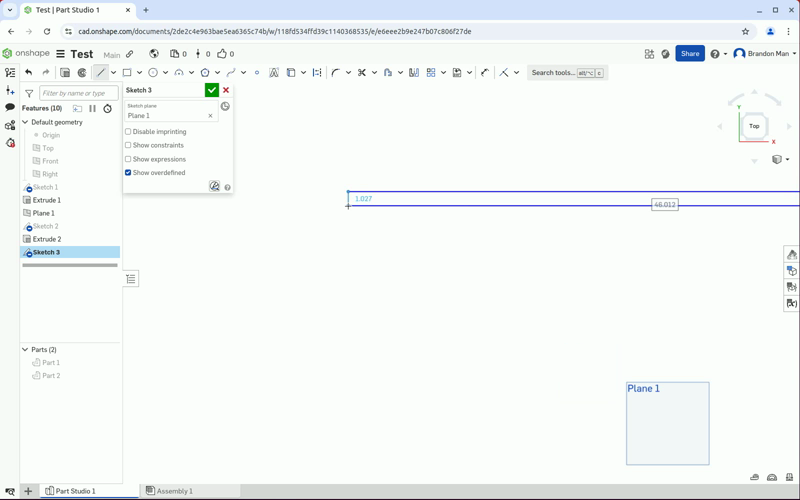
scroll(6)
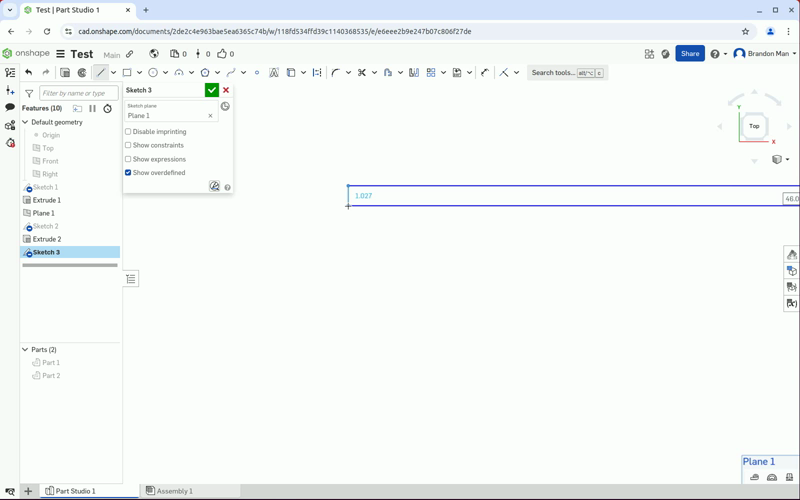
scroll(6)
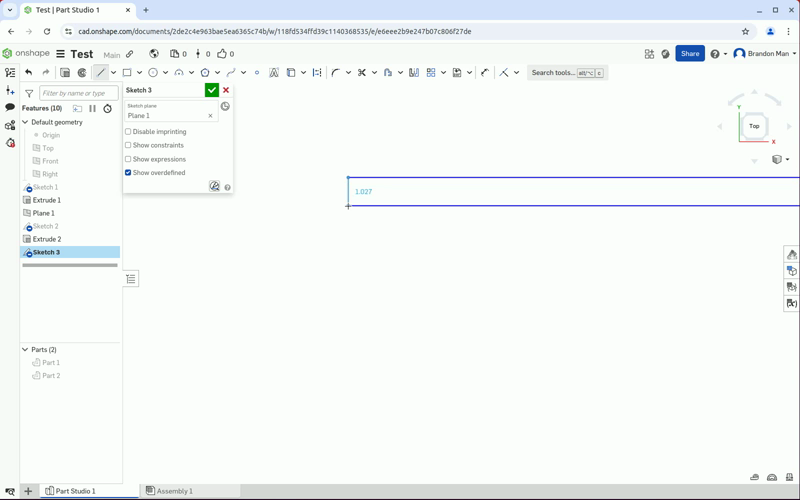
scroll(6)
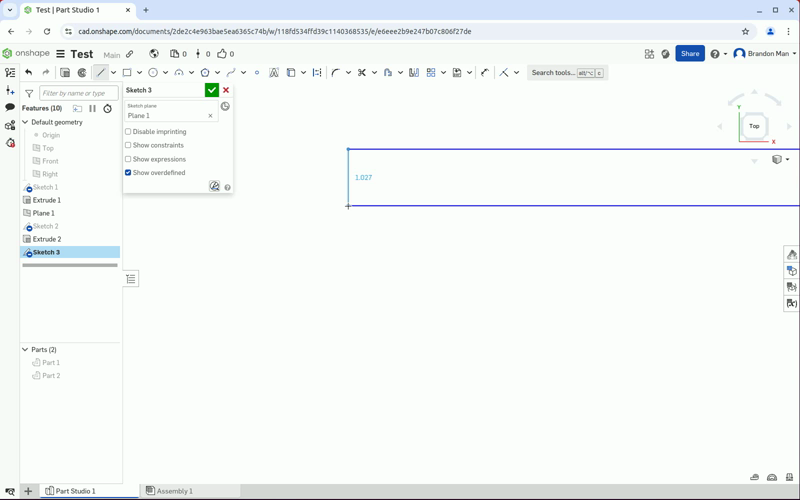
key_up(shift)
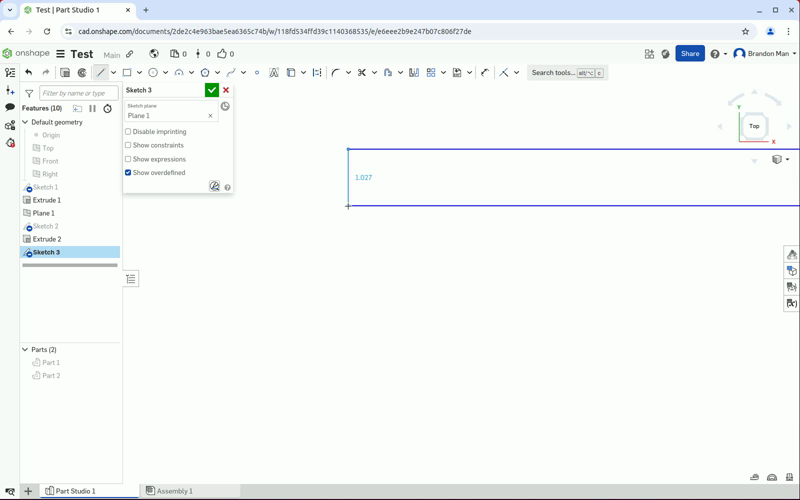
click(348, 205)
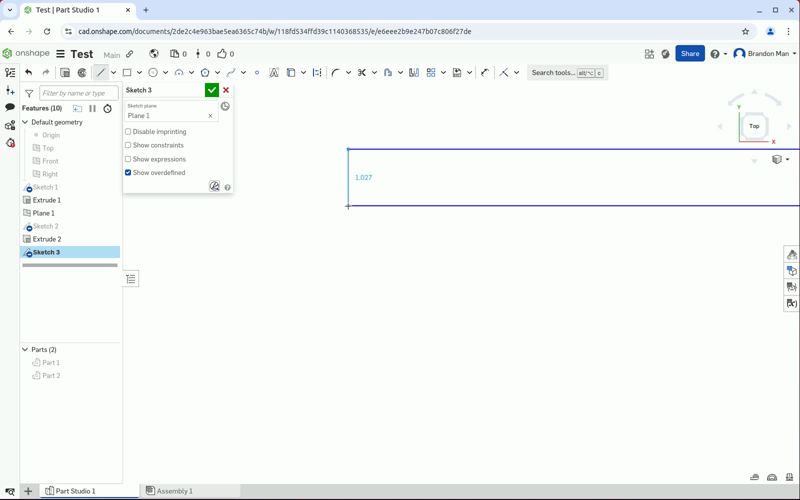
scroll(-6)
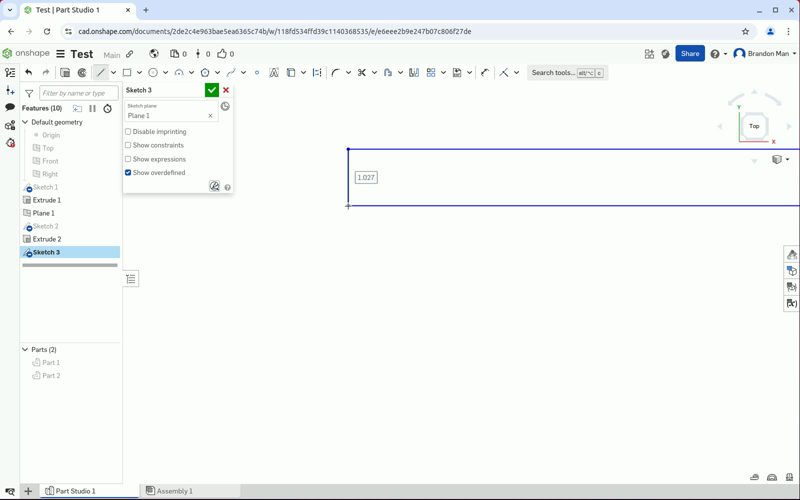
scroll(-6)
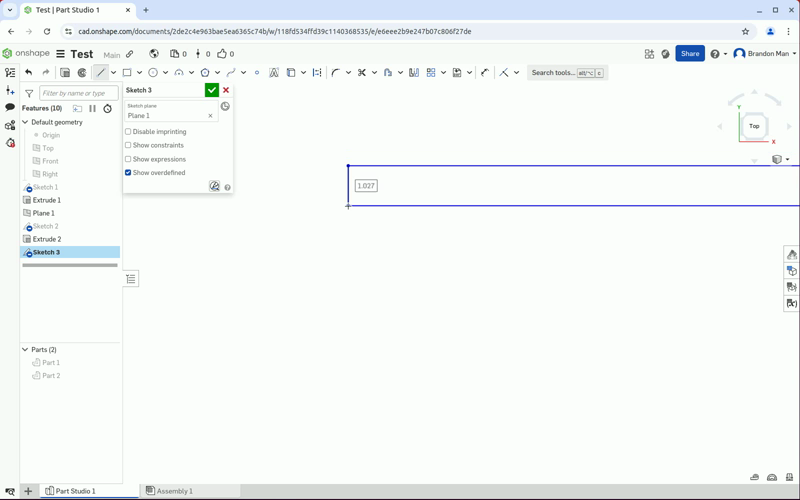
scroll(-6)
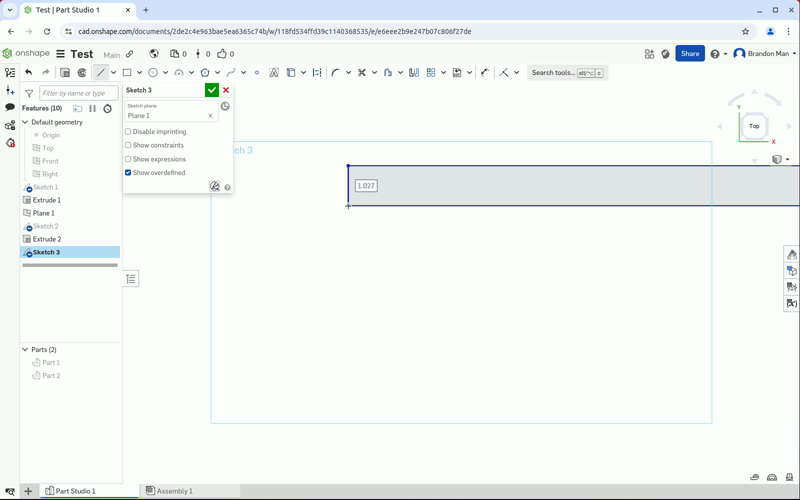
scroll(-6)
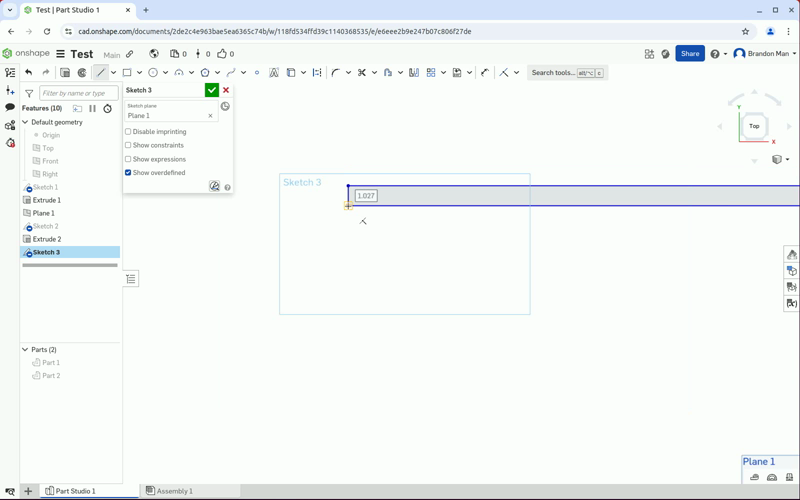
scroll(-6)
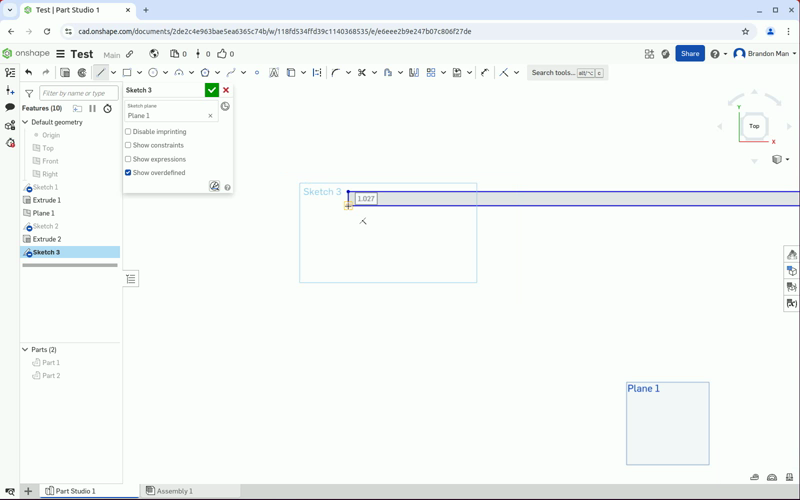
scroll(-6)
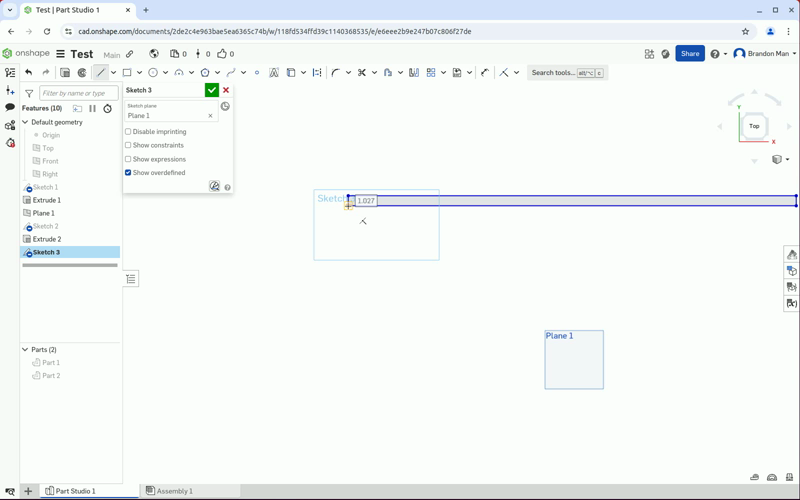
scroll(-6)
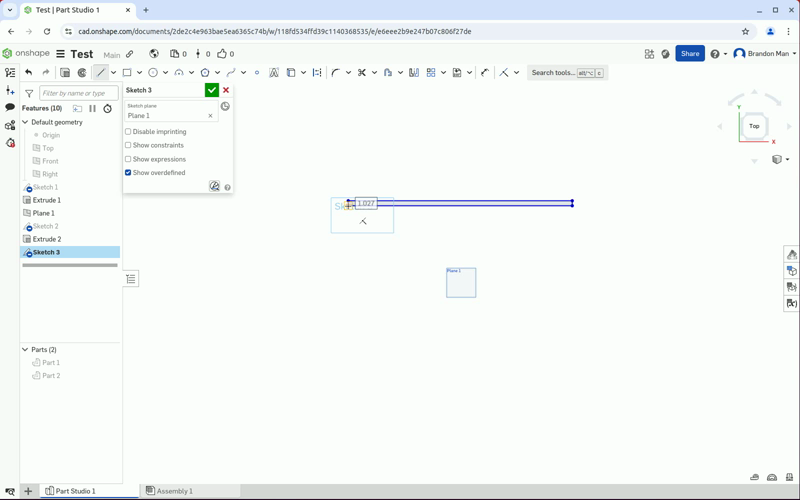
key(esc)
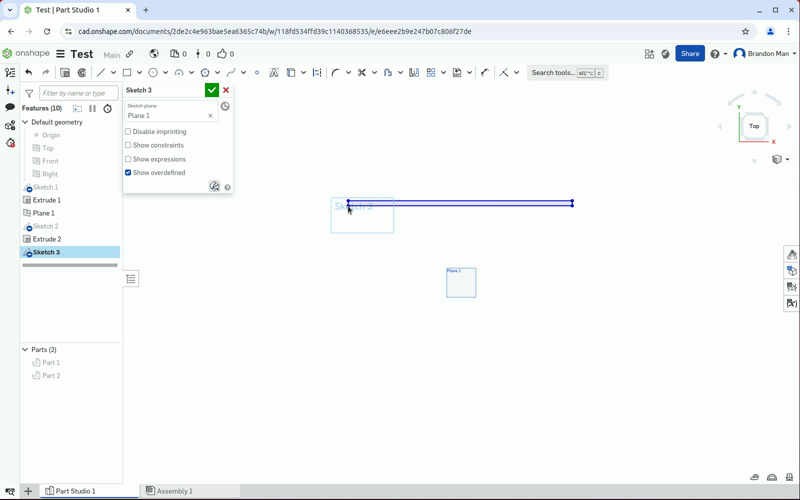
mouse_move(554, 204)
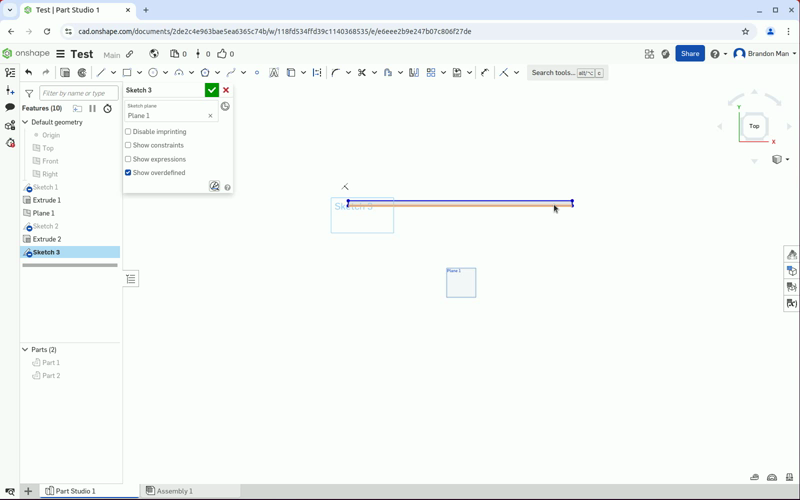
scroll(6)
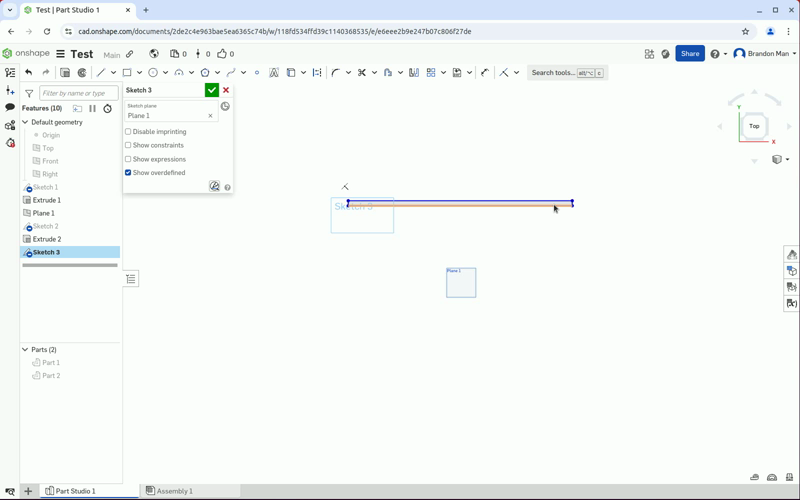
scroll(6)
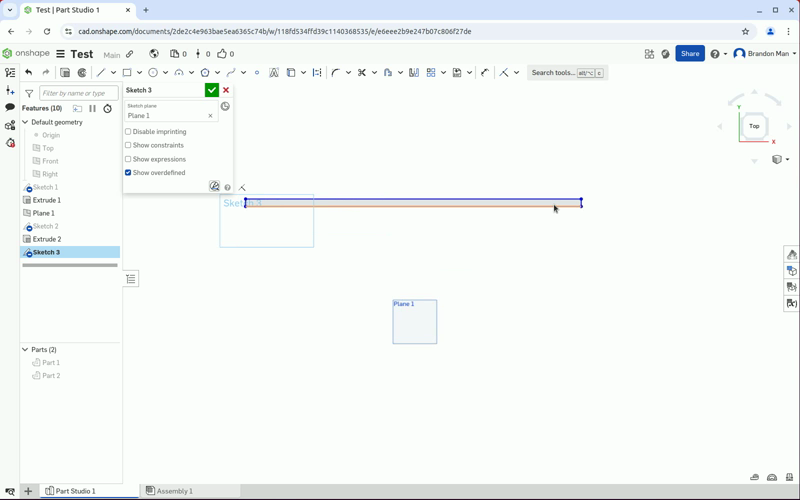
scroll(6)
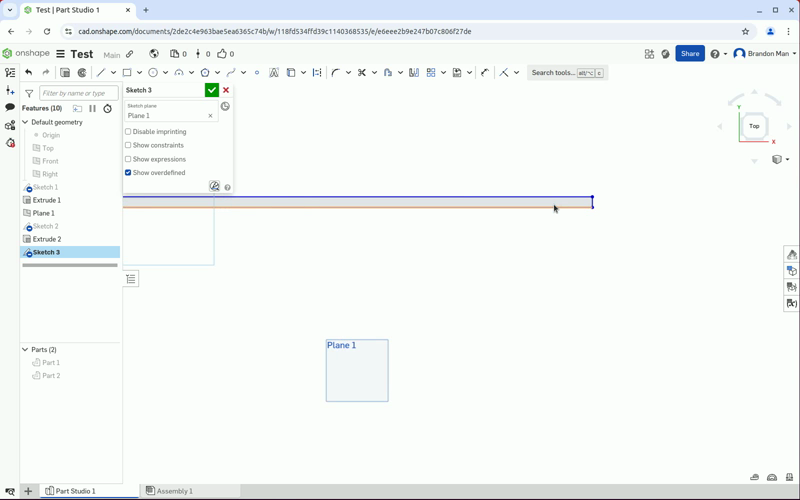
scroll(6)
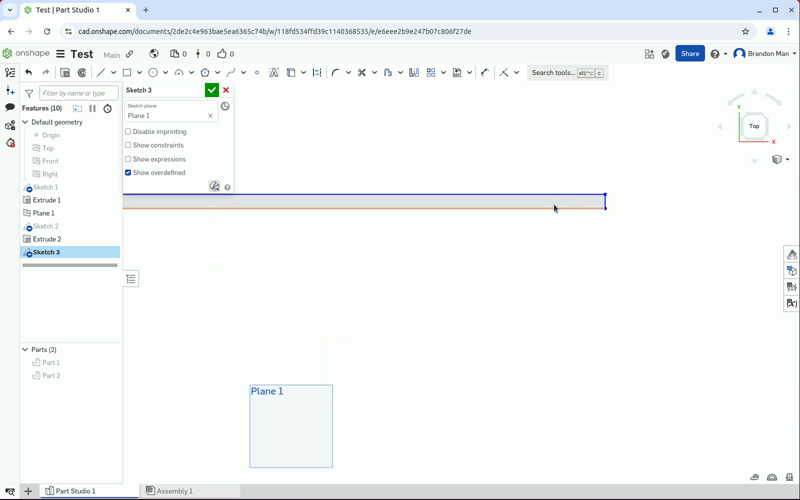
scroll(6)
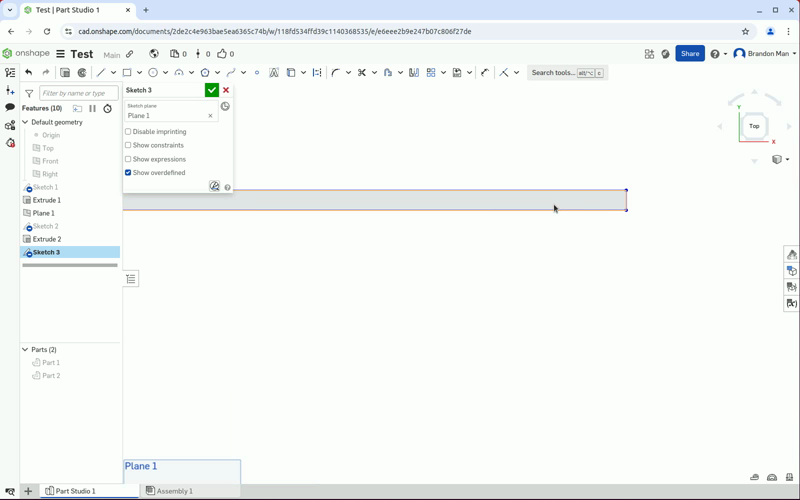
scroll(6)
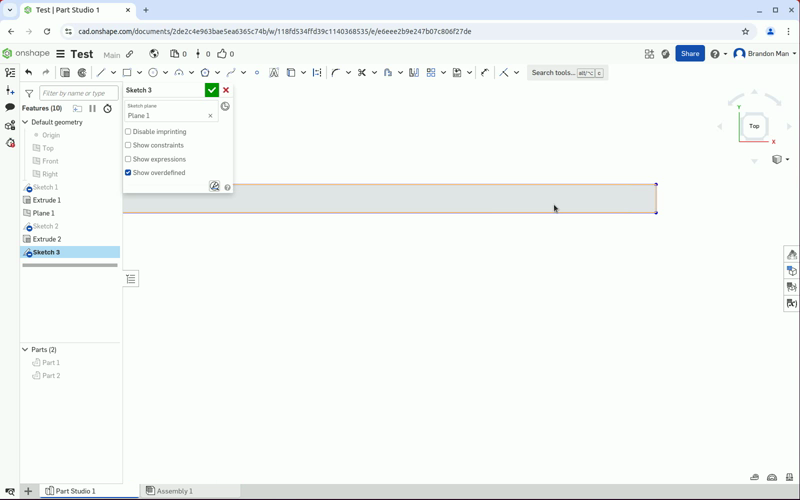
scroll(6)
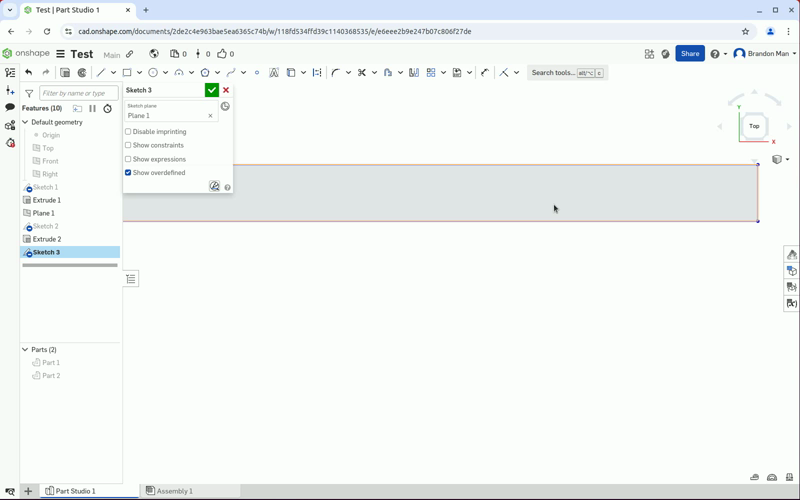
click(554, 204)
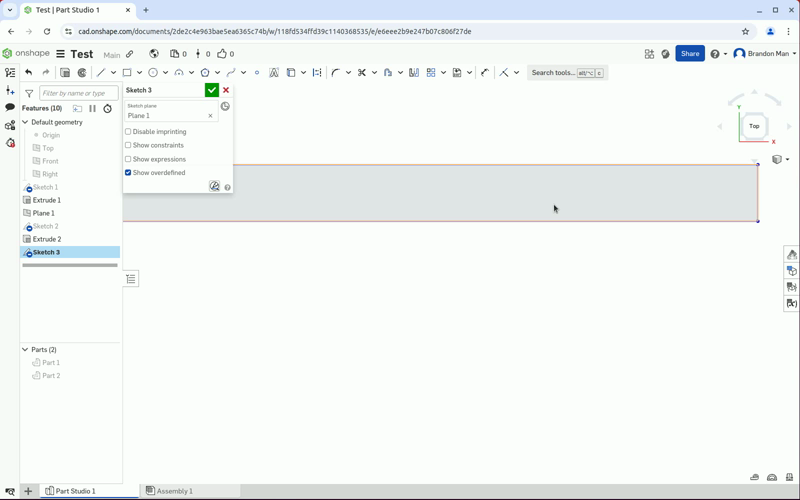
scroll(-6)
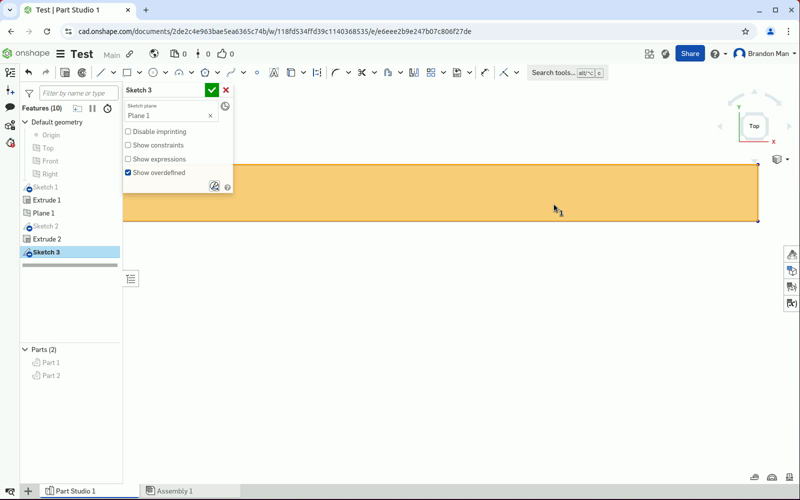
scroll(-6)
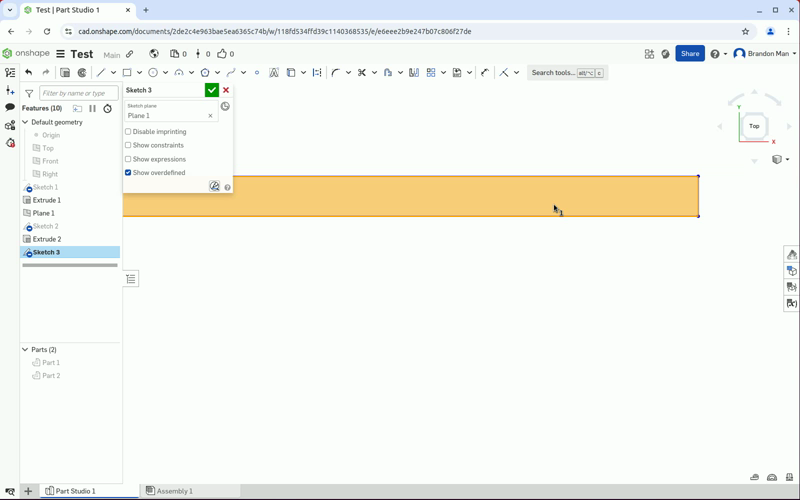
scroll(-6)
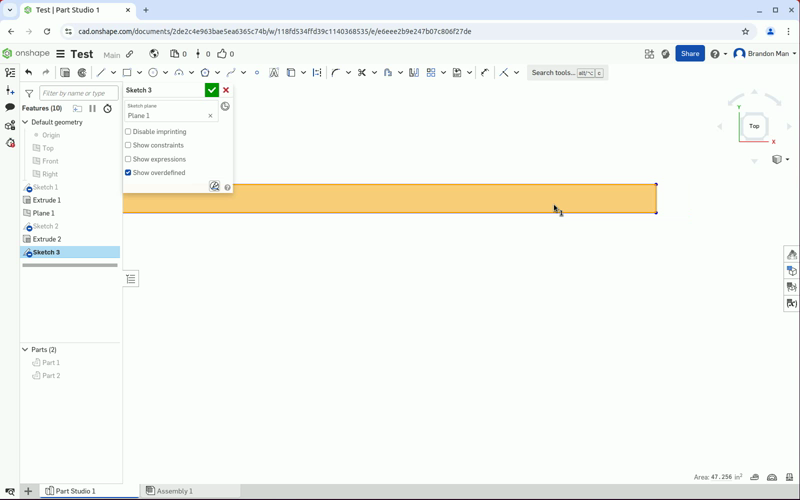
scroll(-6)
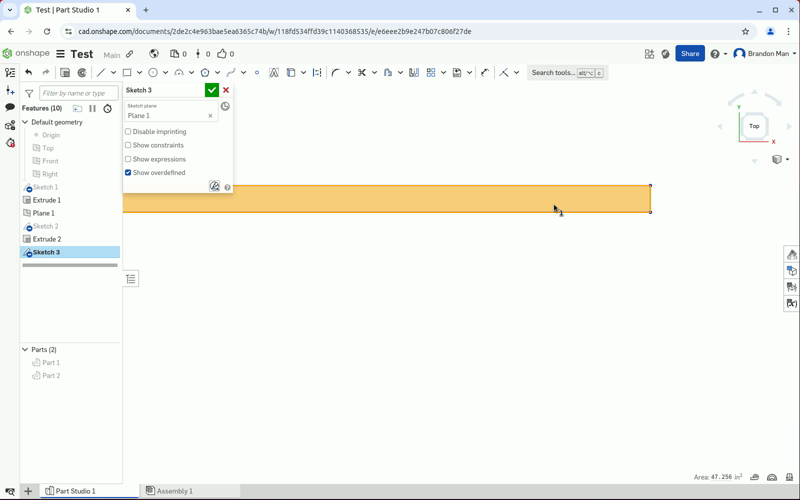
scroll(-6)
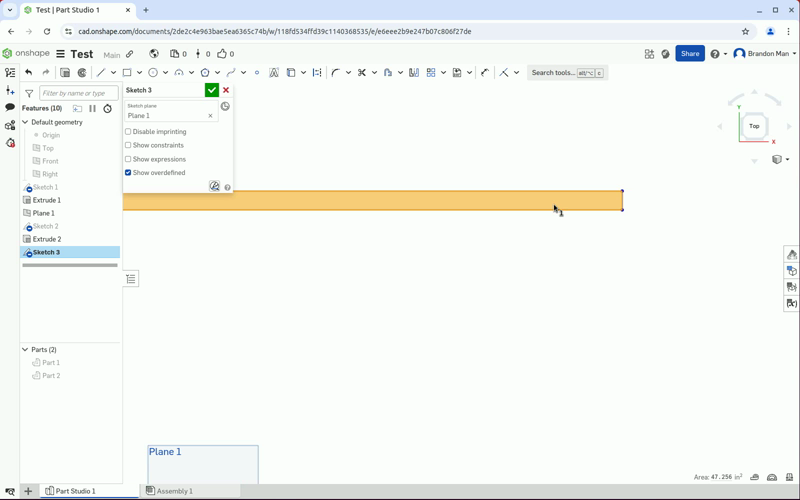
scroll(-6)
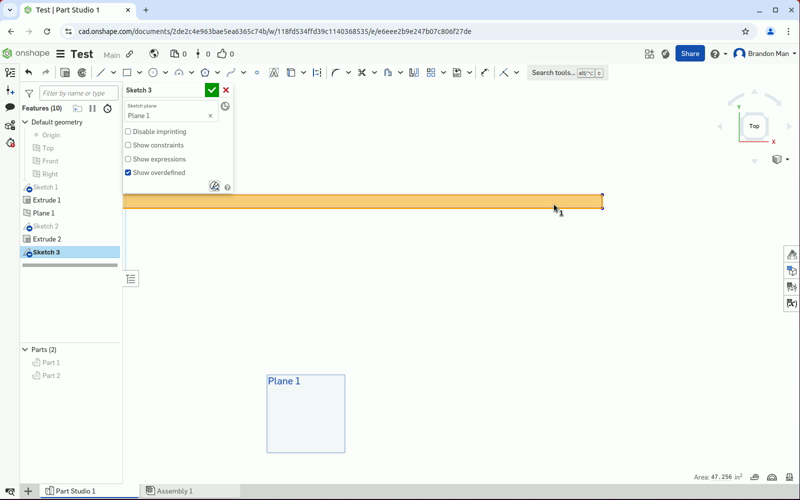
scroll(-6)
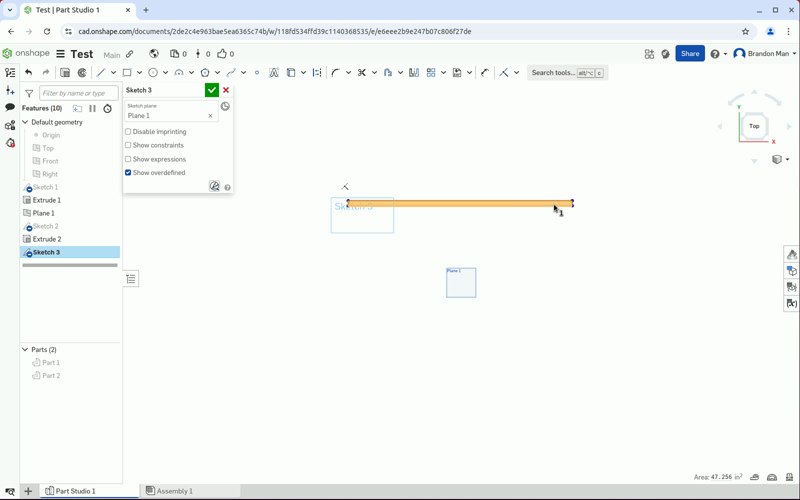
mouse_move(73, 352)
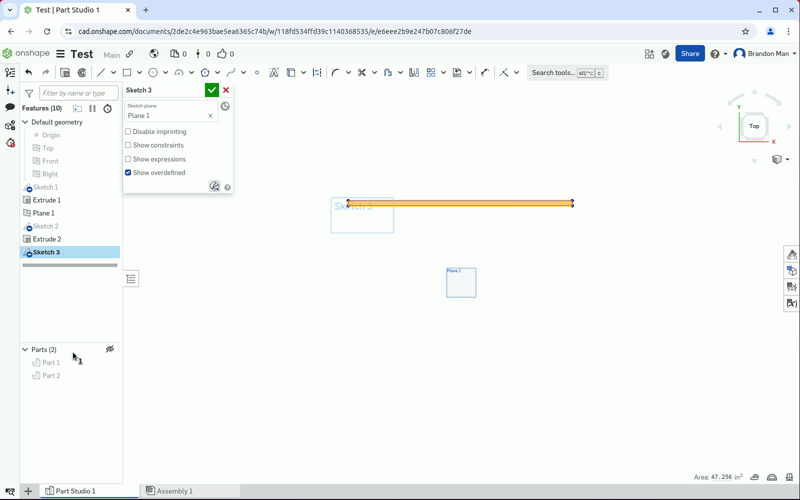
key(shift+y)
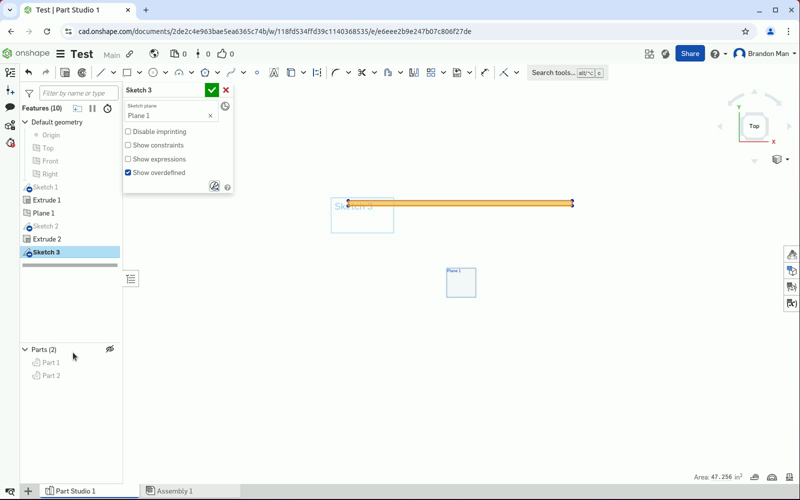
key(shift+e)
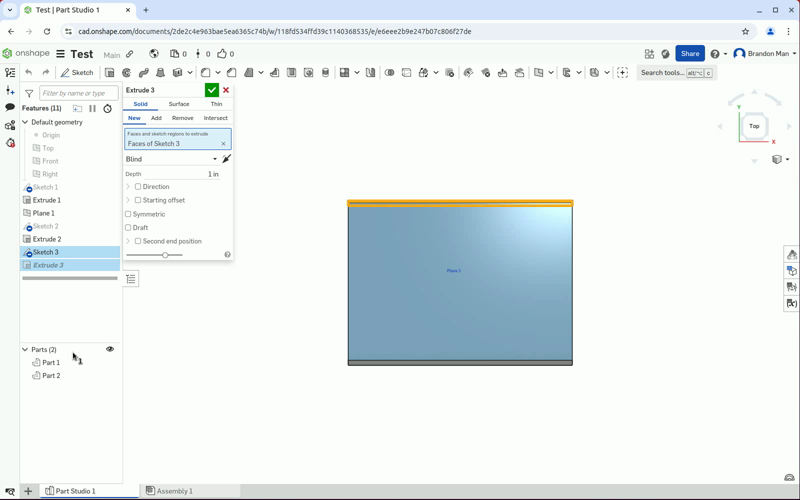
mouse_move(143, 106)
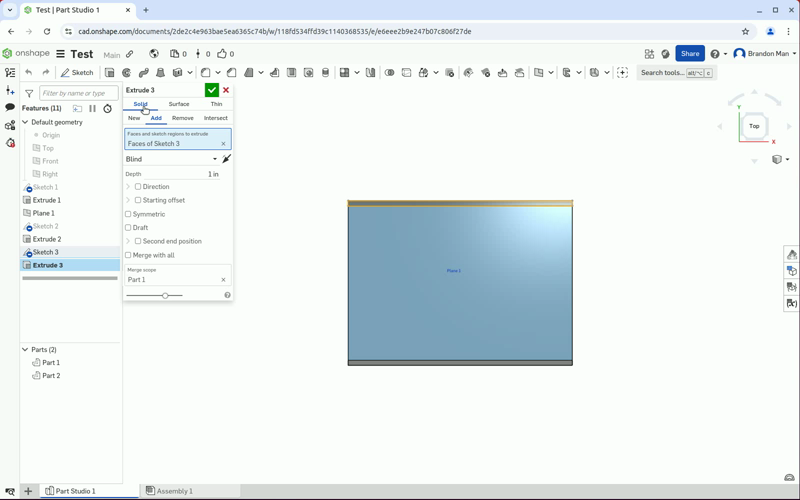
click(143, 106)
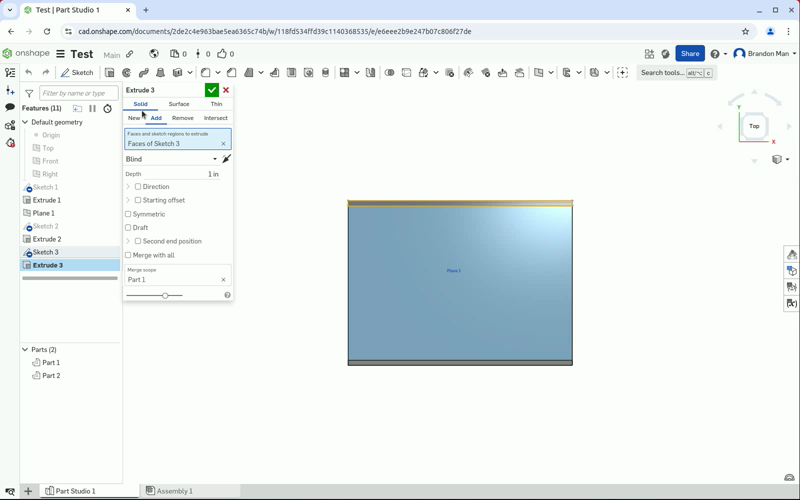
mouse_move(137, 120)
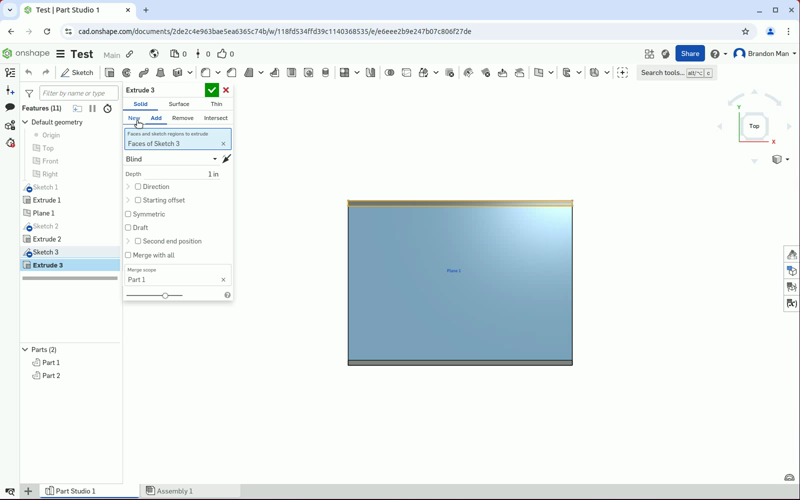
click(137, 120)
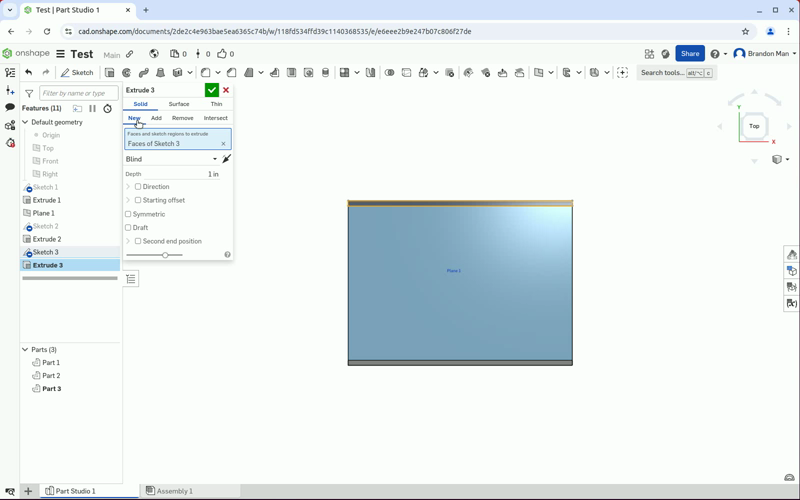
key(tab, 4)
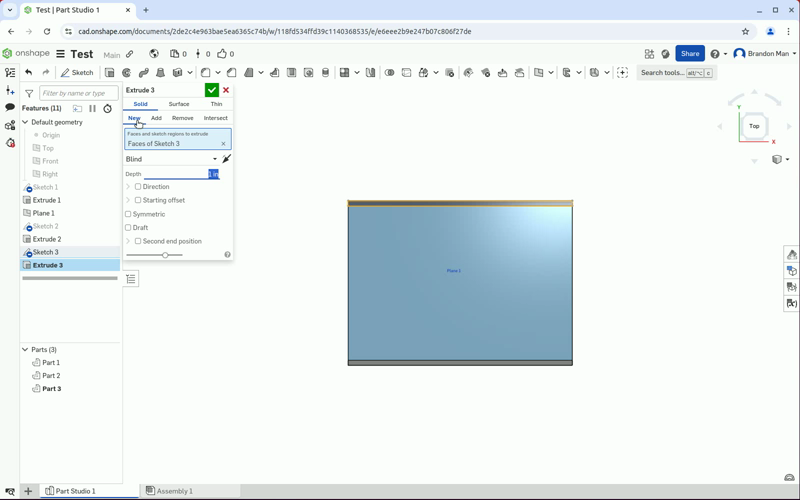
text(4.092)
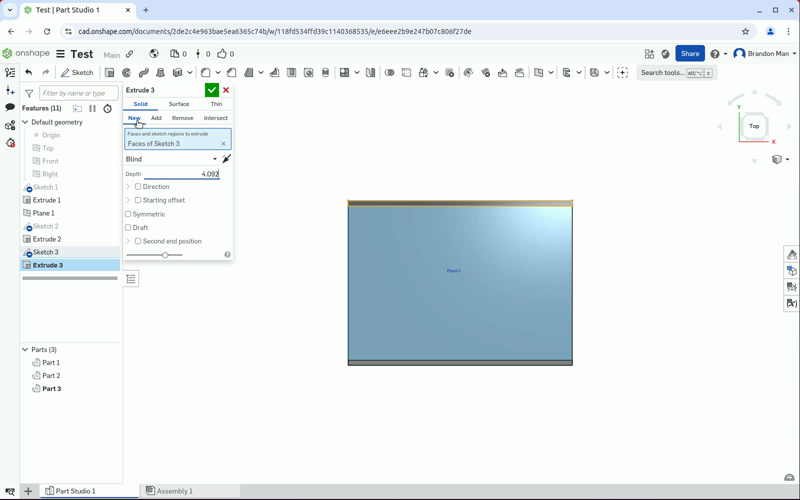
key(enter)
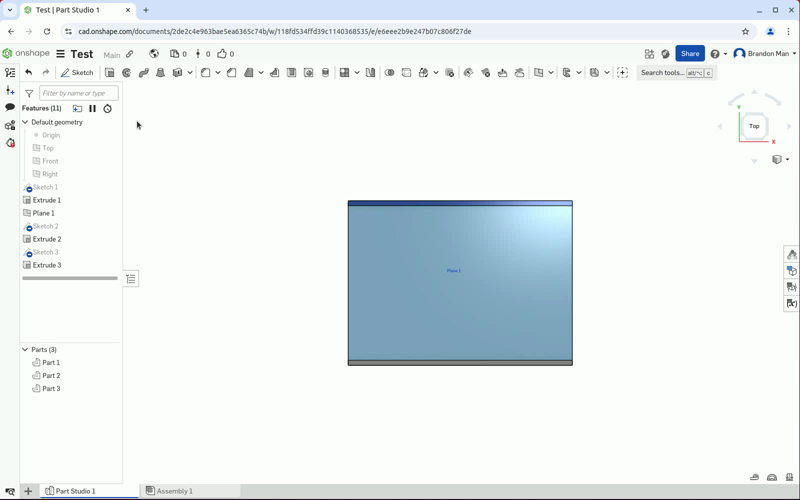
key(shift+h)
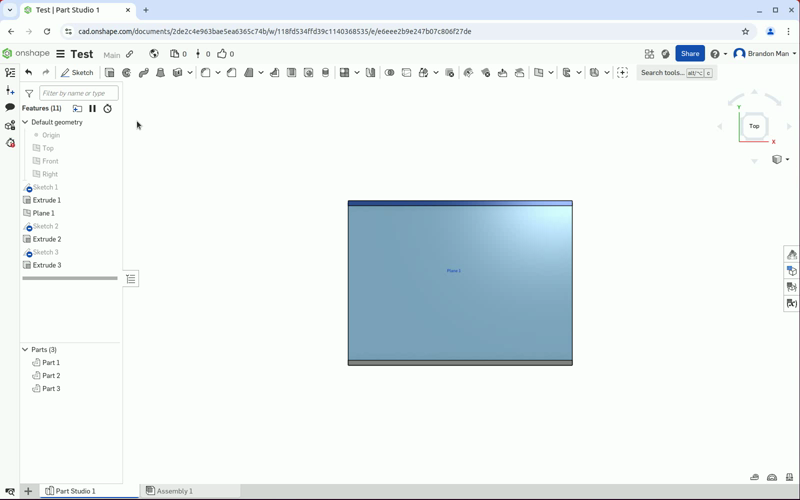
key(shift+h)
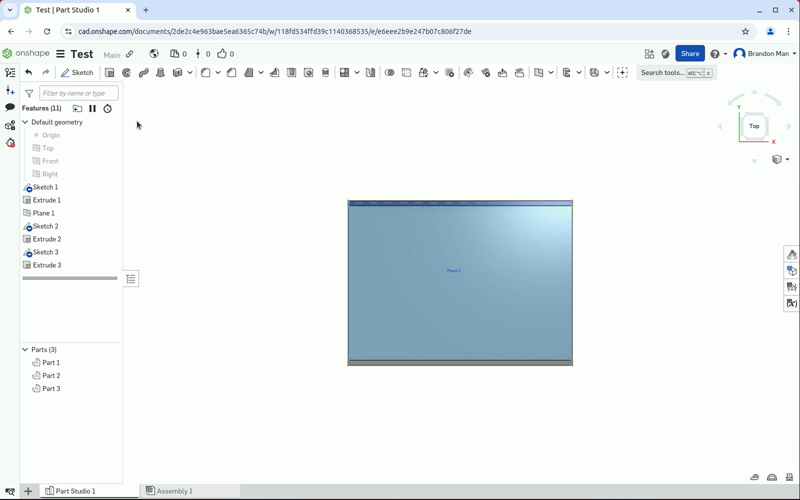
key(shift+7)
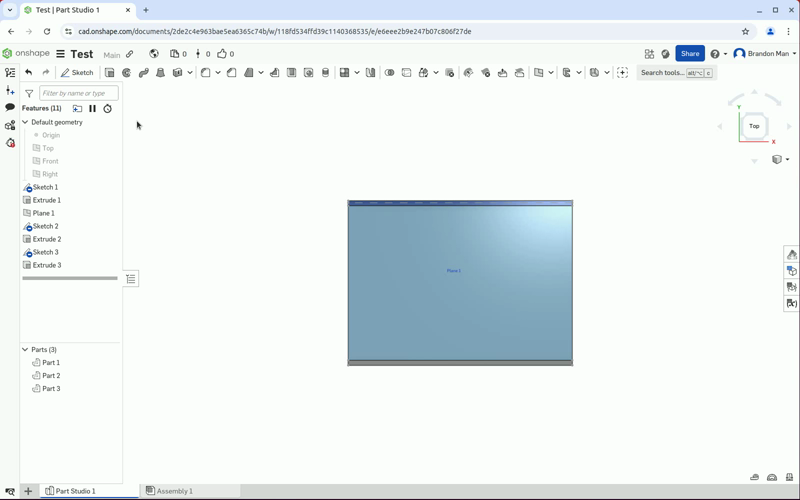
key(up, 3)
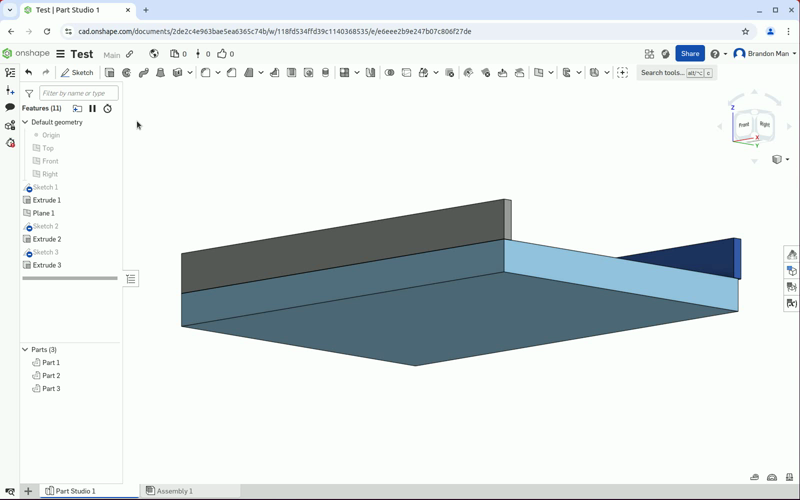
key(left, 3)
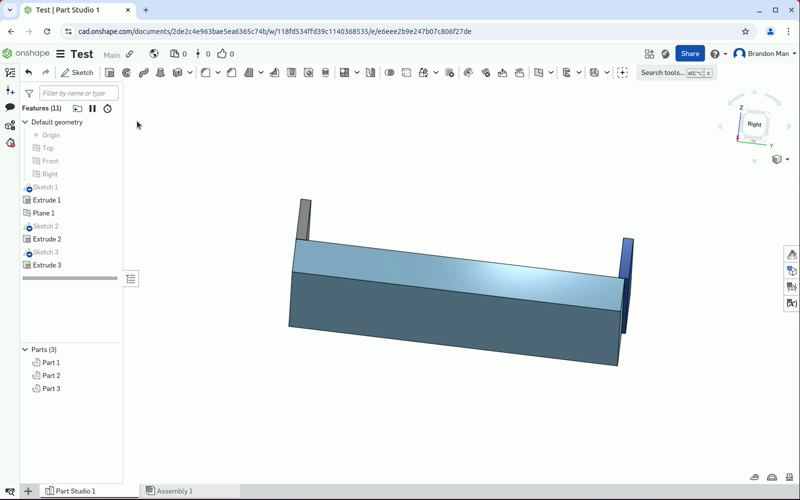
key(right, 3)
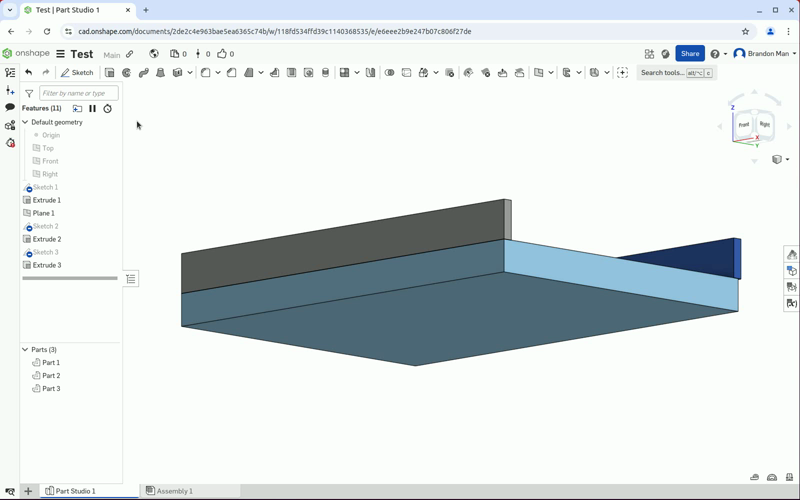
key(down, 3)
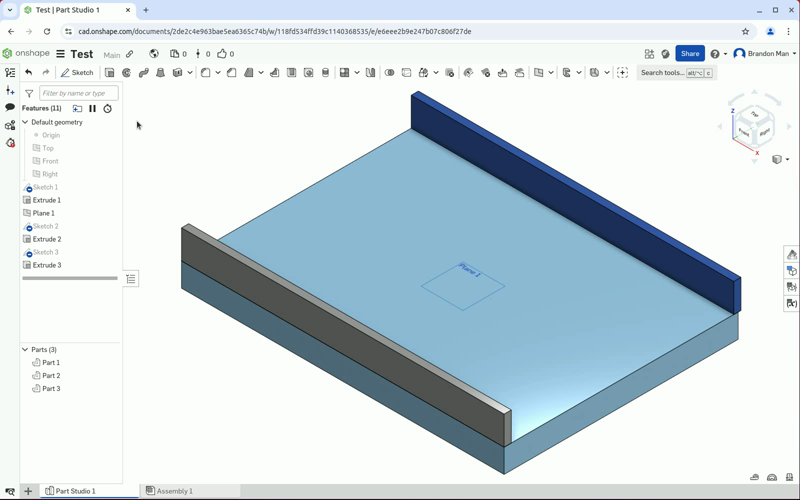
mouse_move(73, 189)
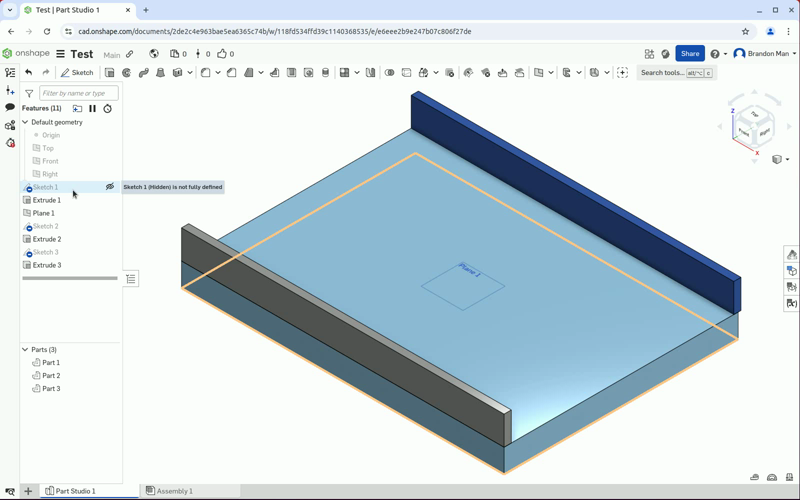
click(73, 189)